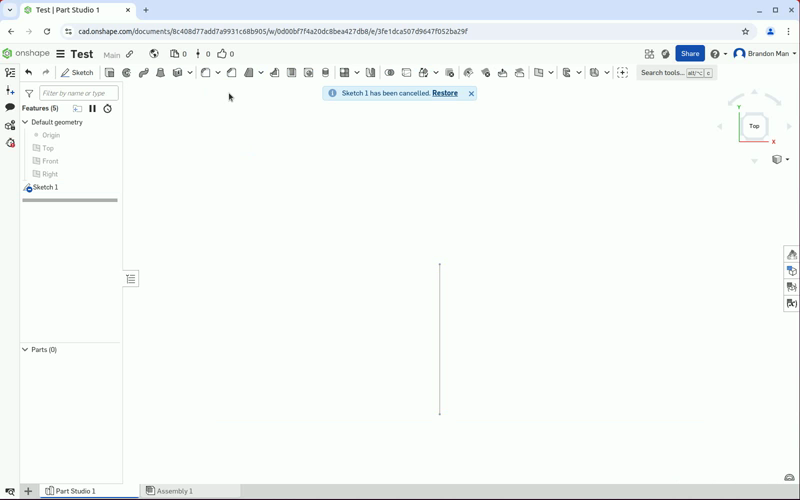
key(shift+h)
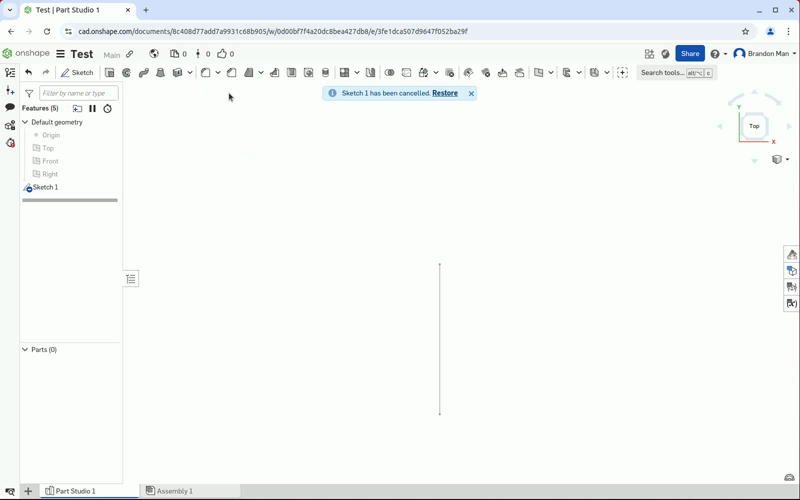
key(shift+s)
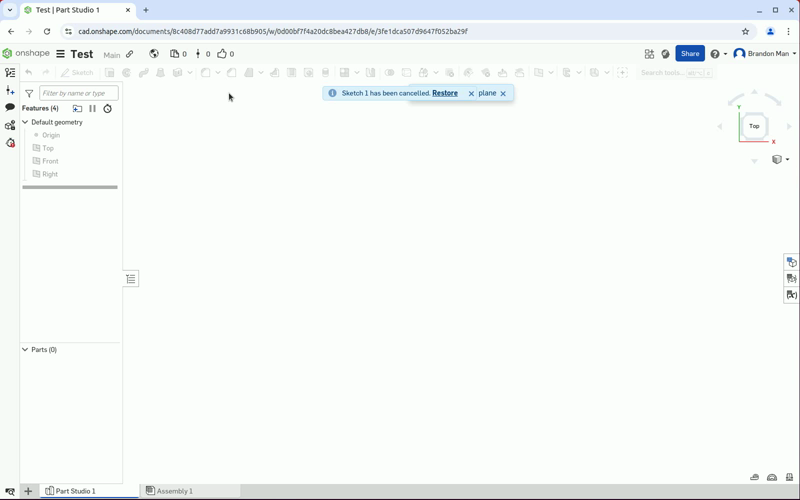
mouse_move(73, 150)
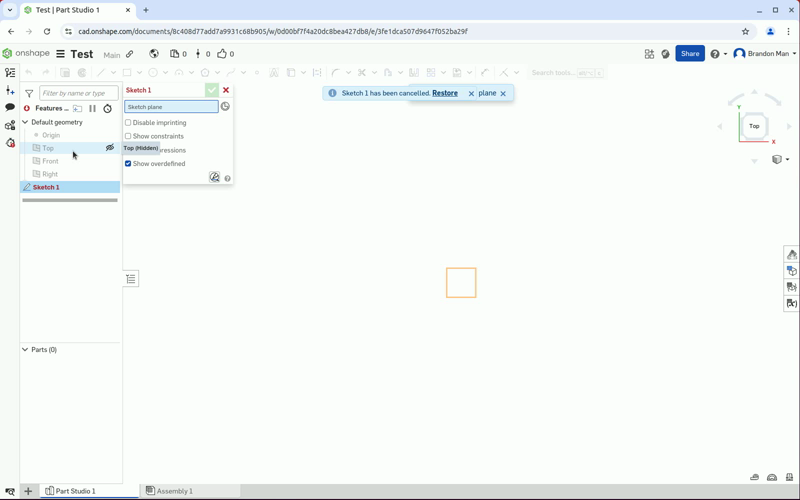
click(73, 150)
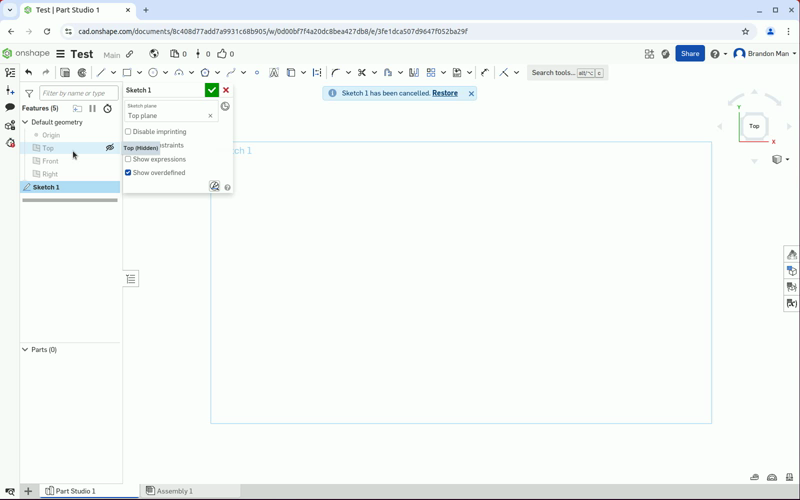
mouse_move(73, 352)
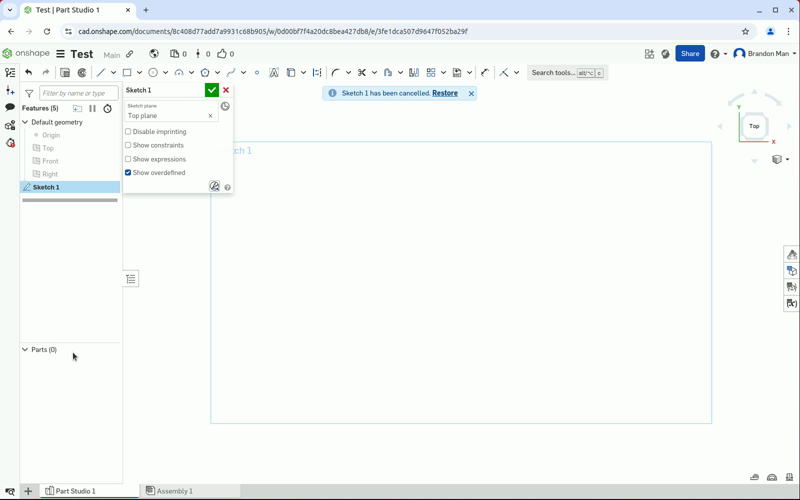
key(y)
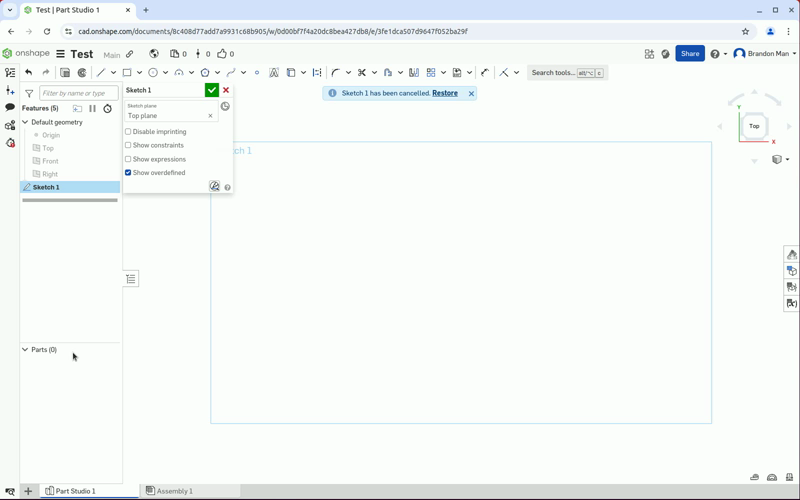
key(c)
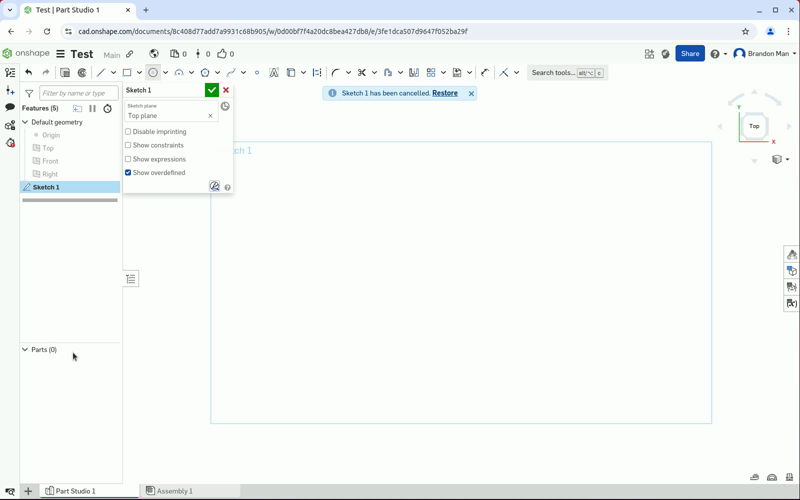
key_down(shift)
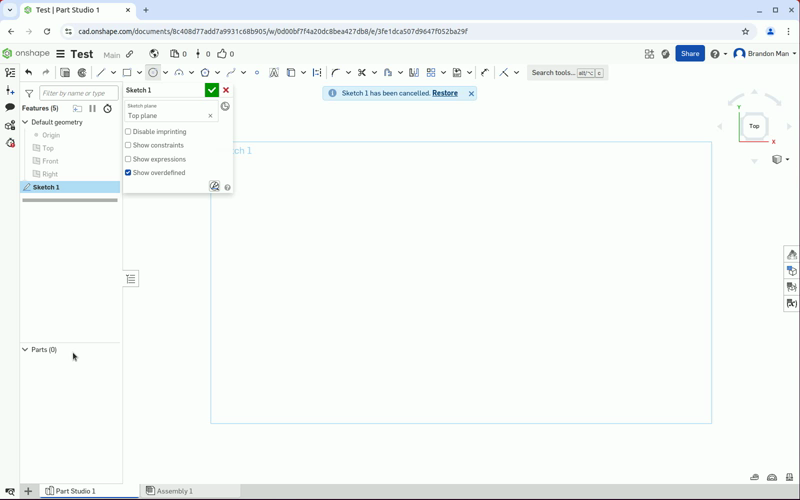
mouse_move(461, 282)
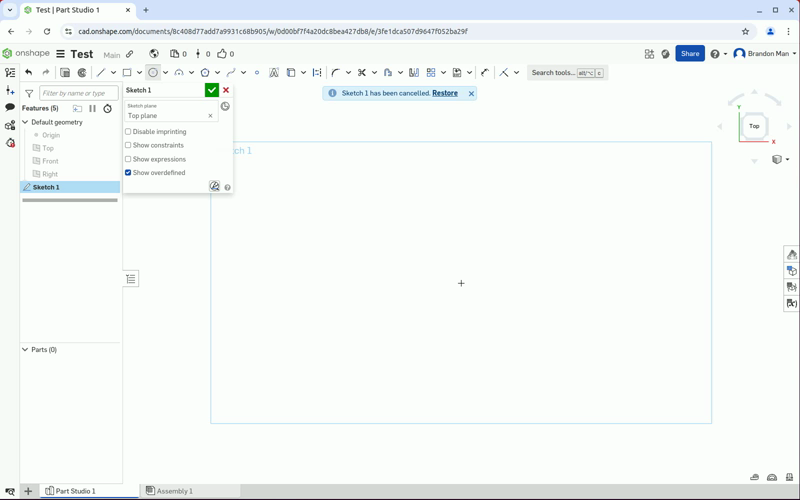
click(461, 282)
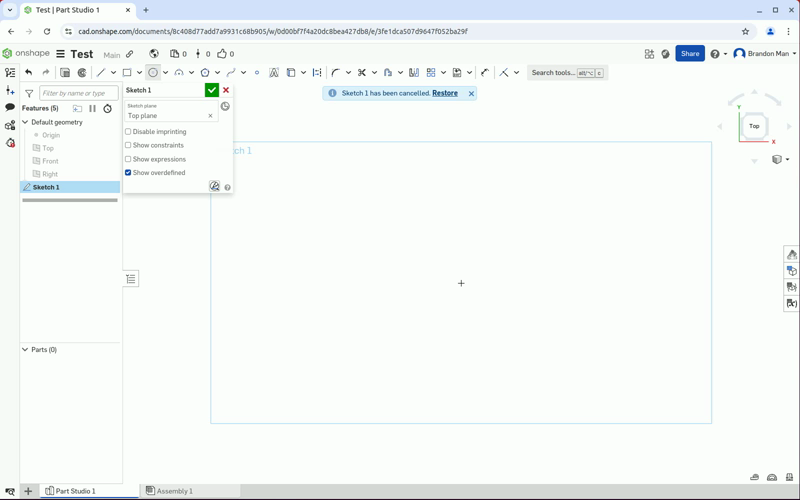
key_up(shift)
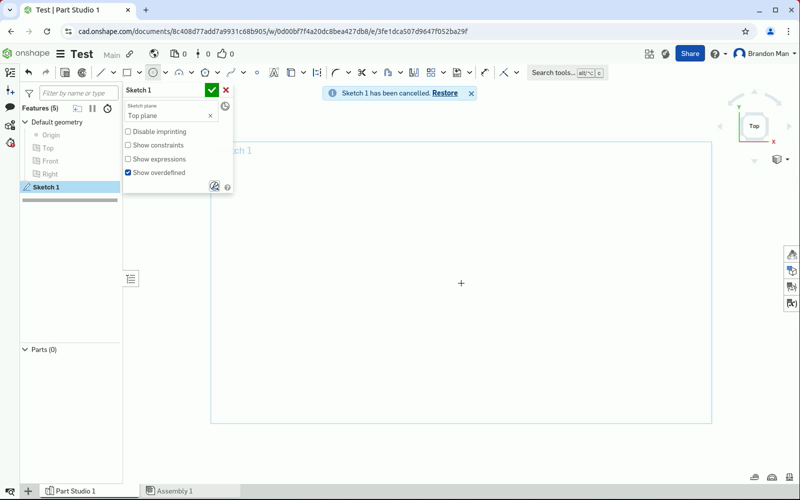
mouse_move(574, 282)
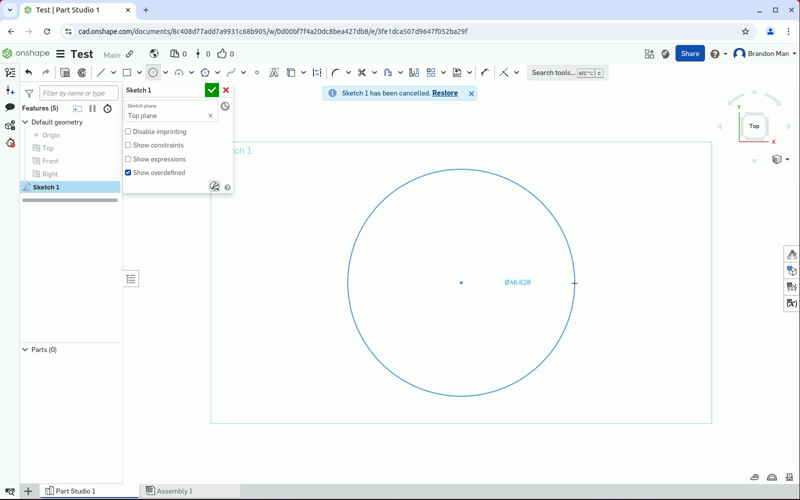
click(574, 282)
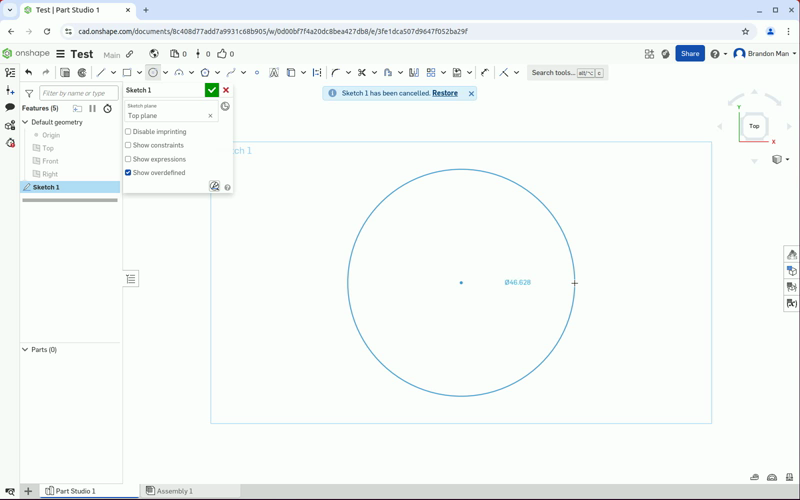
key(esc)
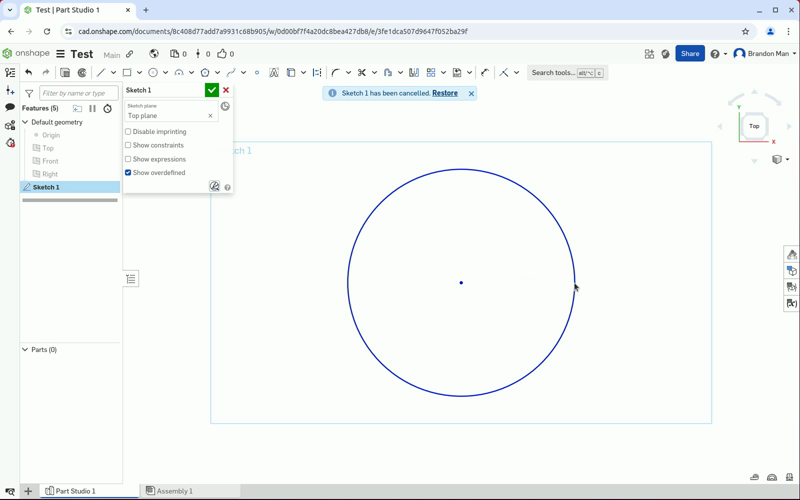
key(c)
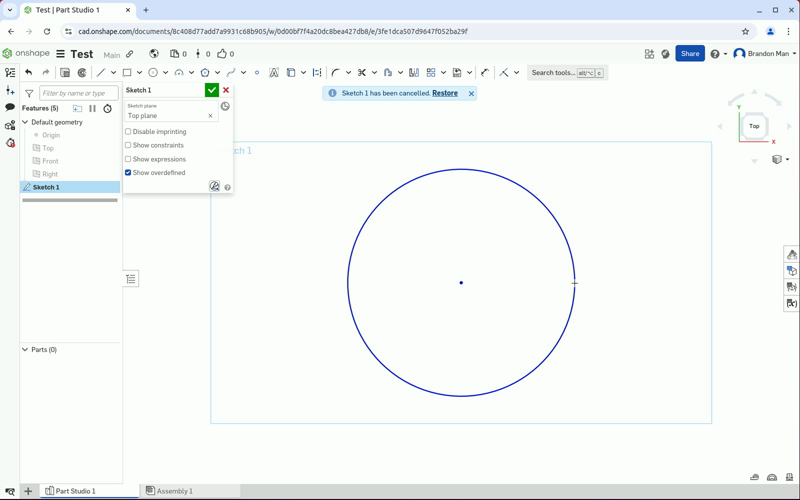
key_down(shift)
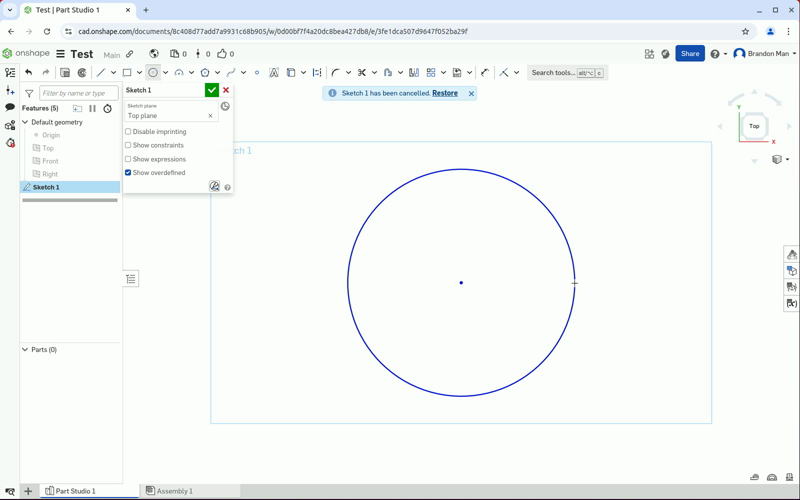
mouse_move(461, 282)
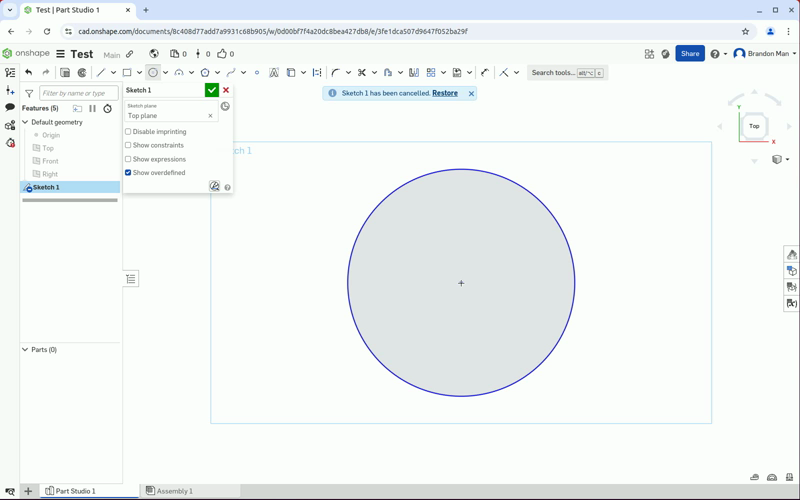
click(461, 282)
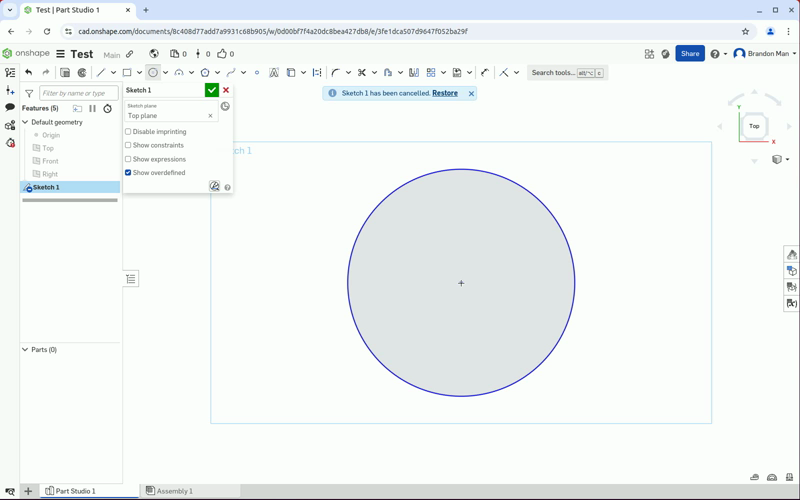
key_up(shift)
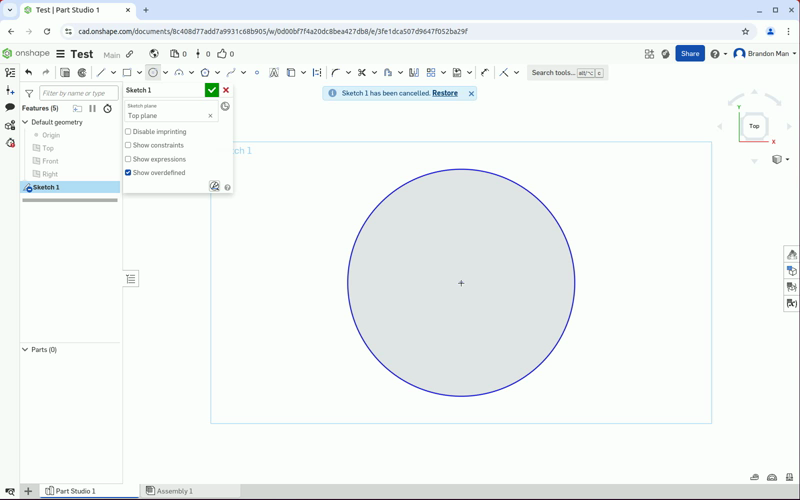
mouse_move(529, 282)
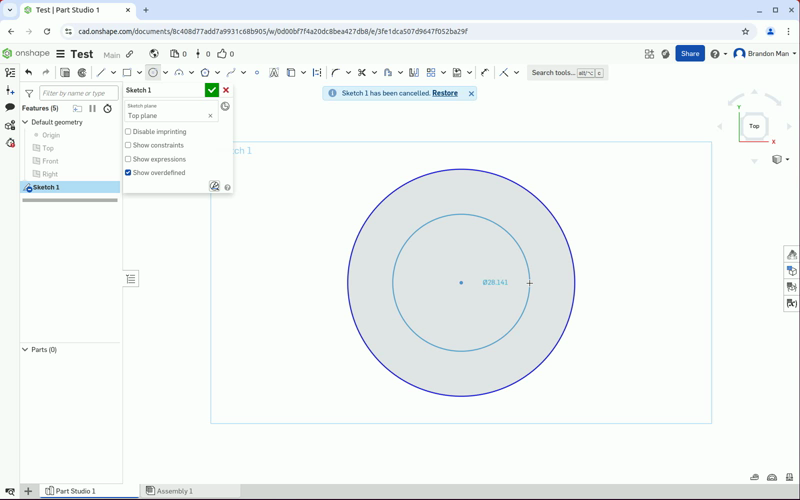
click(529, 282)
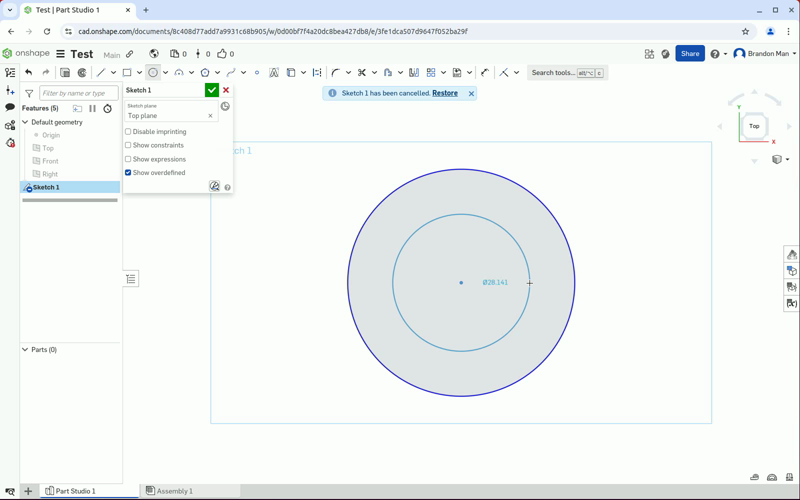
key(esc)
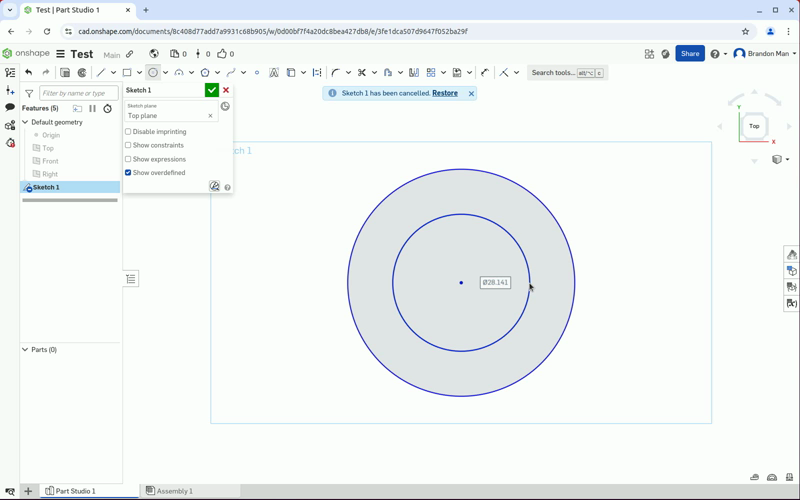
mouse_move(547, 317)
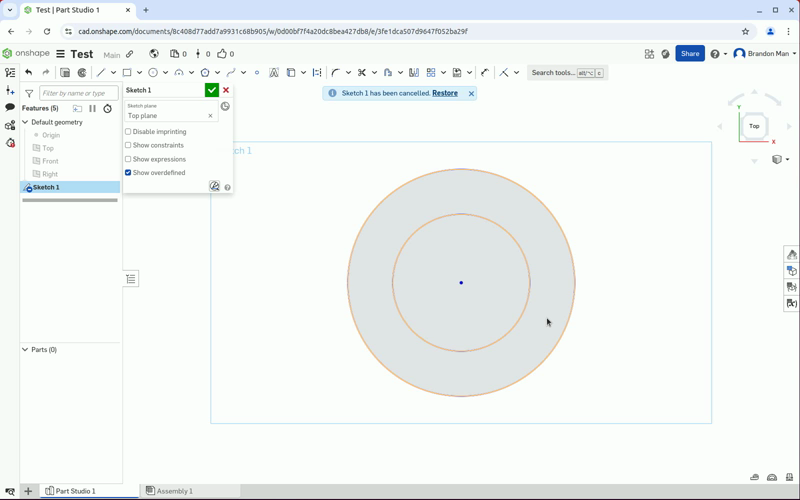
click(547, 317)
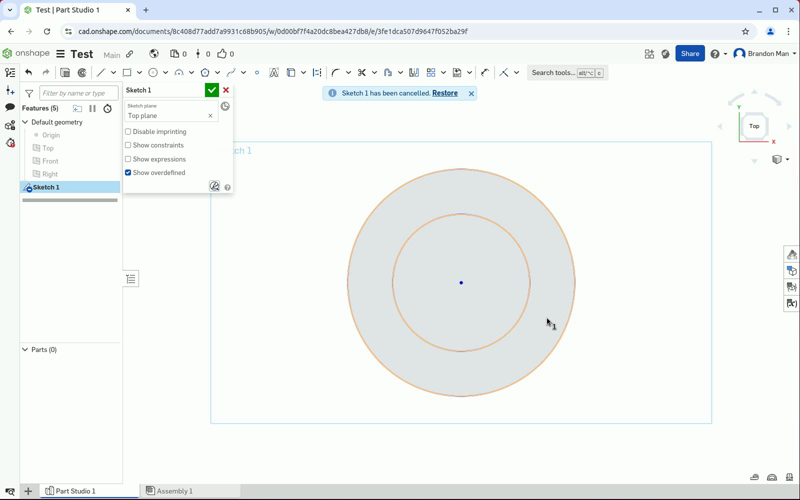
mouse_move(73, 352)
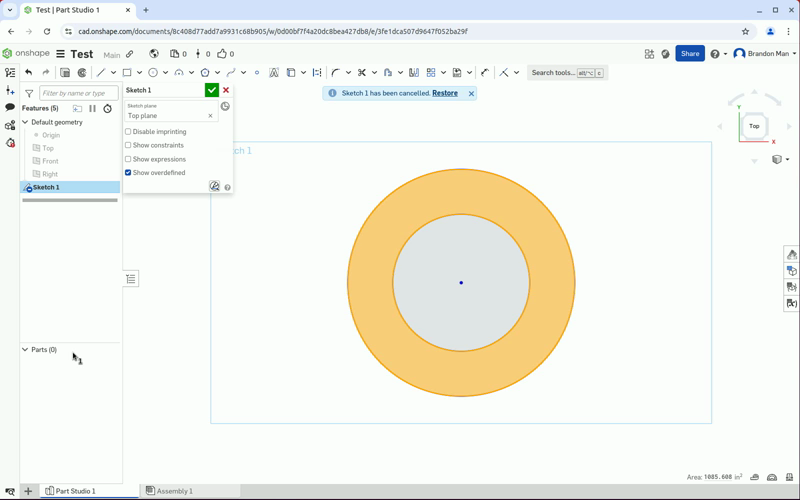
key(shift+y)
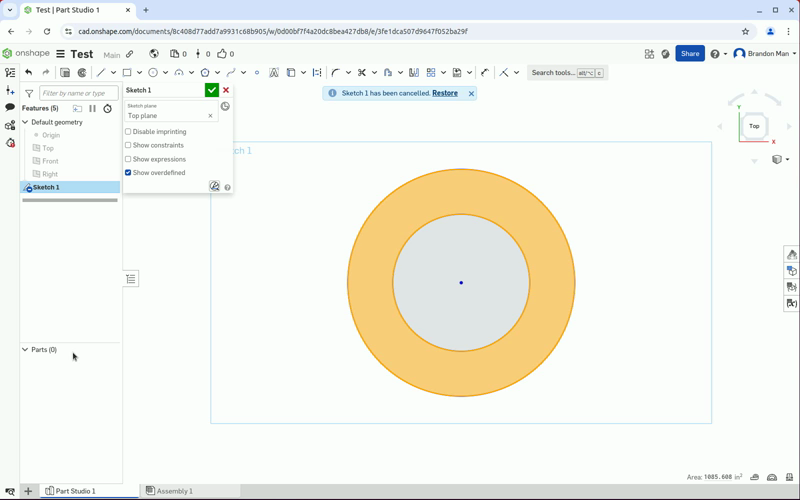
key(shift+e)
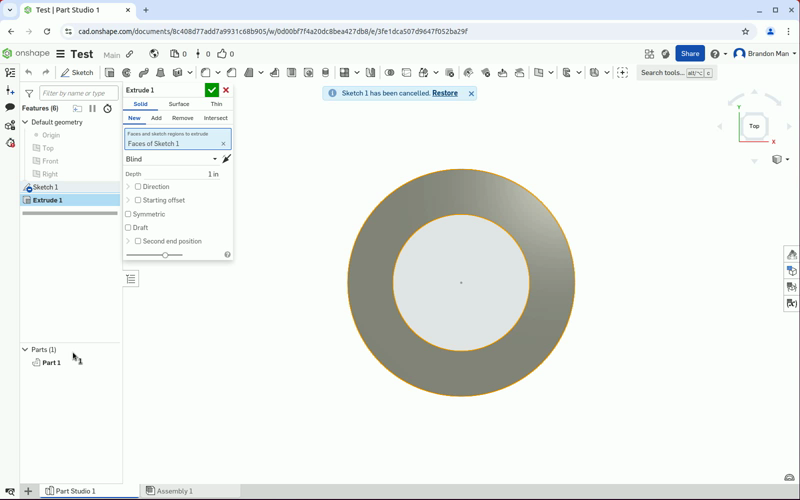
mouse_move(143, 106)
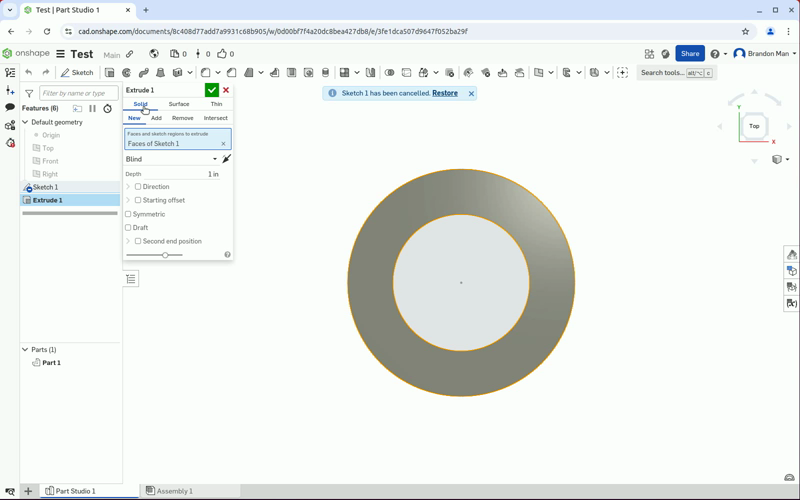
click(143, 106)
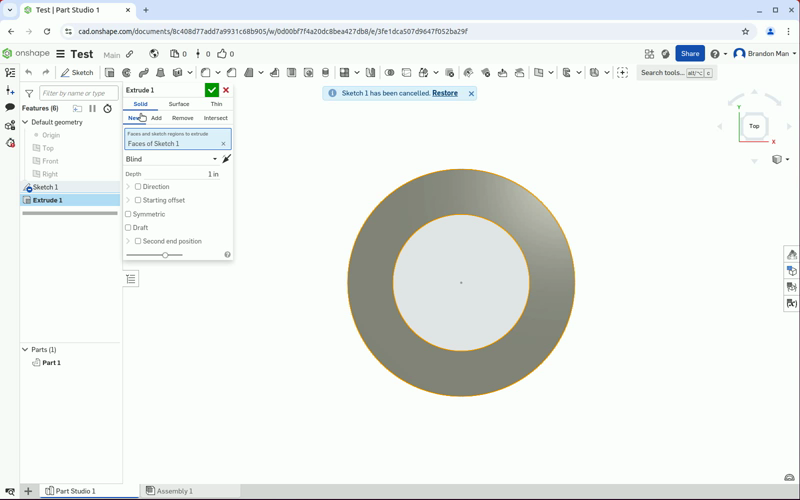
mouse_move(137, 120)
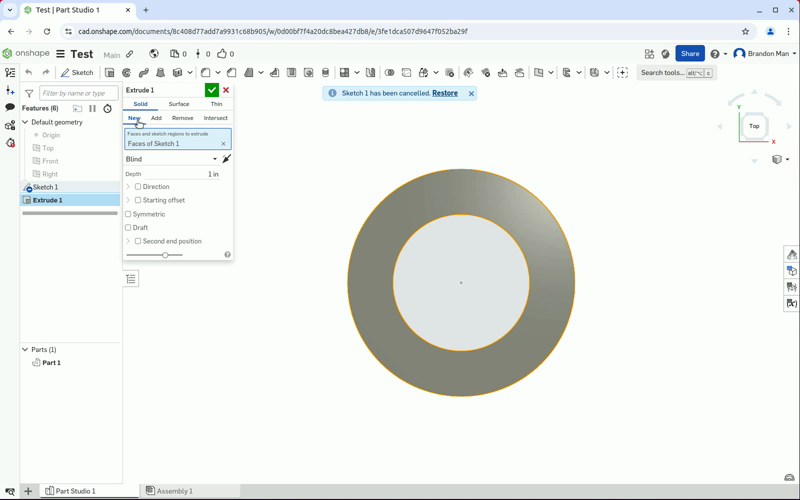
click(137, 120)
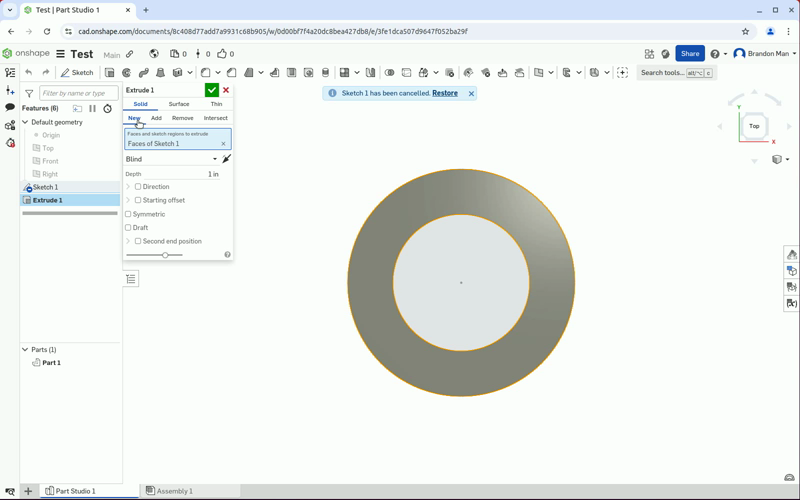
key(tab, 4)
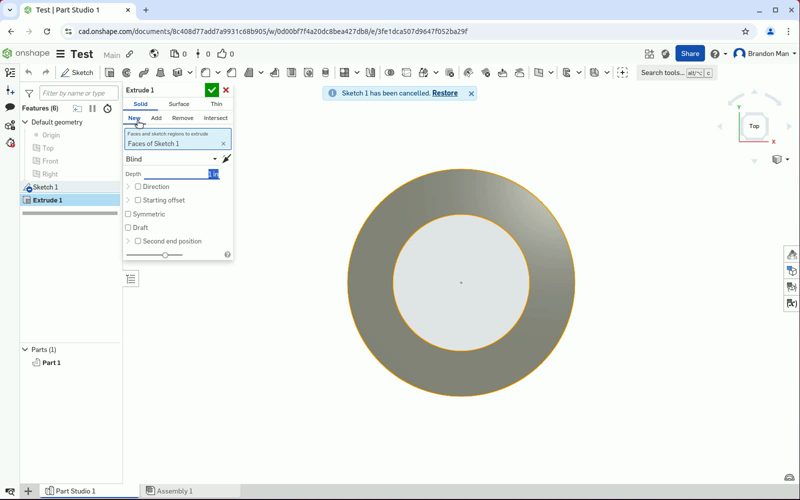
text(1.685)
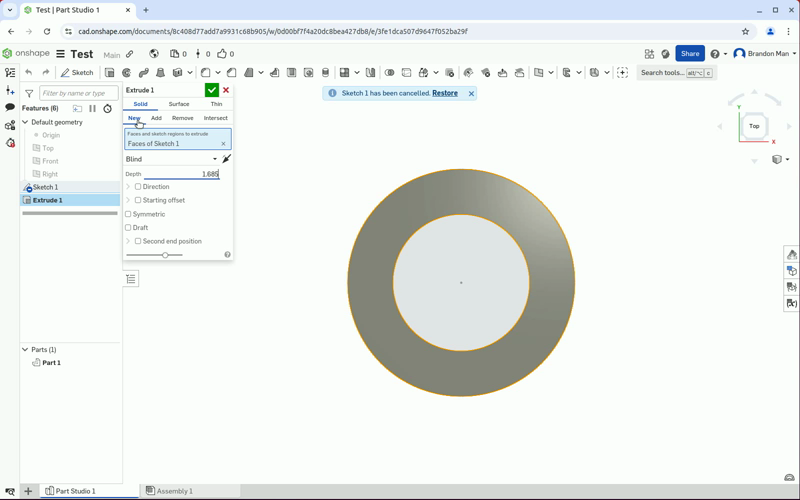
key(enter)
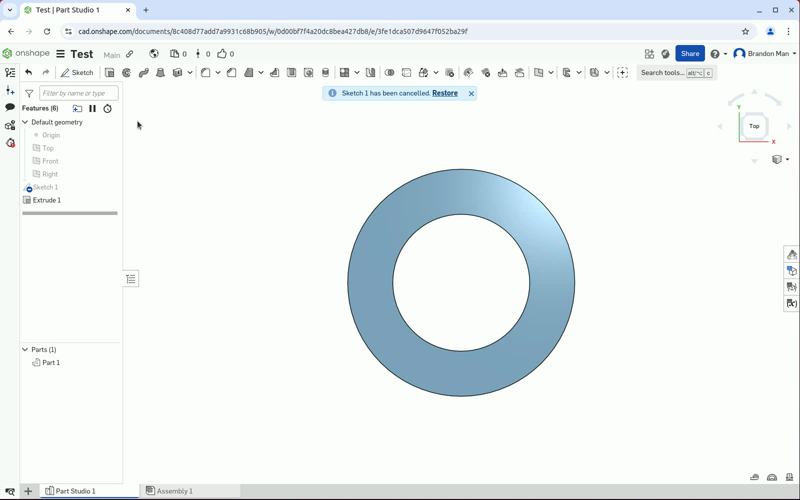
key(shift+h)
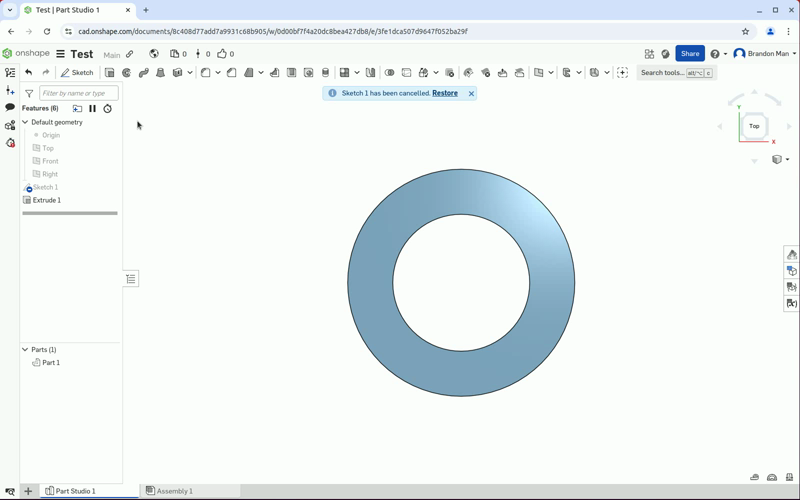
key(shift+h)
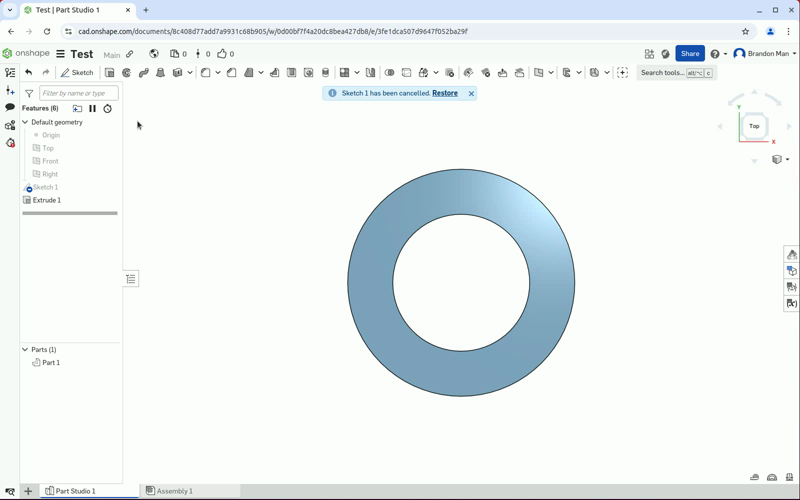
mouse_move(73, 189)
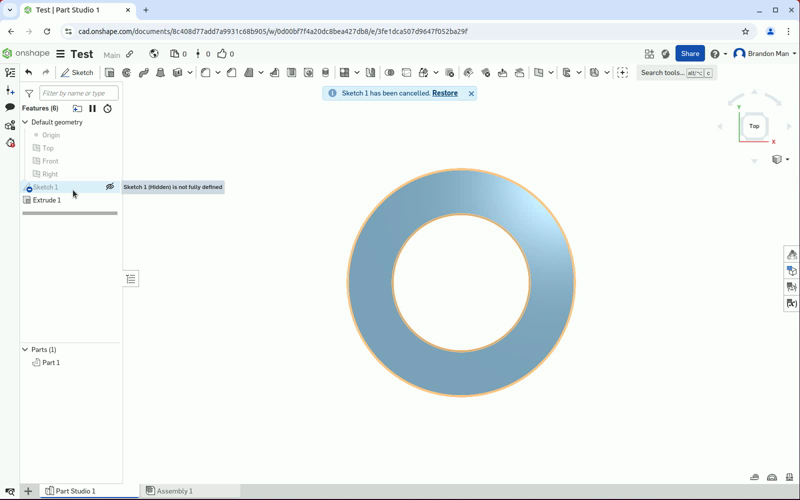
click(73, 189)
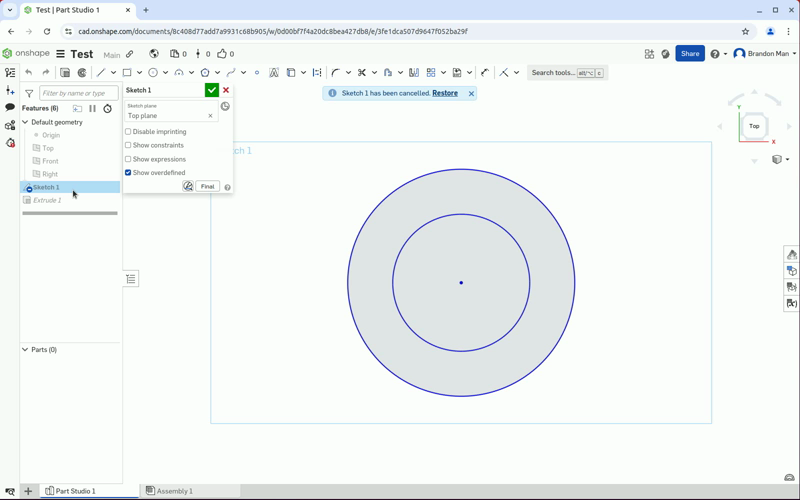
mouse_move(229, 92)
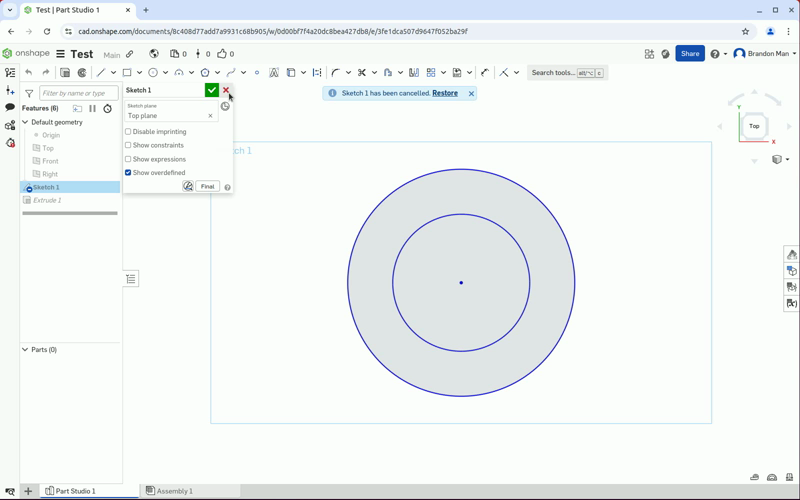
click(229, 92)
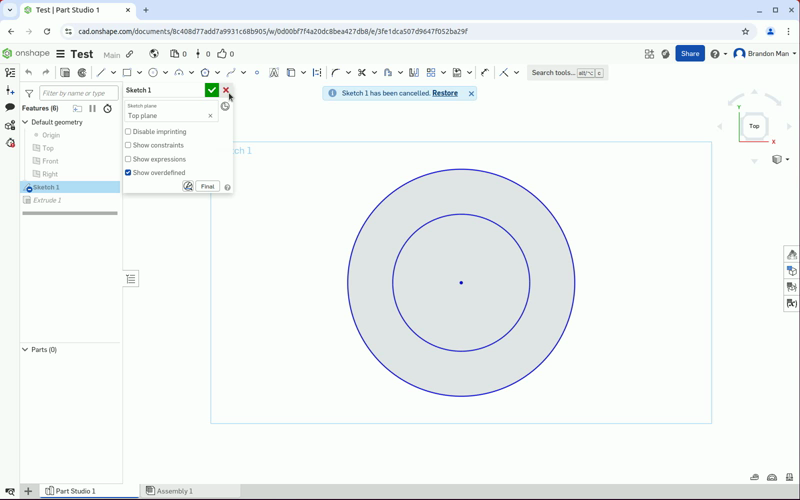
key(shift+s)
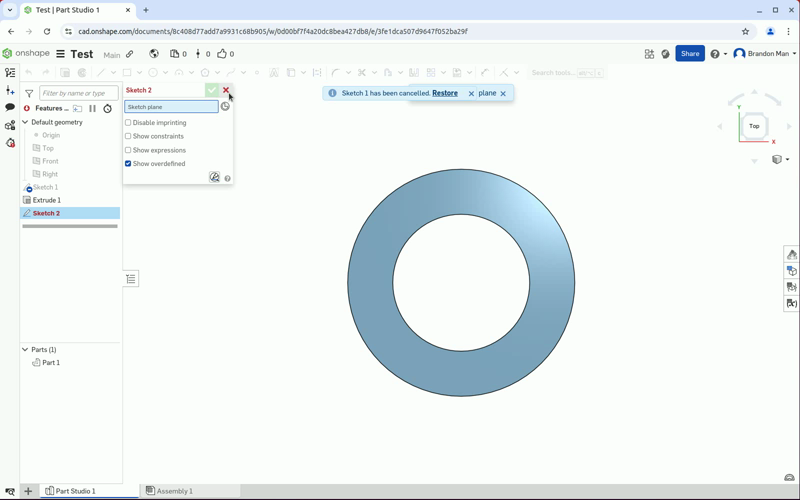
mouse_move(73, 150)
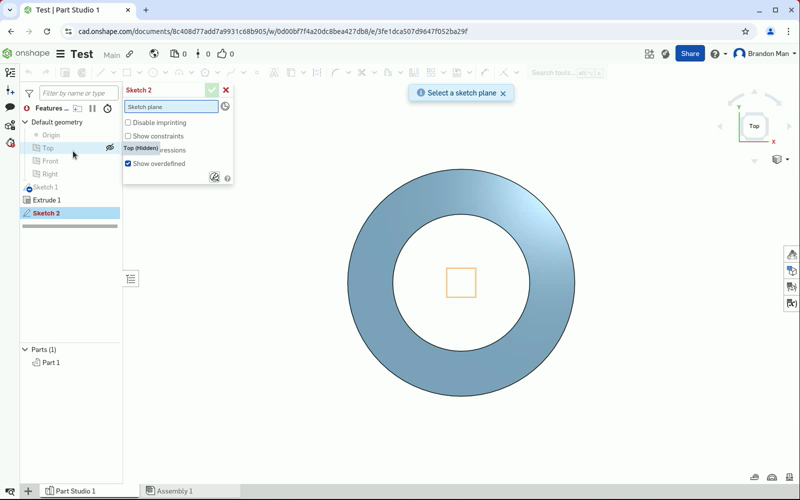
click(73, 150)
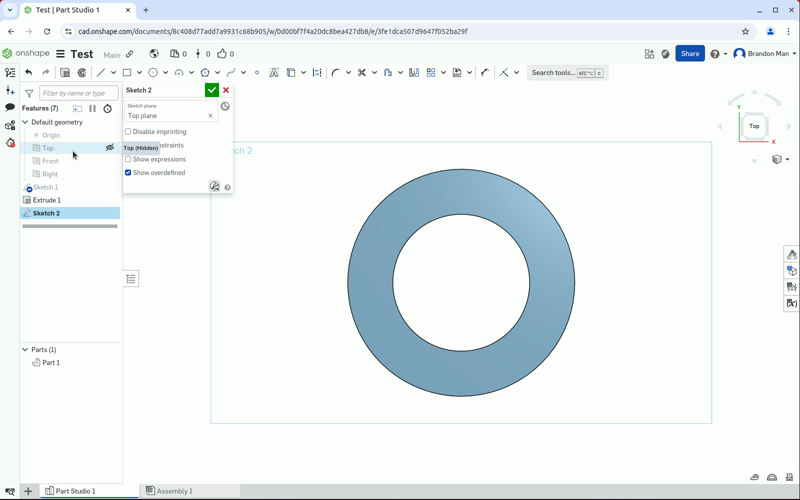
mouse_move(73, 352)
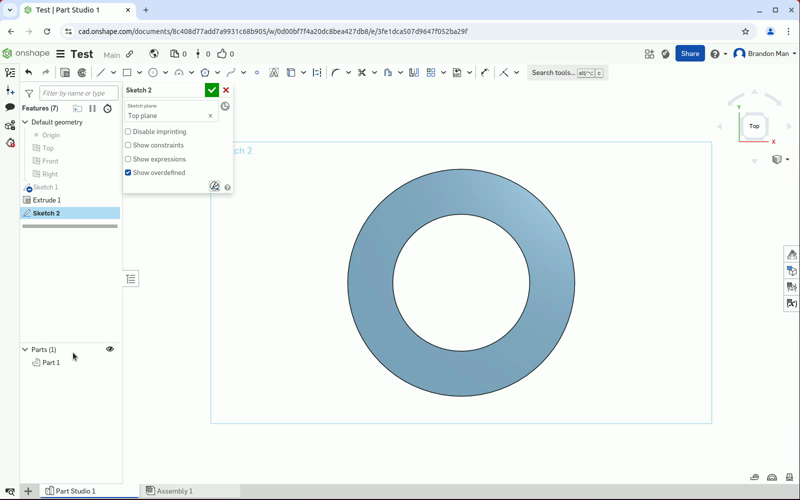
key(y)
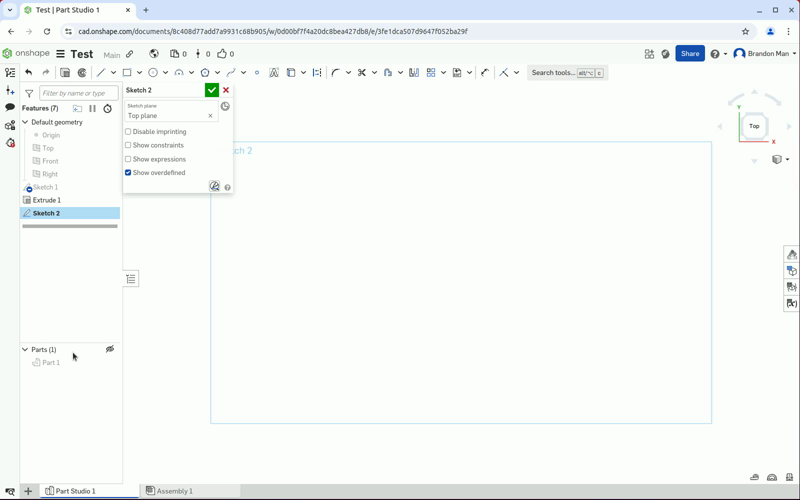
key(c)
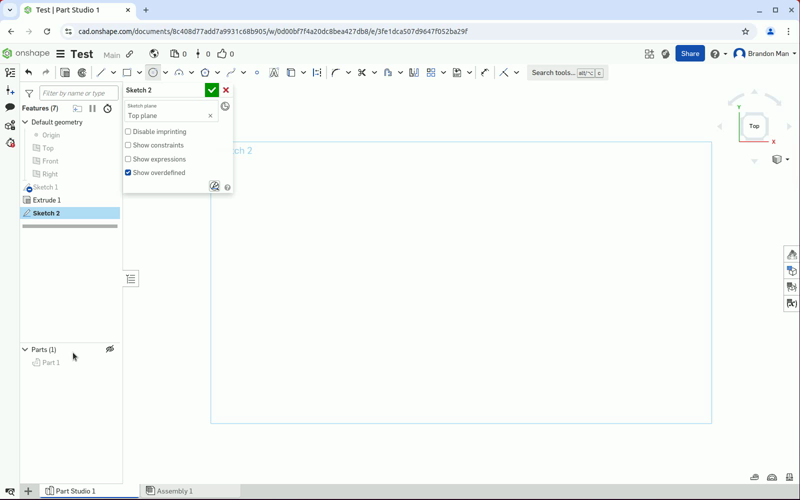
key_down(shift)
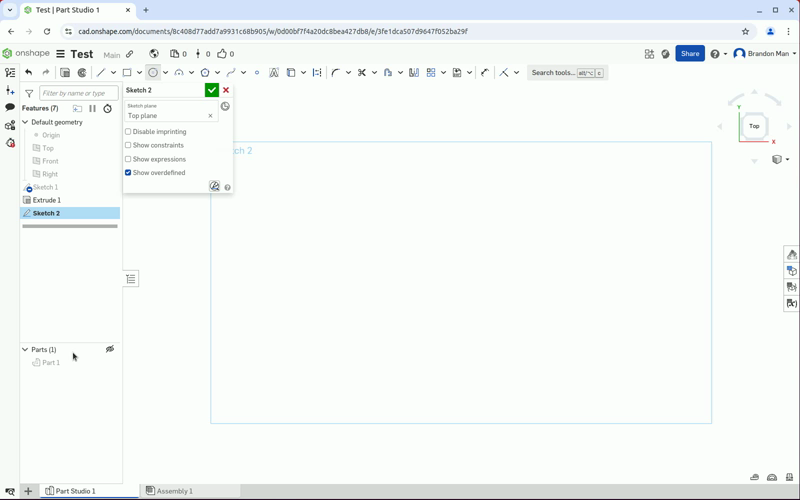
mouse_move(461, 282)
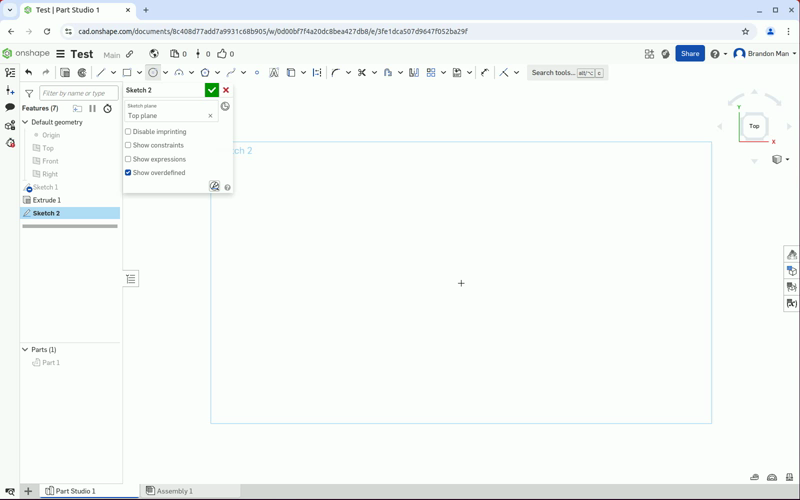
click(461, 282)
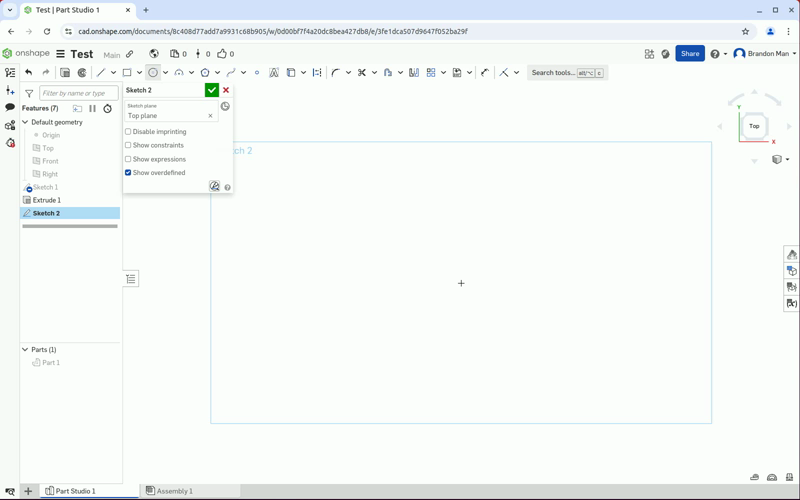
key_up(shift)
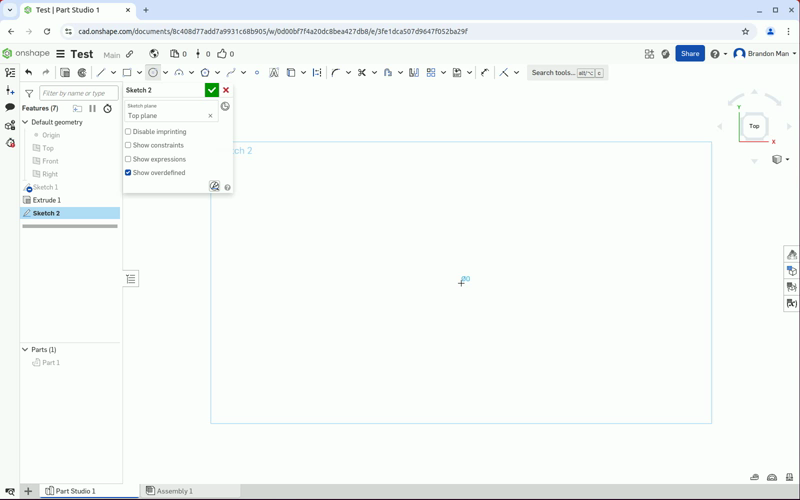
mouse_move(522, 282)
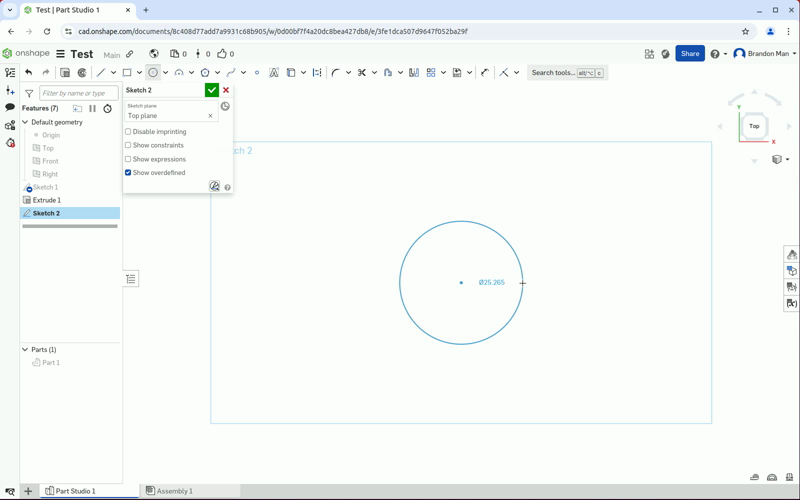
click(522, 282)
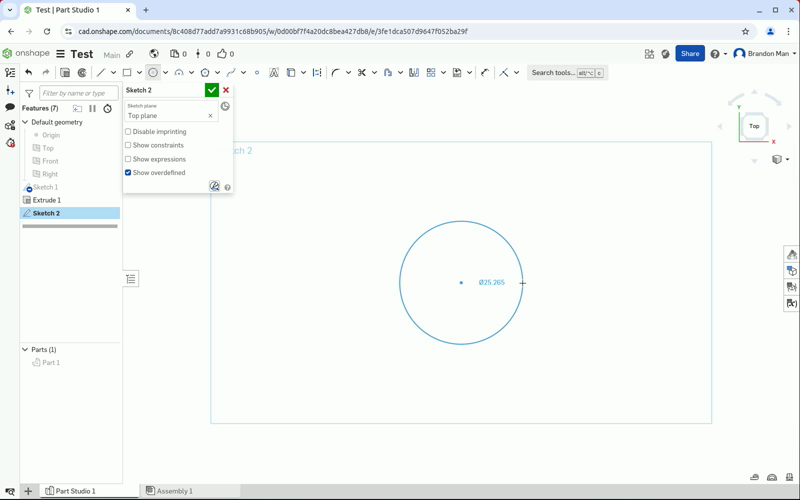
key(esc)
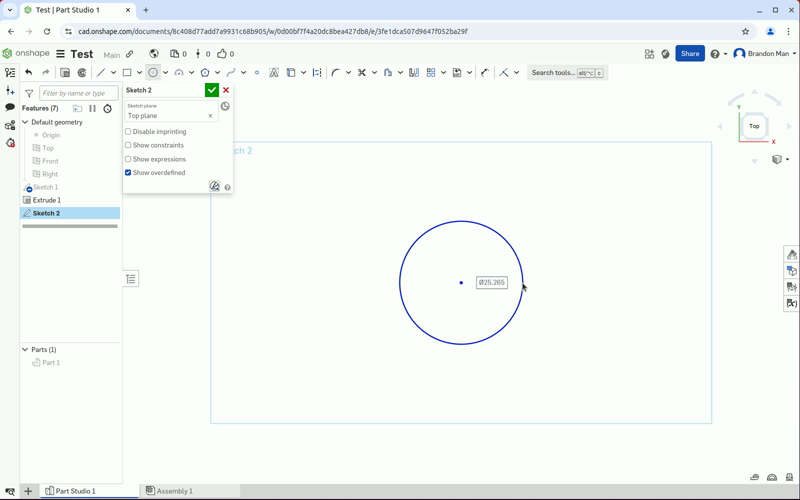
key(c)
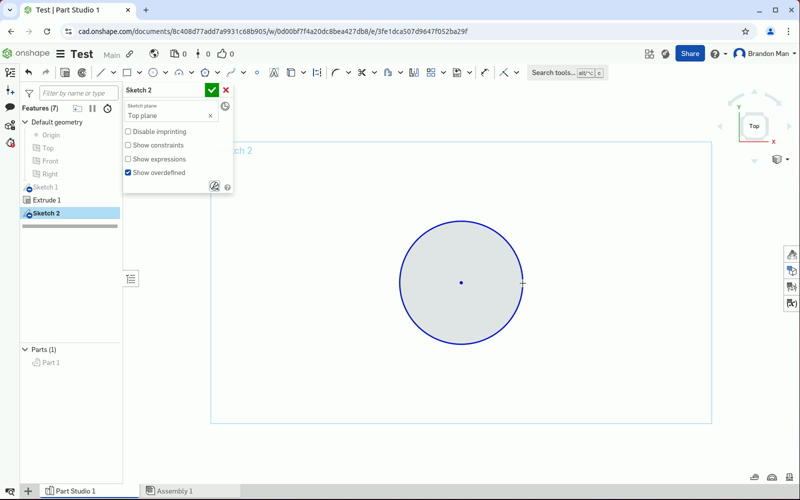
key_down(shift)
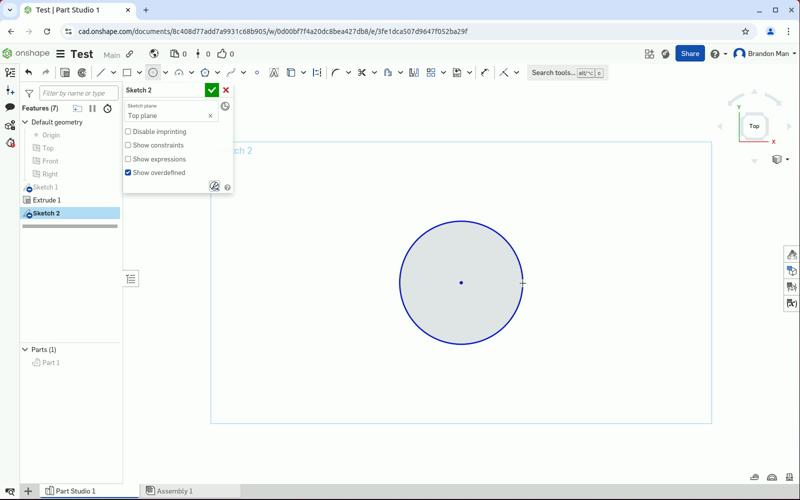
mouse_move(461, 282)
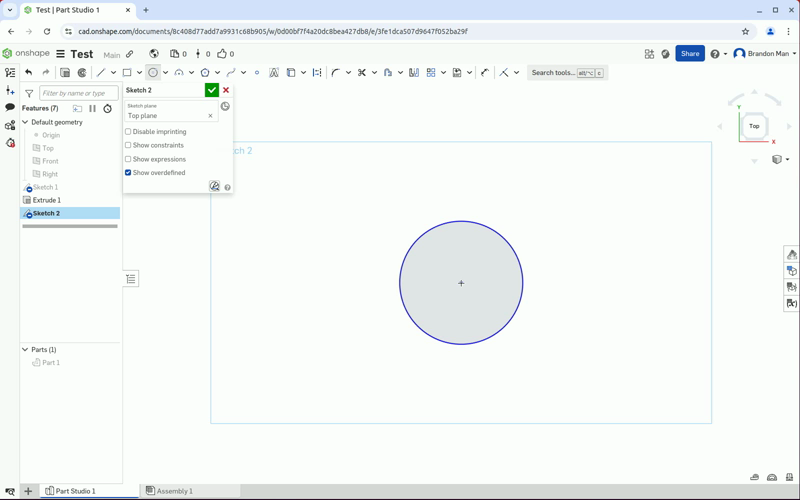
click(461, 282)
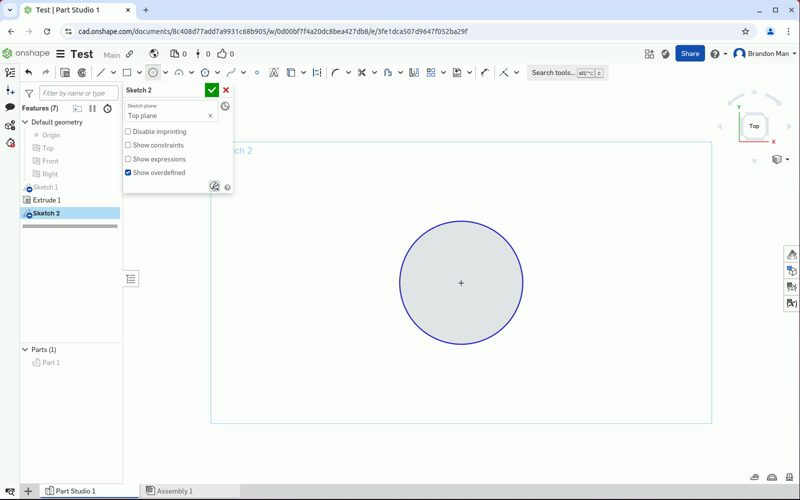
key_up(shift)
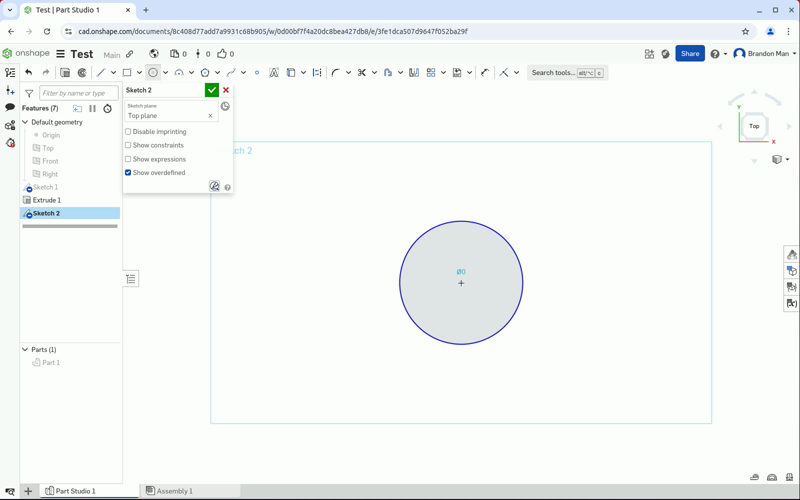
mouse_move(467, 282)
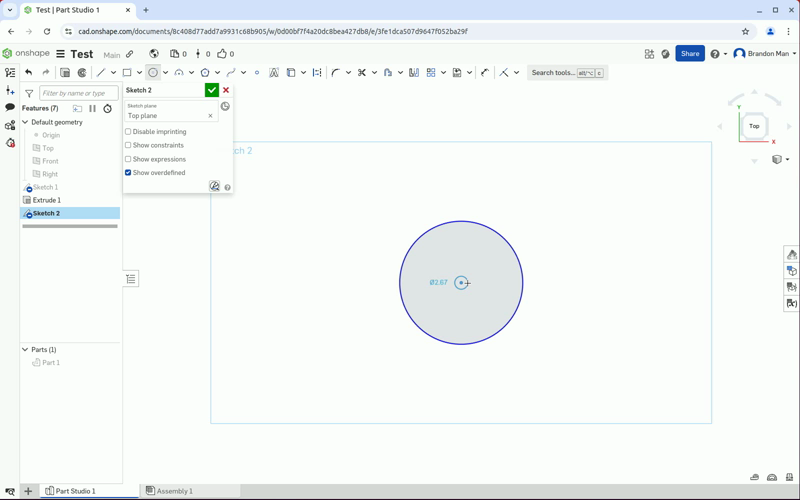
click(467, 282)
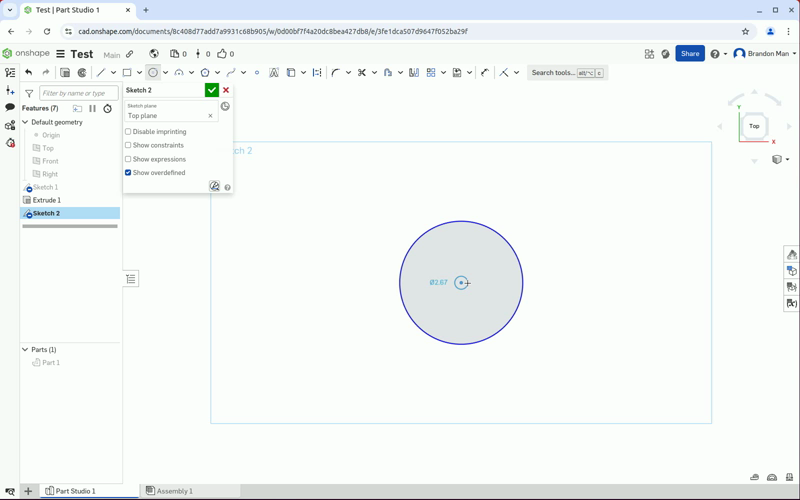
key(esc)
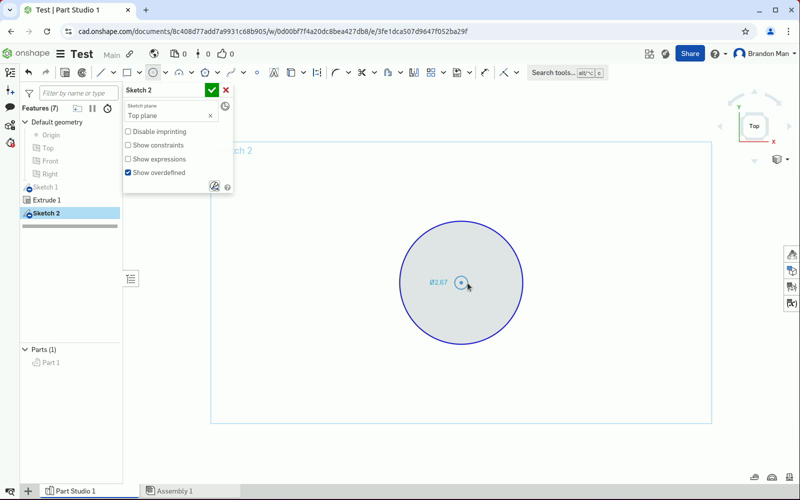
mouse_move(434, 264)
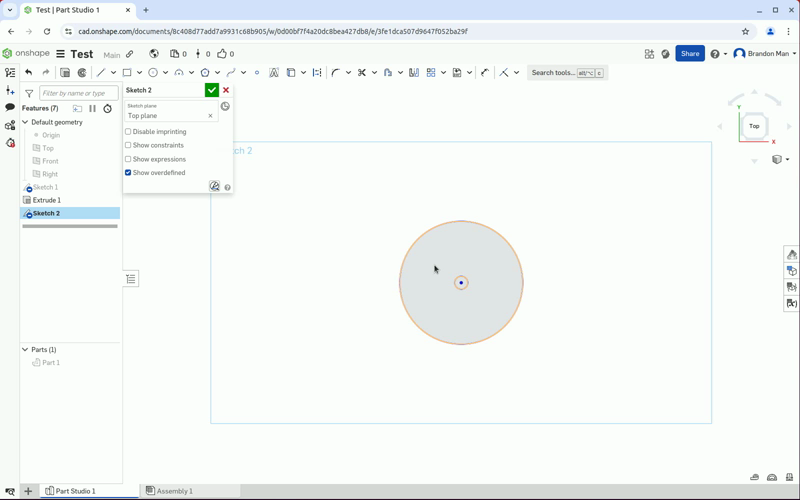
click(434, 264)
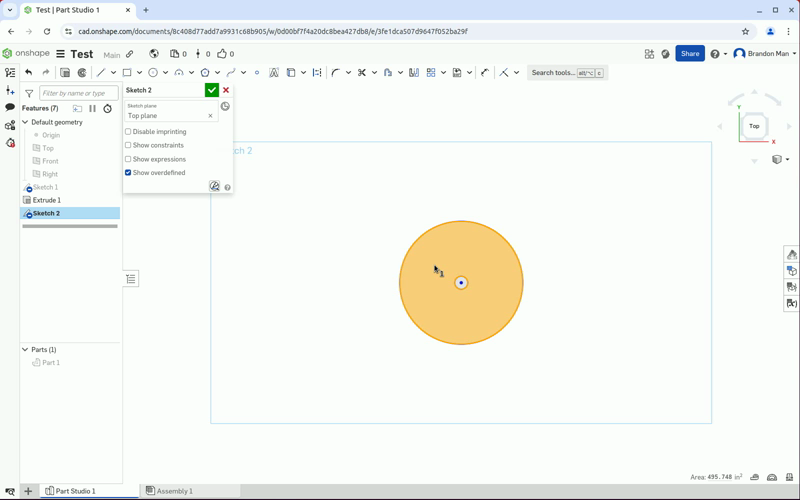
mouse_move(73, 352)
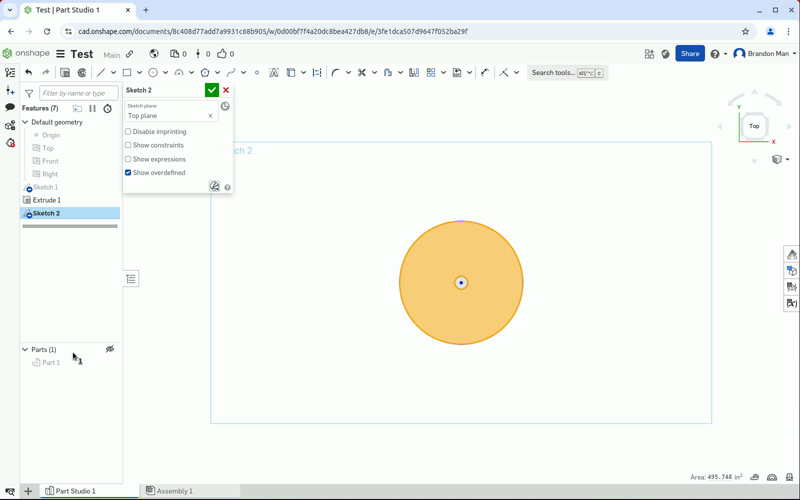
key(shift+y)
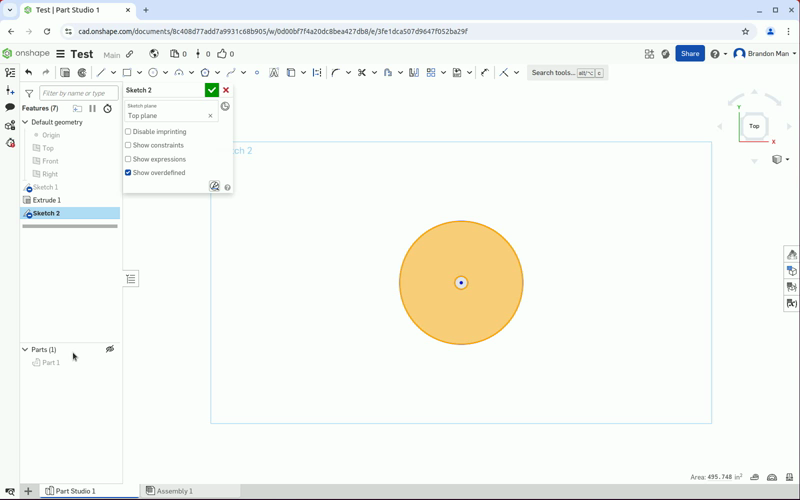
key(shift+e)
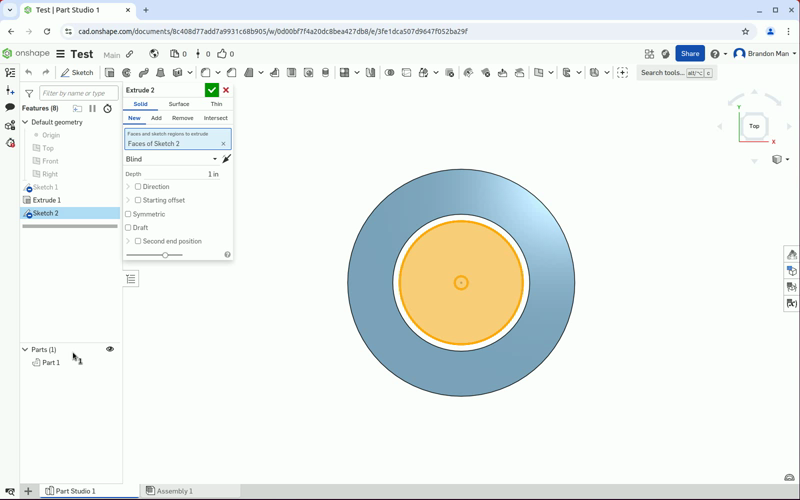
mouse_move(143, 106)
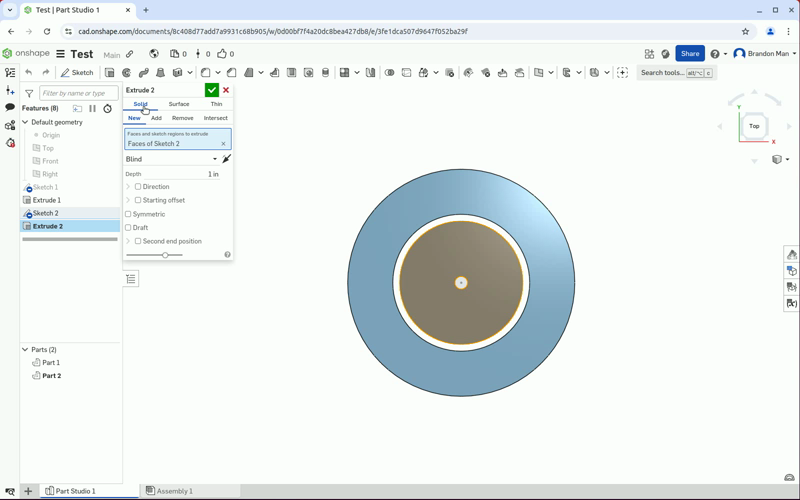
click(143, 106)
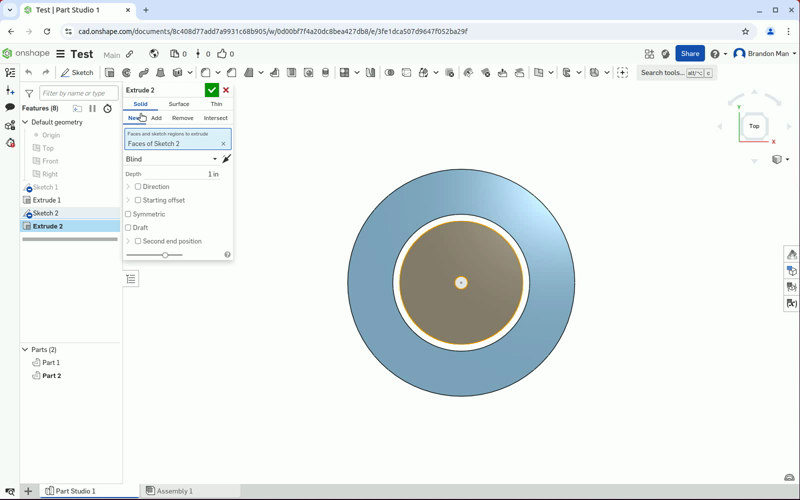
mouse_move(137, 120)
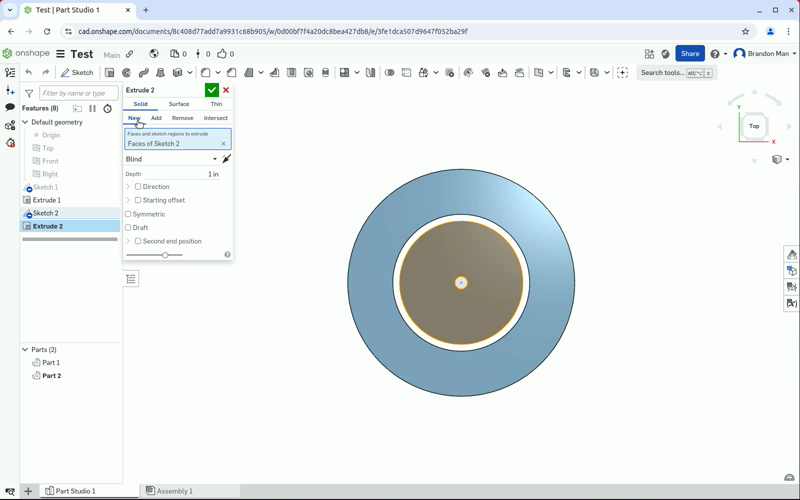
click(137, 120)
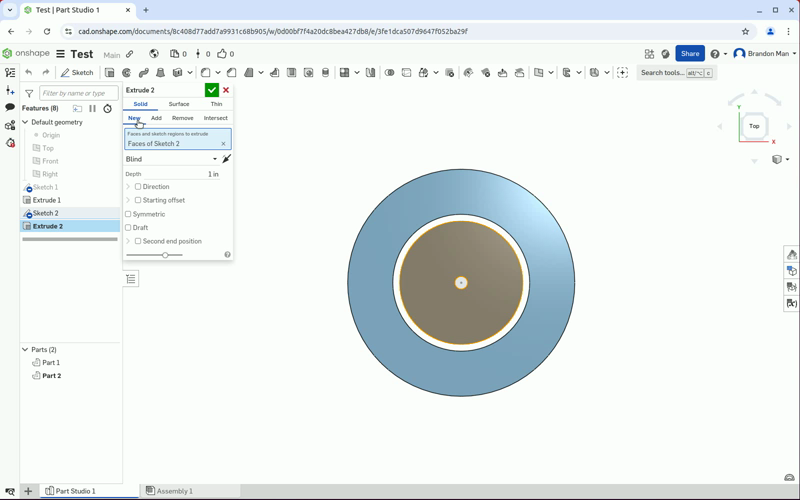
key(tab, 4)
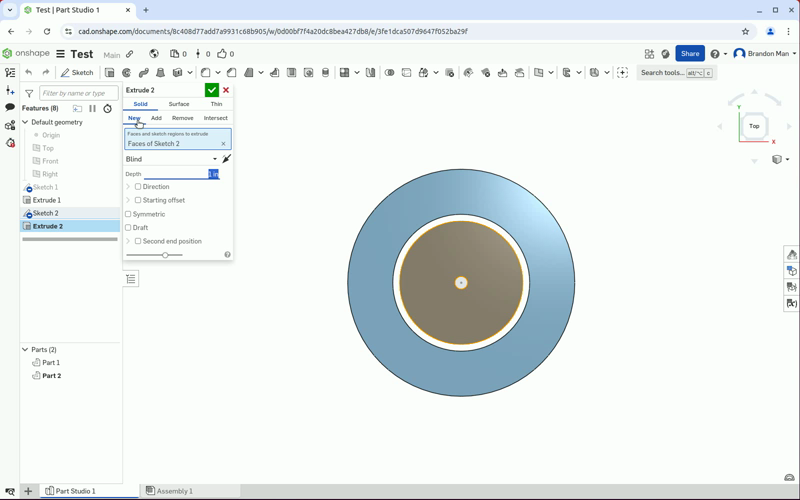
text(1.685)
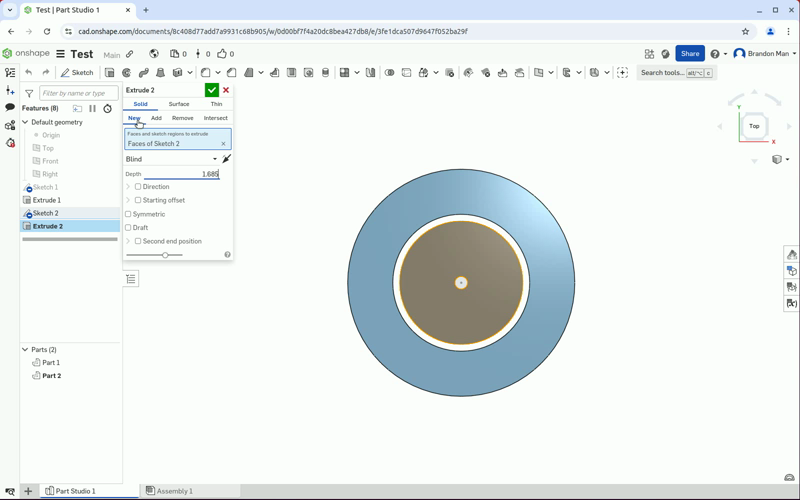
key(enter)
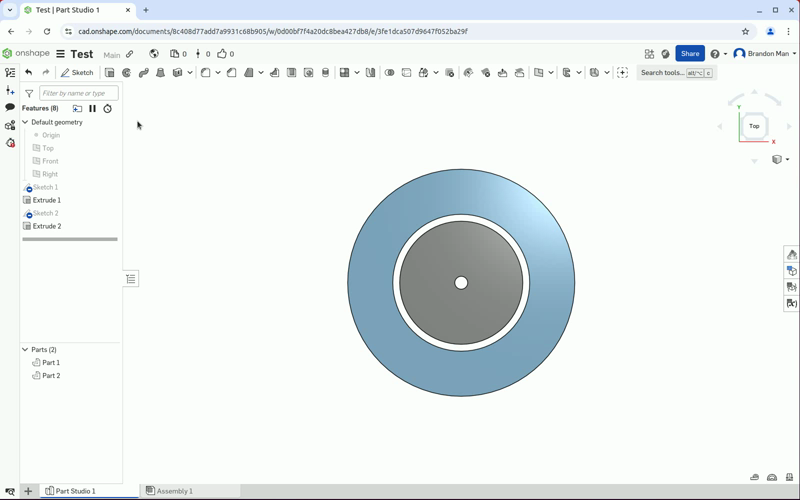
key(shift+h)
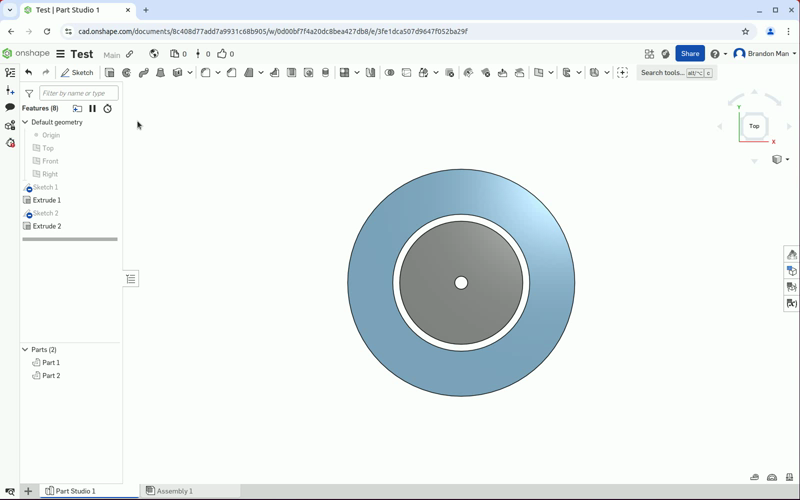
key(shift+h)
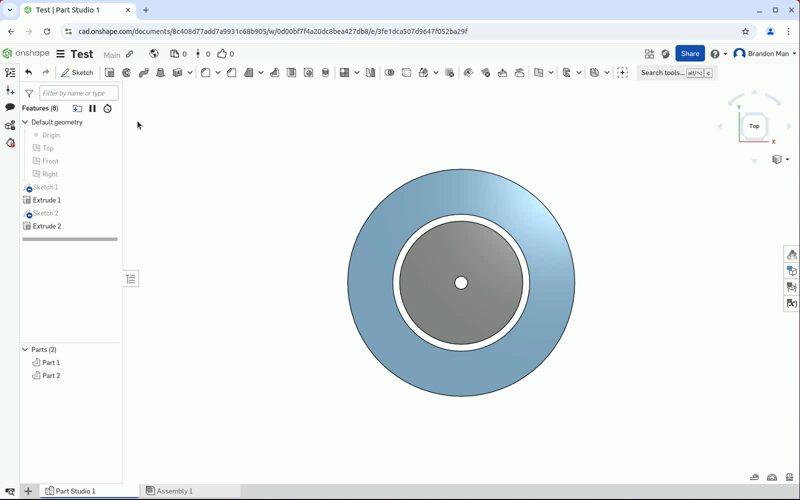
mouse_move(73, 189)
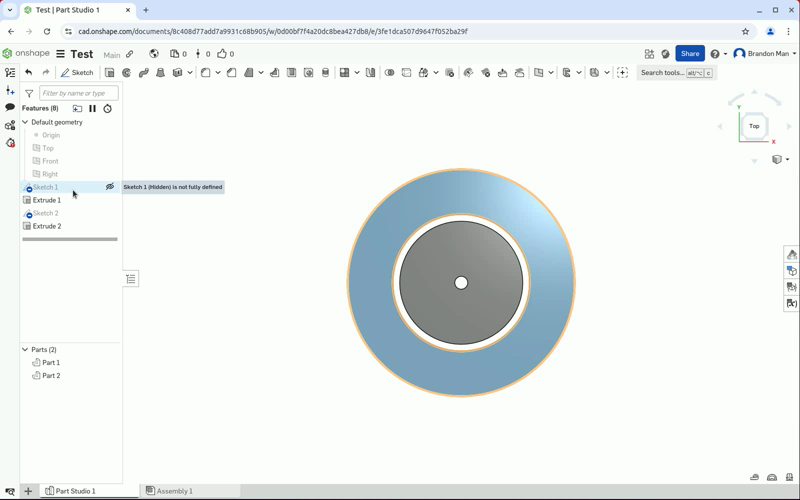
click(73, 189)
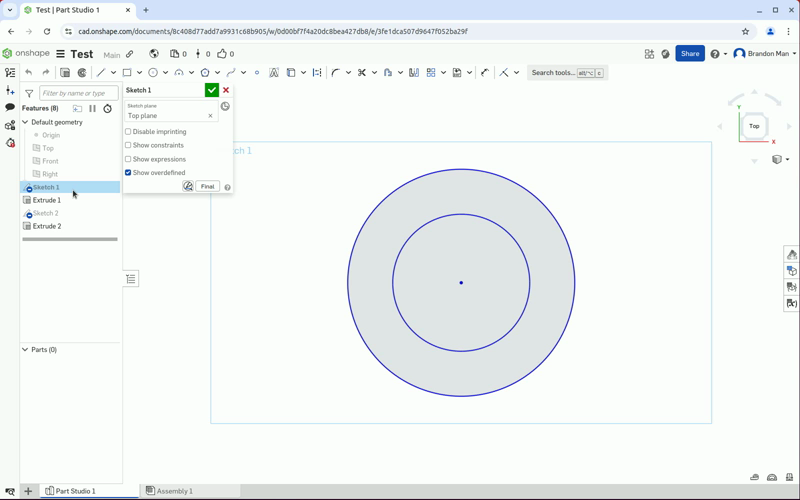
mouse_move(229, 92)
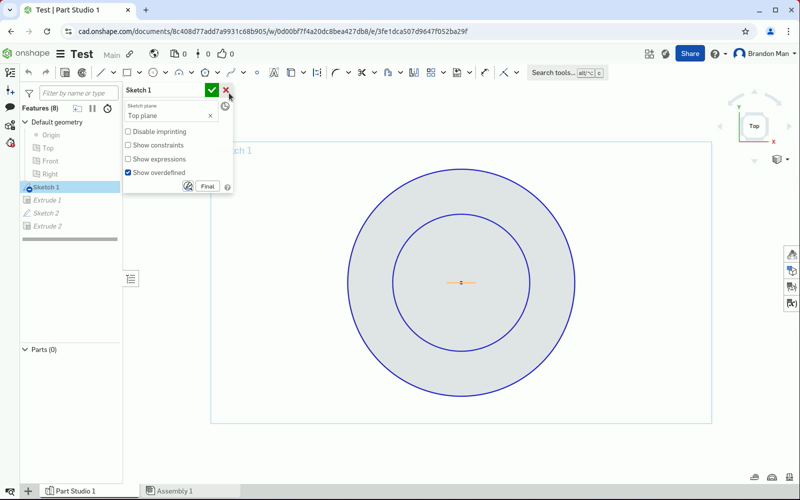
click(229, 92)
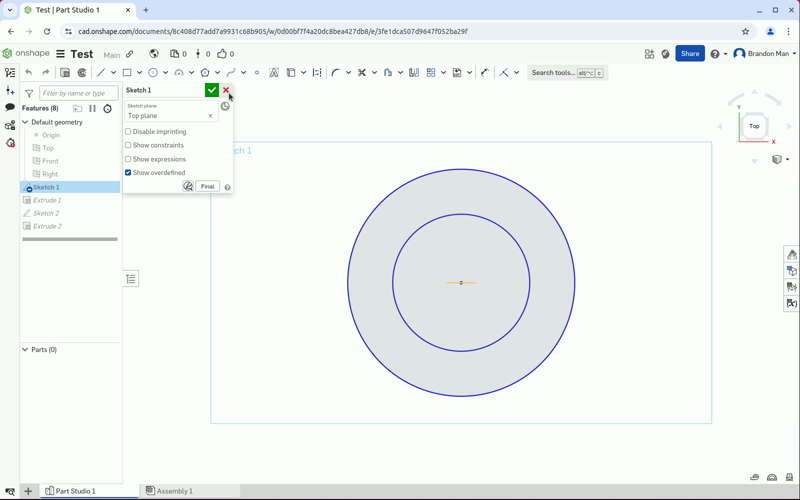
key(shift+s)
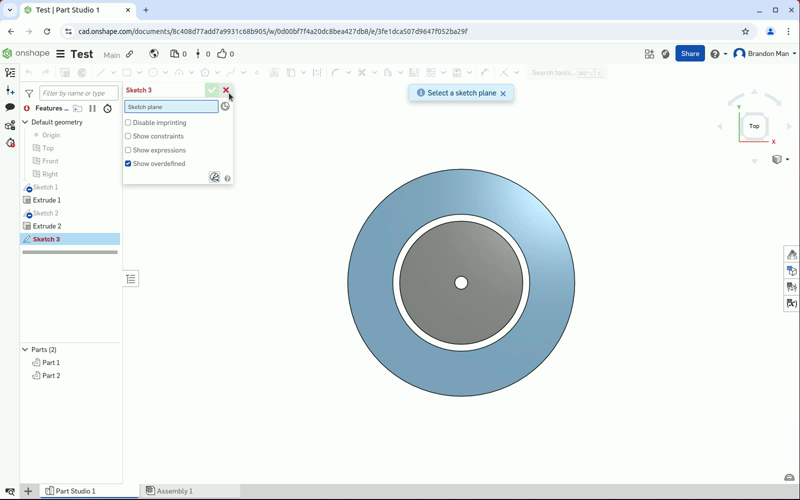
mouse_move(73, 150)
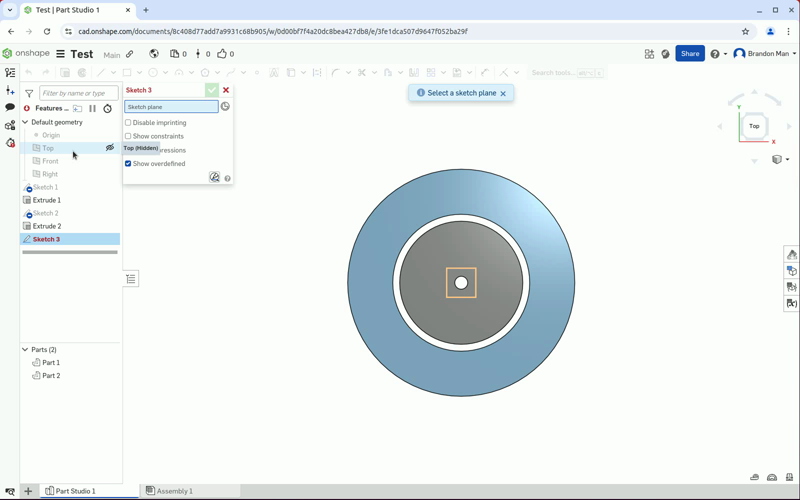
click(73, 150)
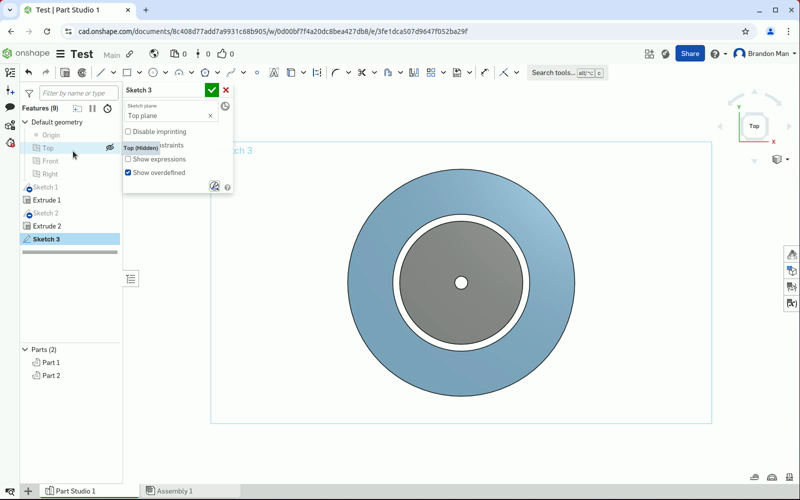
mouse_move(73, 352)
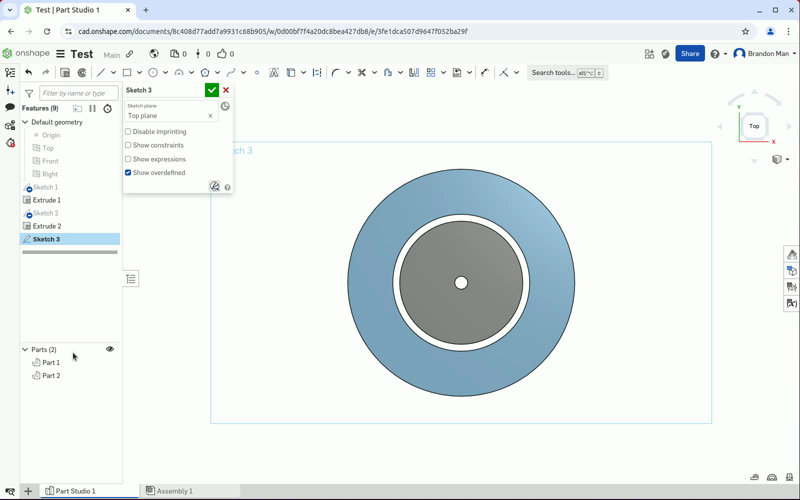
key(y)
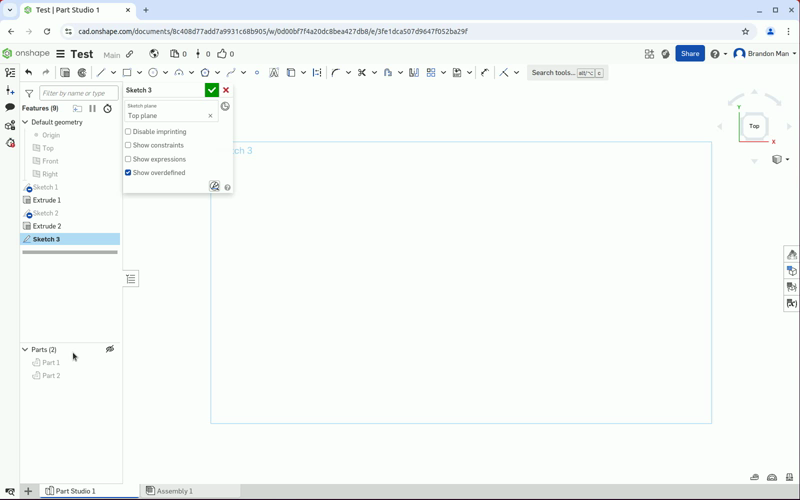
key(c)
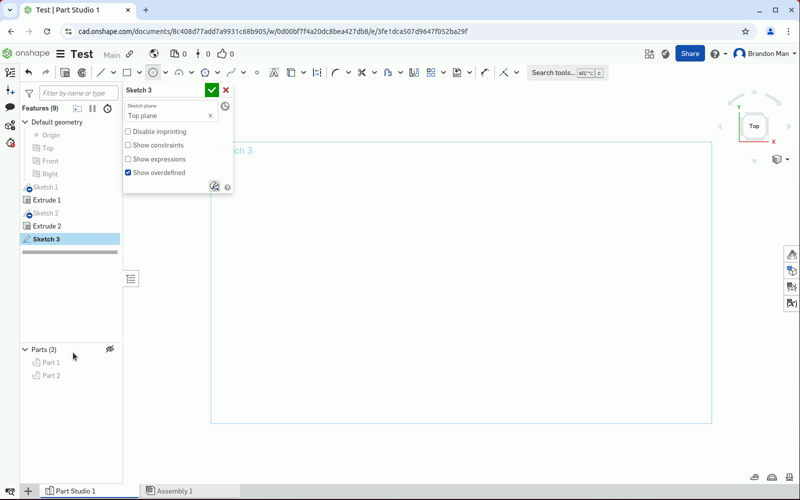
key_down(shift)
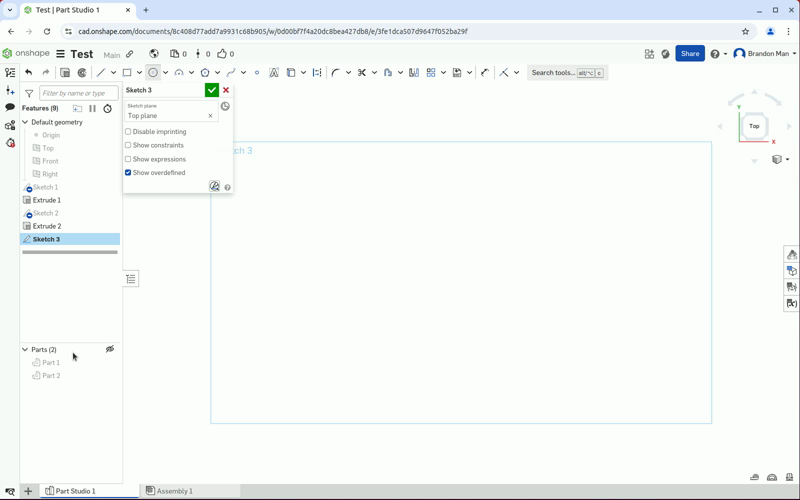
mouse_move(461, 282)
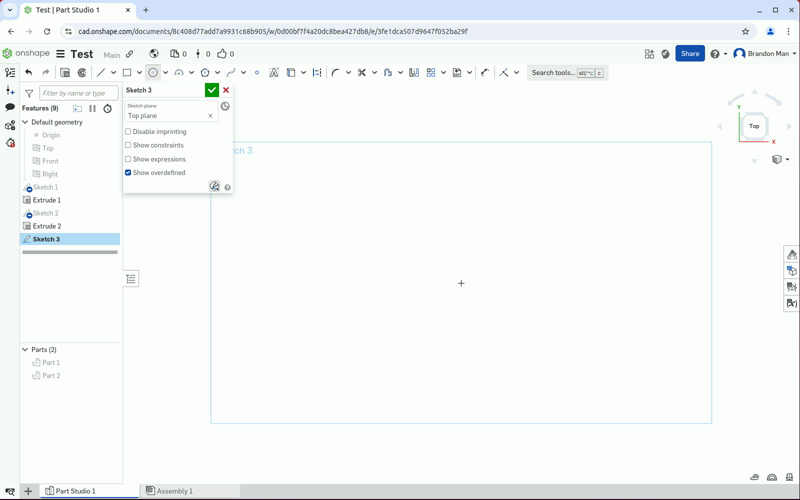
click(461, 282)
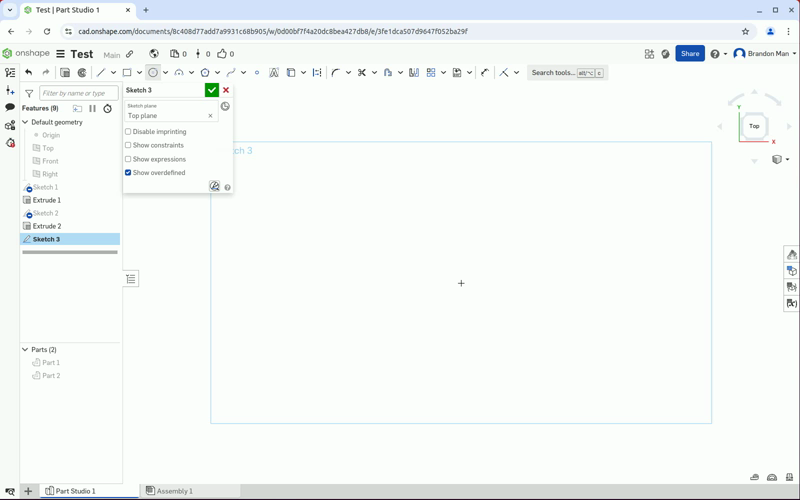
key_up(shift)
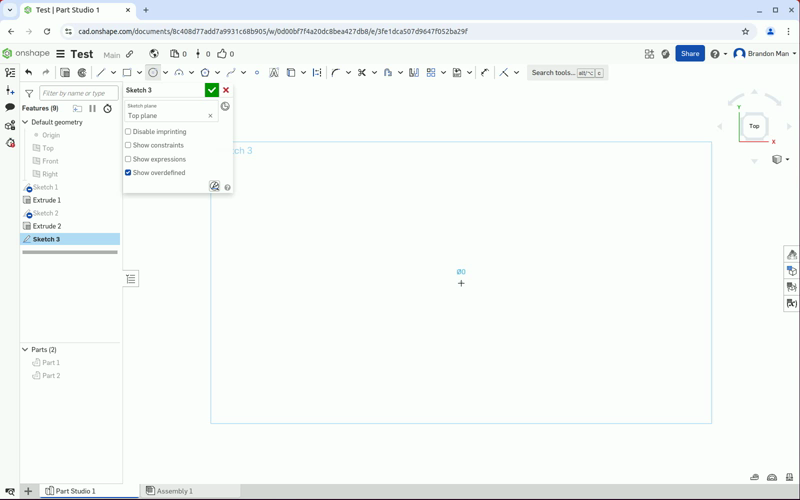
mouse_move(531, 282)
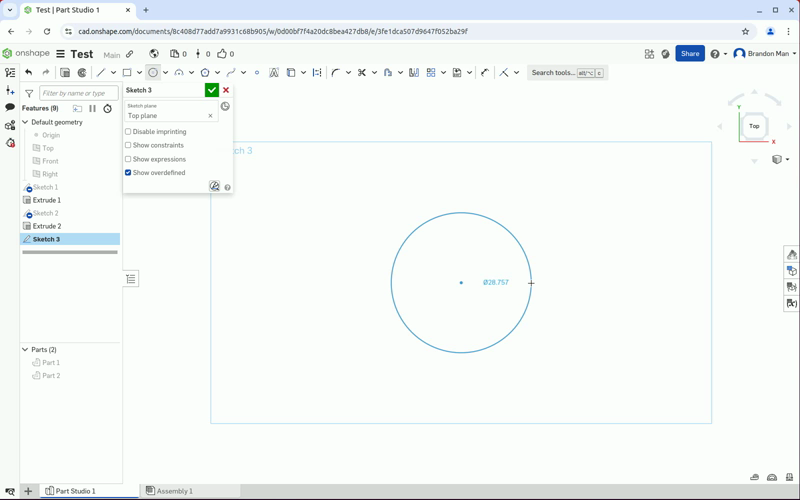
click(531, 282)
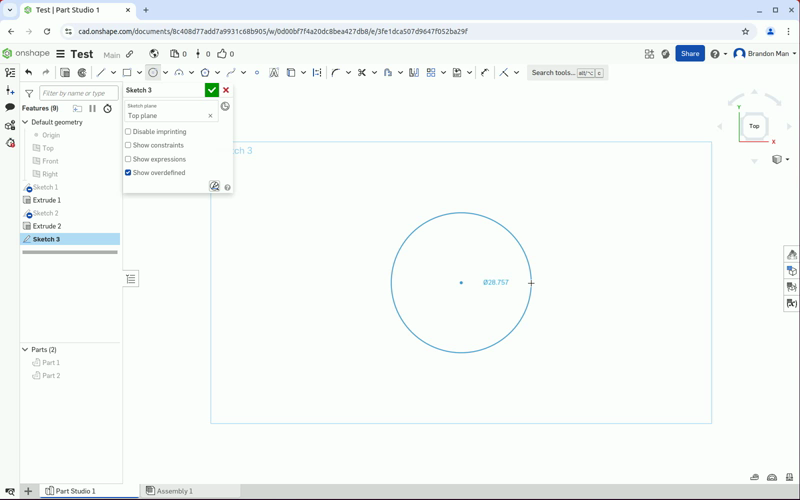
key(esc)
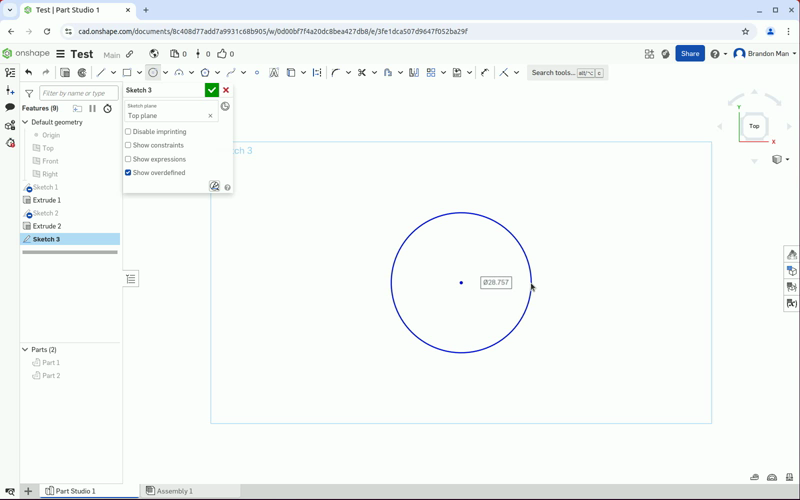
key(c)
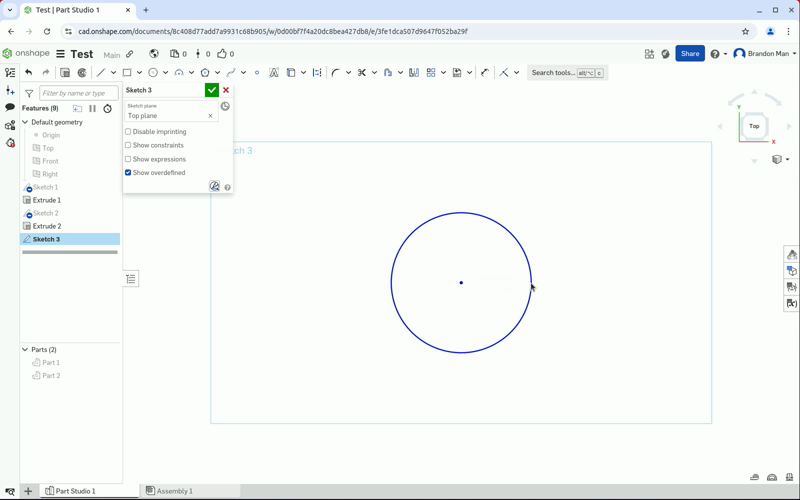
key_down(shift)
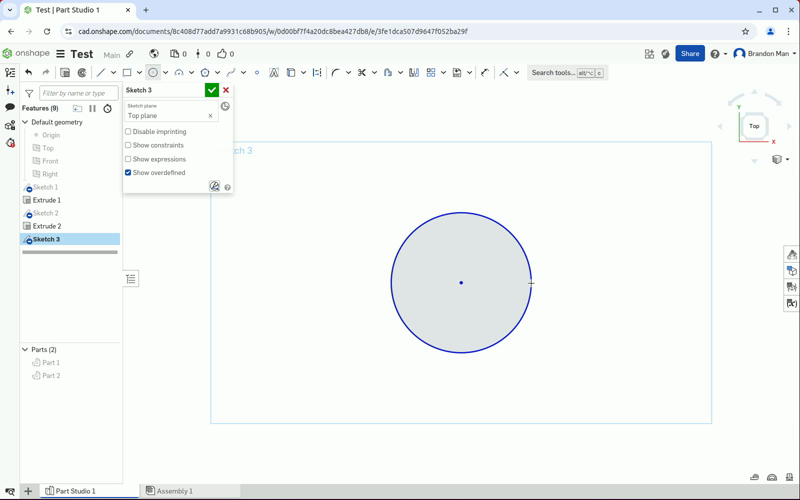
mouse_move(461, 282)
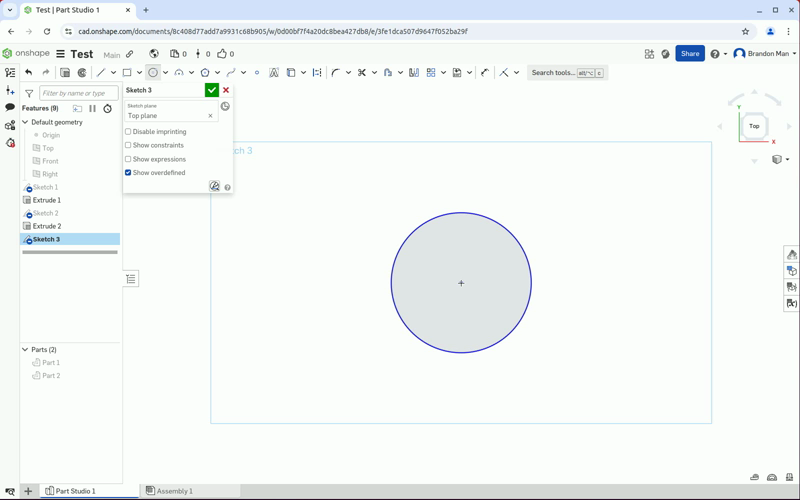
click(461, 282)
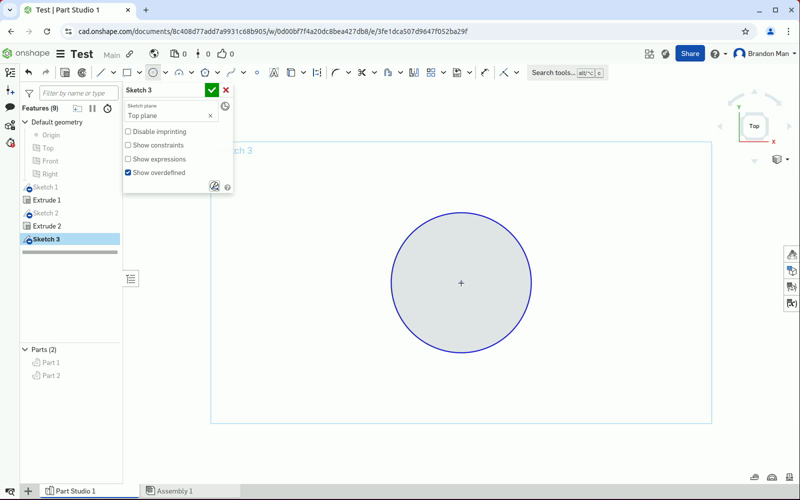
key_up(shift)
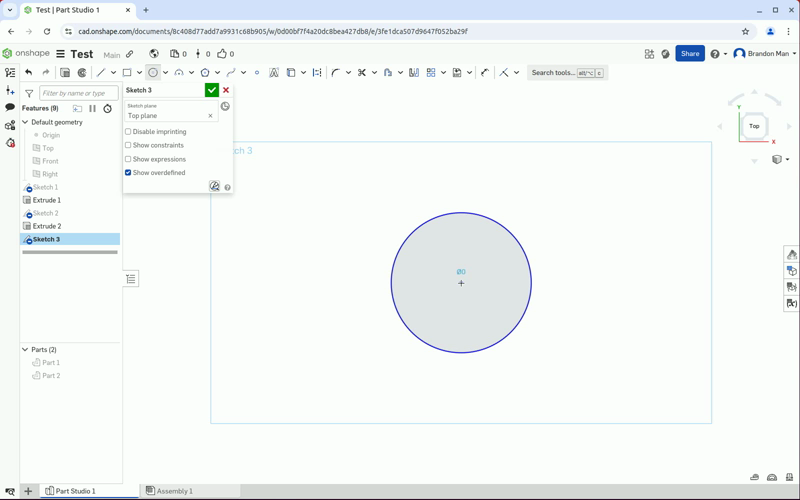
mouse_move(523, 282)
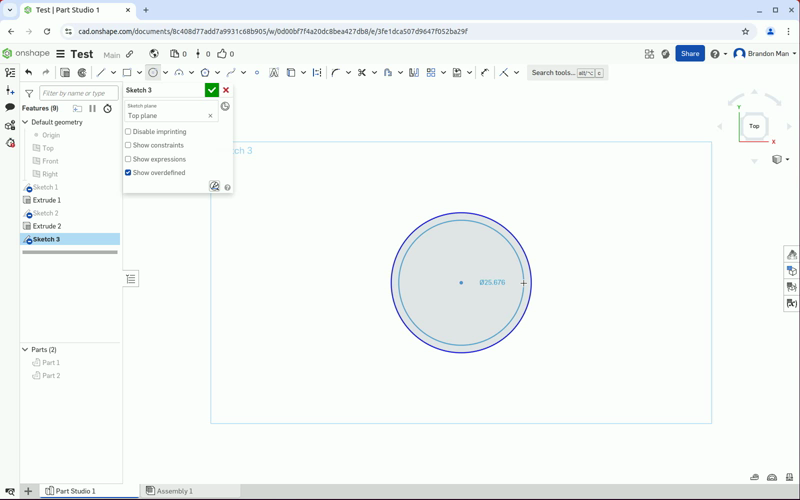
click(523, 282)
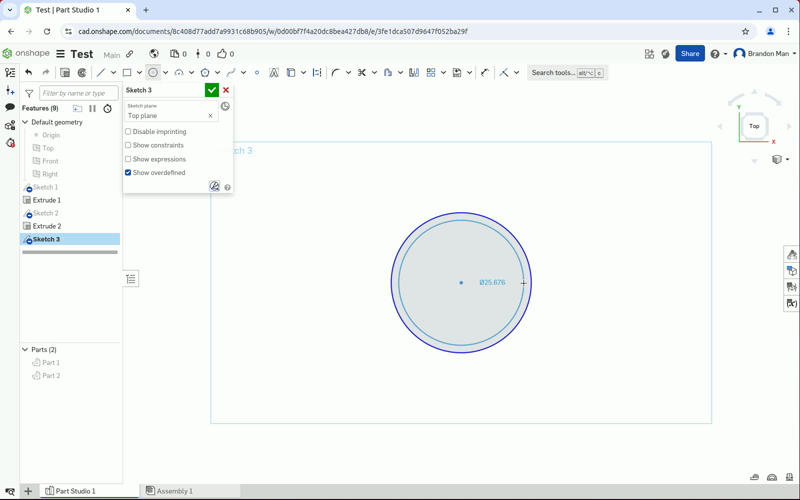
key(esc)
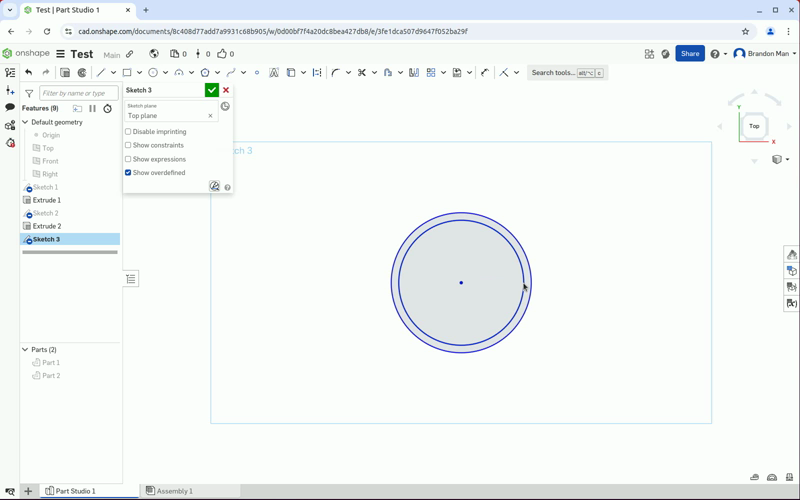
mouse_move(442, 346)
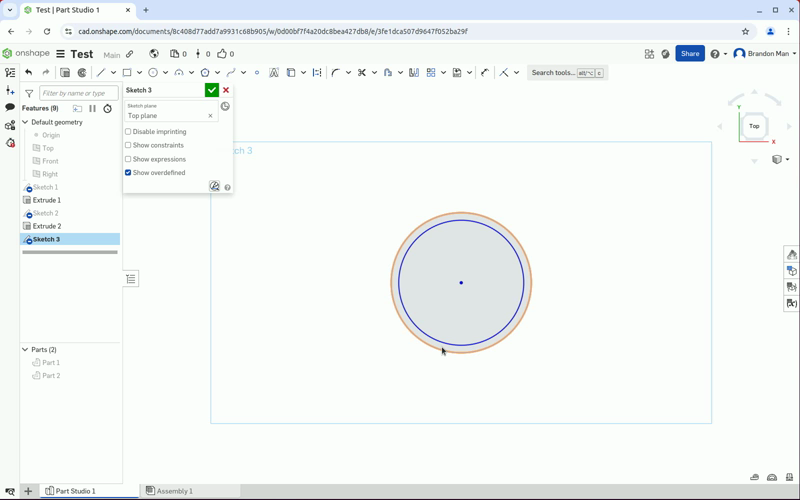
click(442, 346)
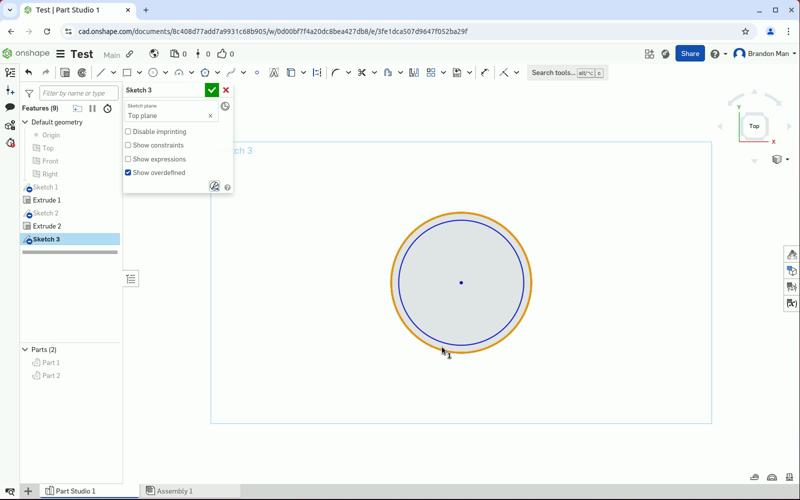
mouse_move(73, 352)
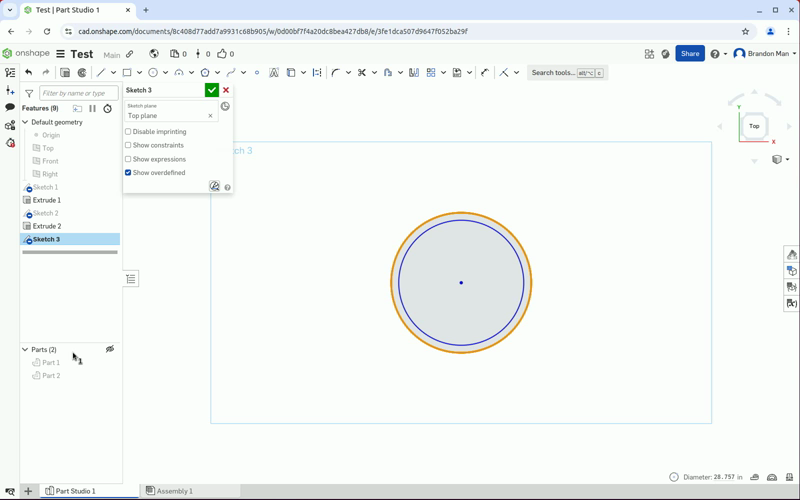
key(shift+y)
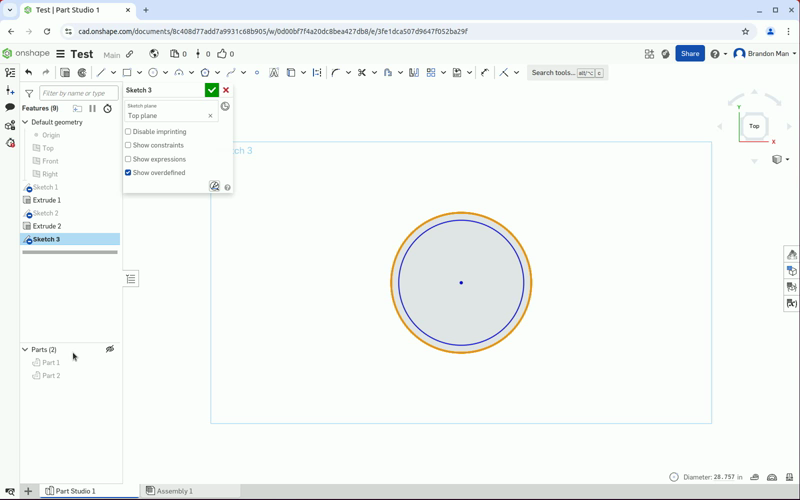
key(shift+e)
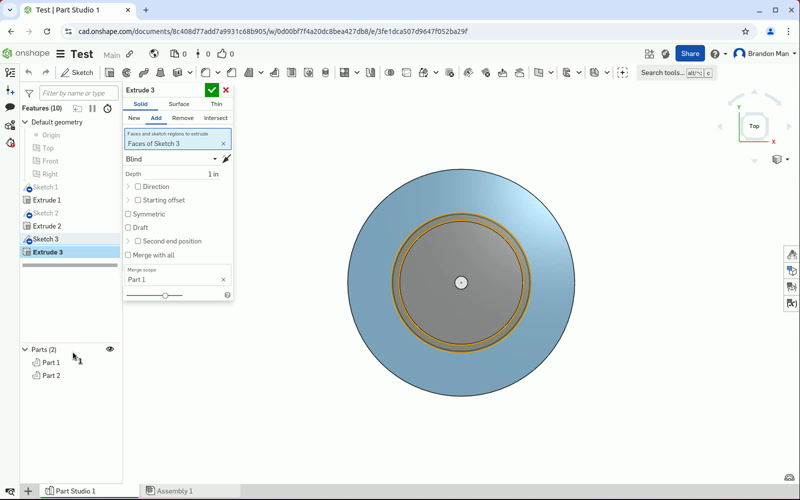
mouse_move(143, 106)
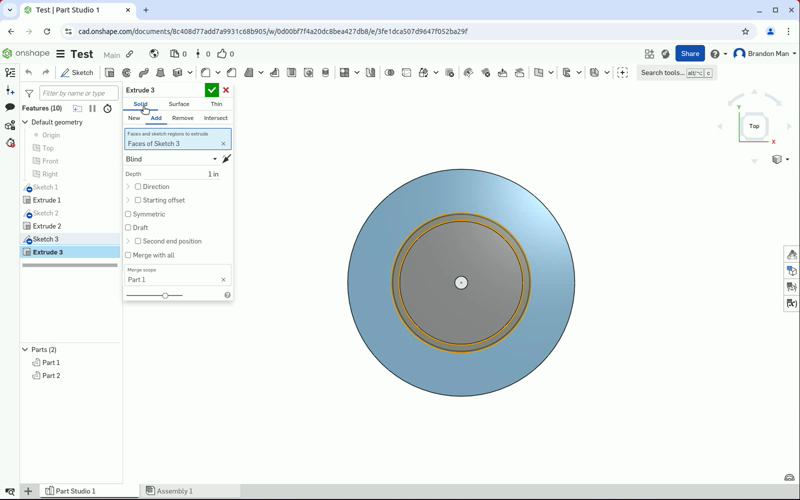
click(143, 106)
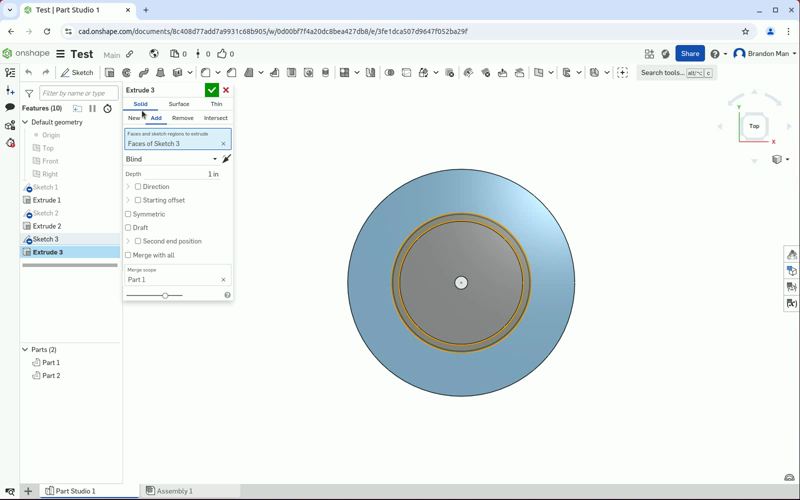
mouse_move(137, 120)
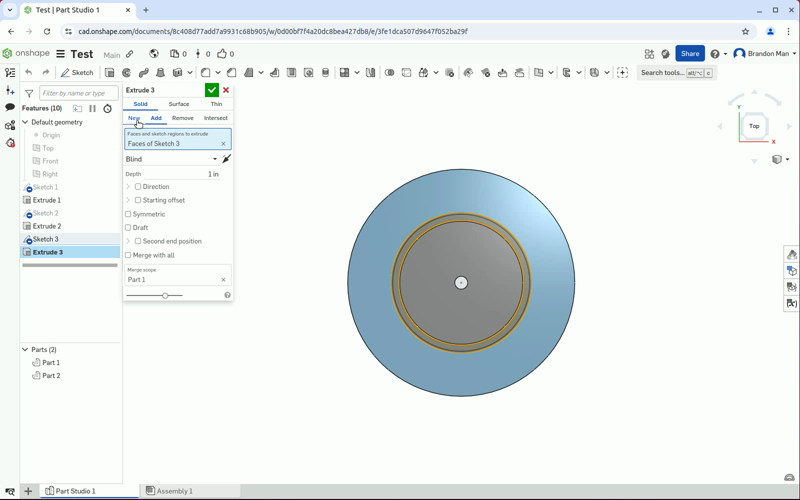
click(137, 120)
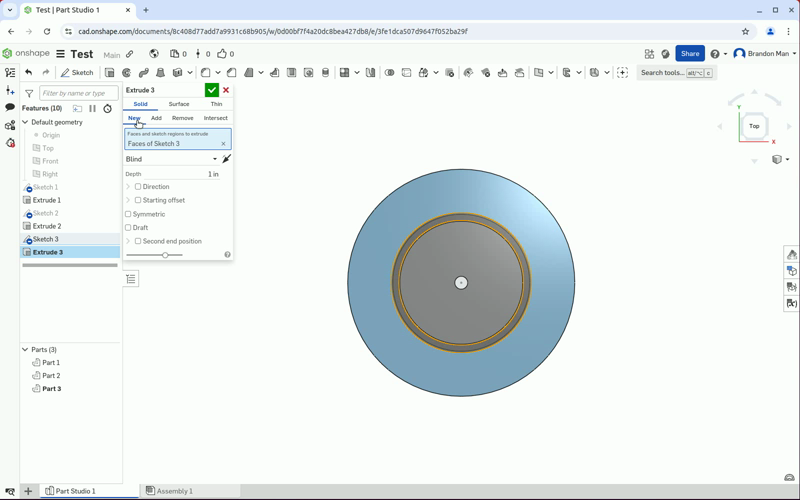
key(tab, 4)
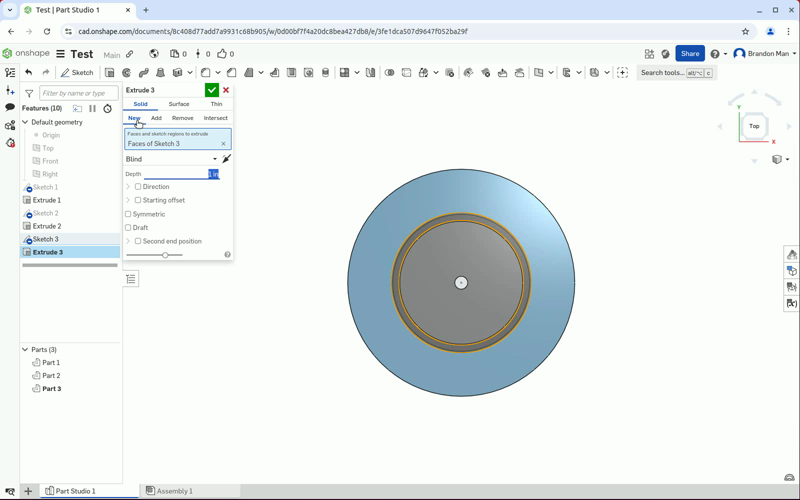
text(1.685)
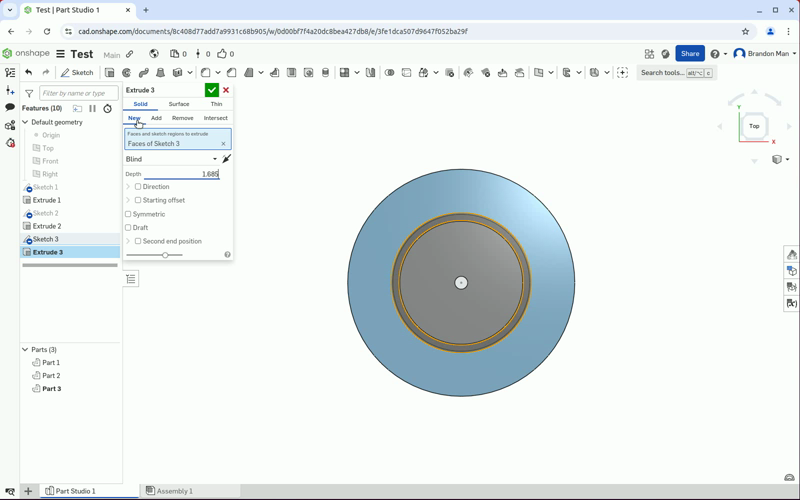
key(enter)
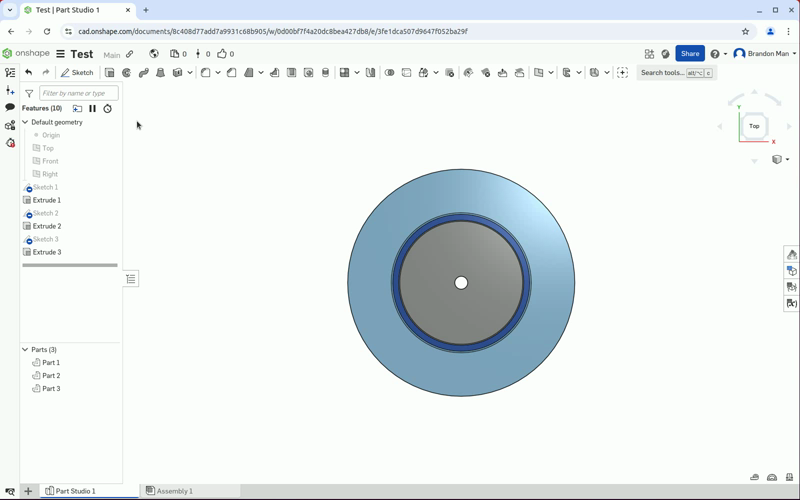
key(shift+h)
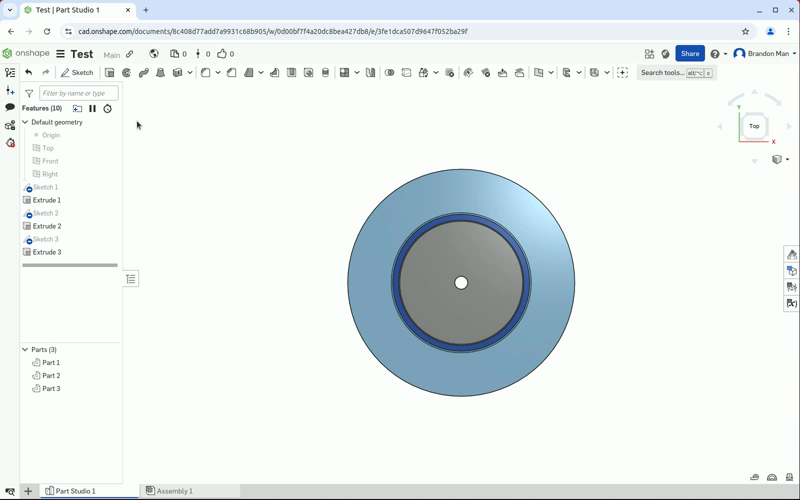
key(shift+h)
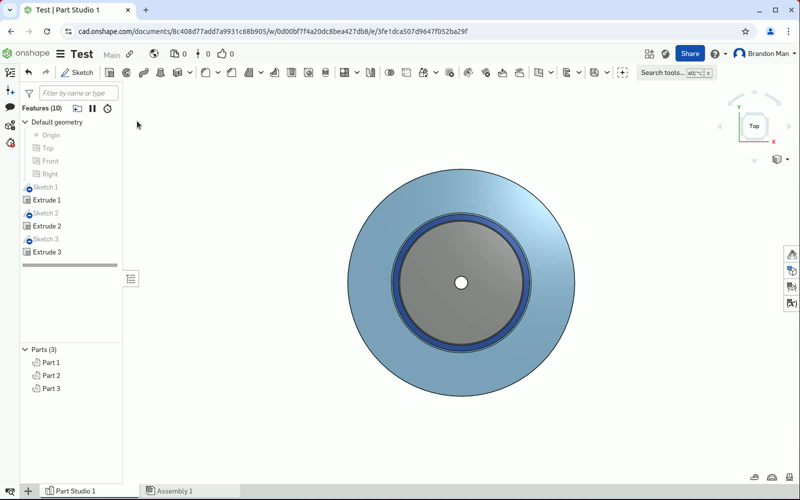
mouse_move(73, 189)
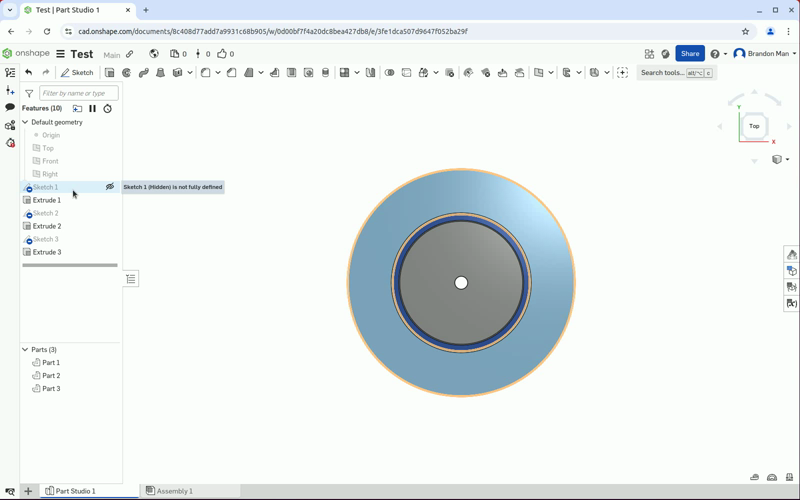
click(73, 189)
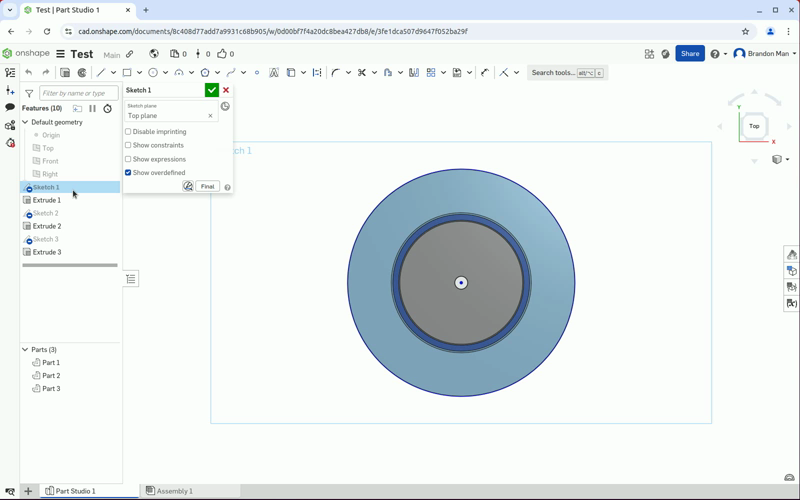
mouse_move(229, 92)
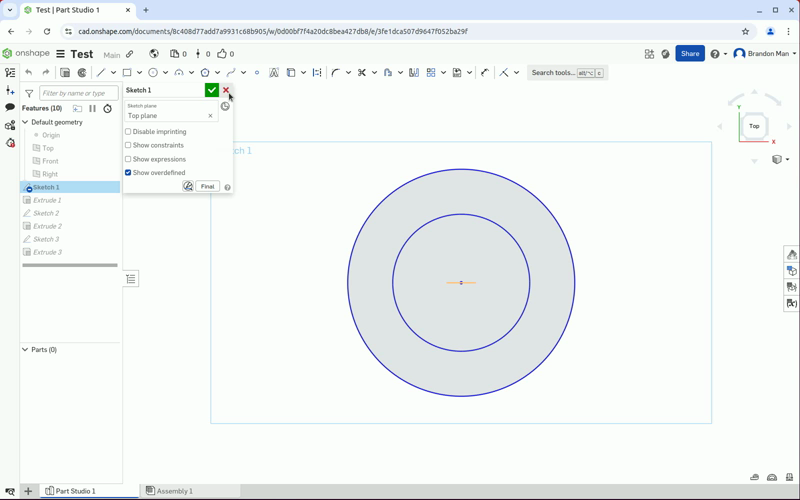
click(229, 92)
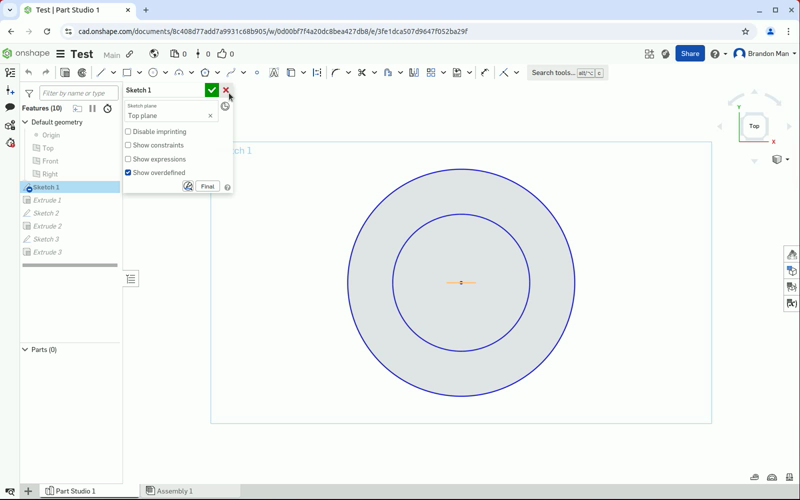
key(shift+s)
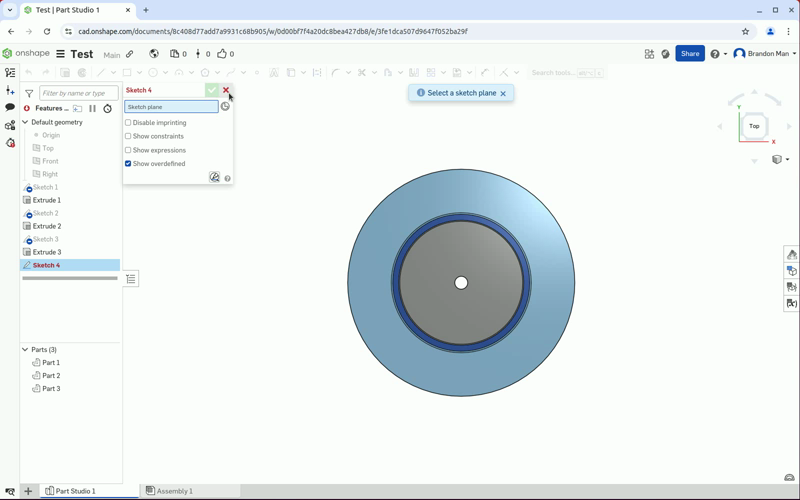
mouse_move(73, 150)
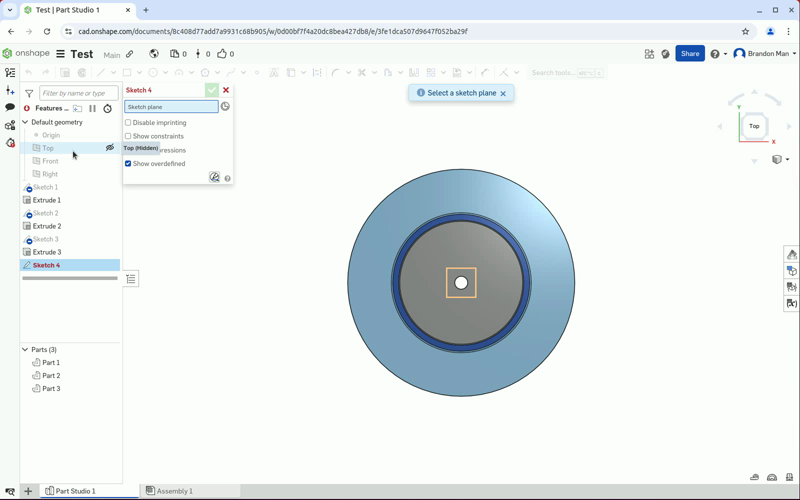
click(73, 150)
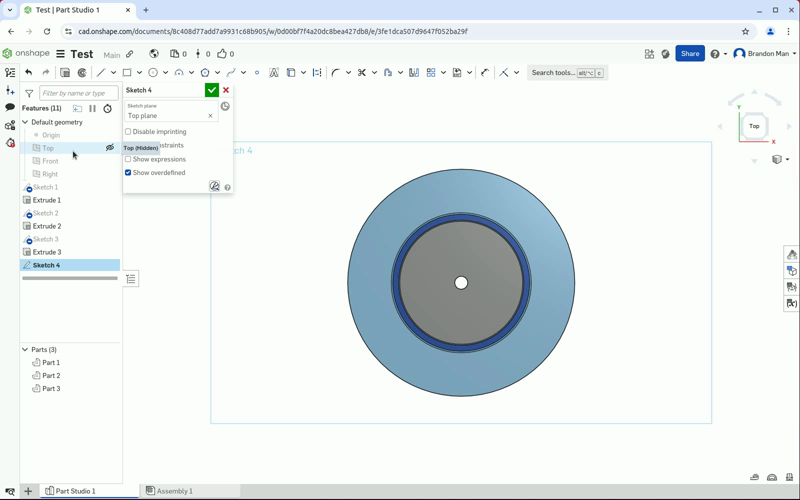
mouse_move(73, 352)
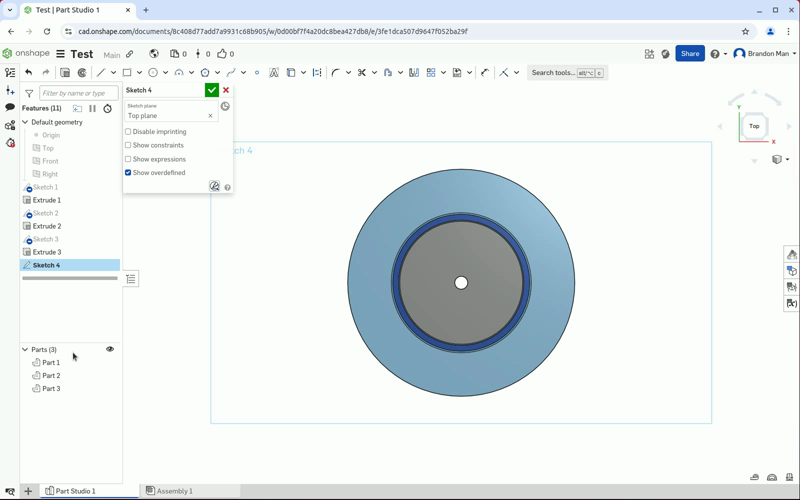
key(y)
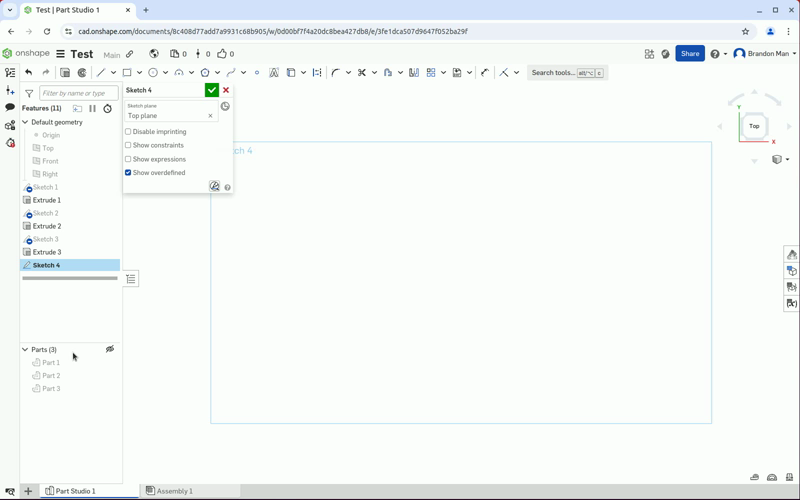
key(c)
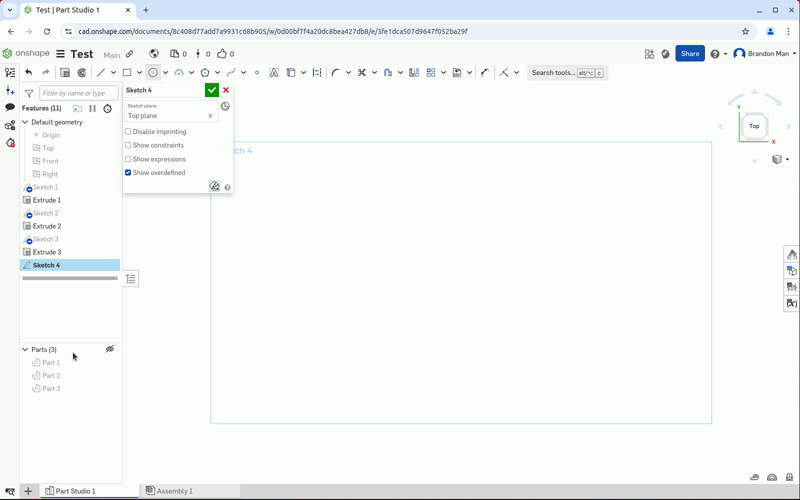
key_down(shift)
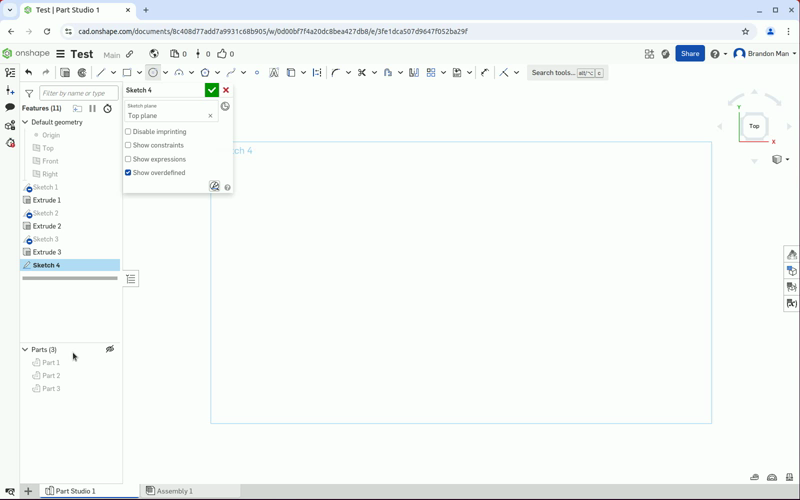
mouse_move(461, 282)
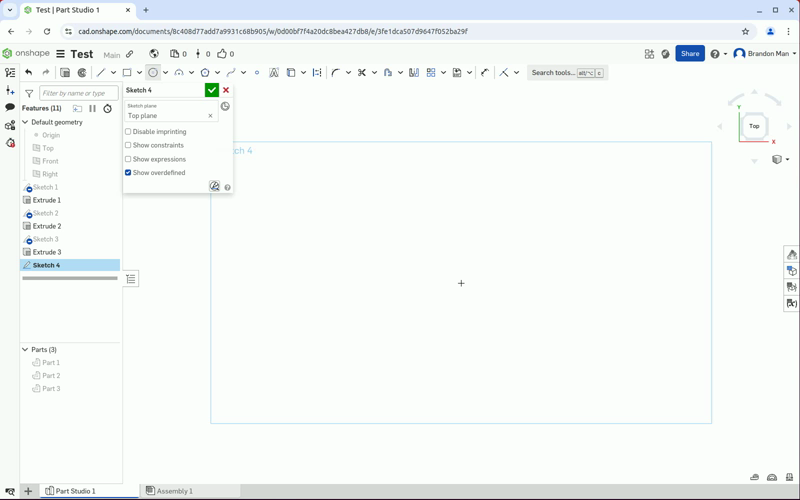
click(461, 282)
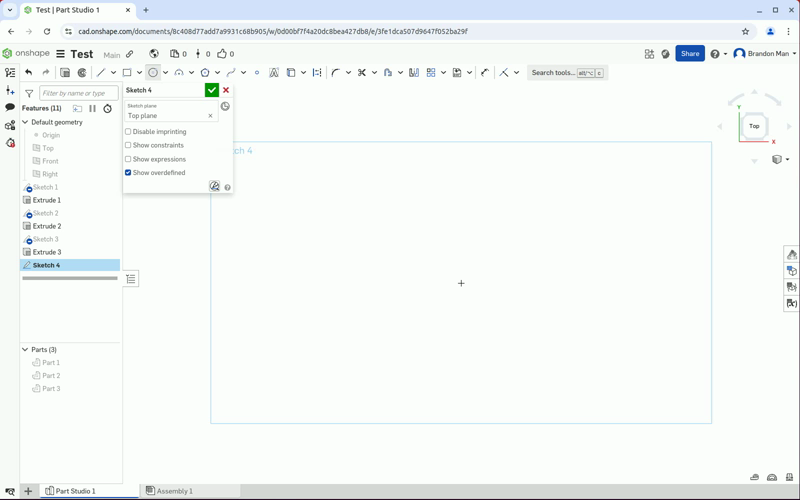
key_up(shift)
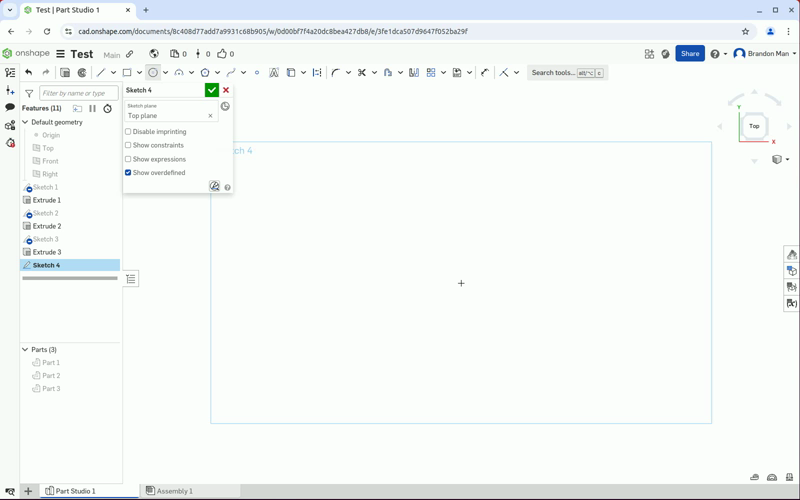
mouse_move(531, 282)
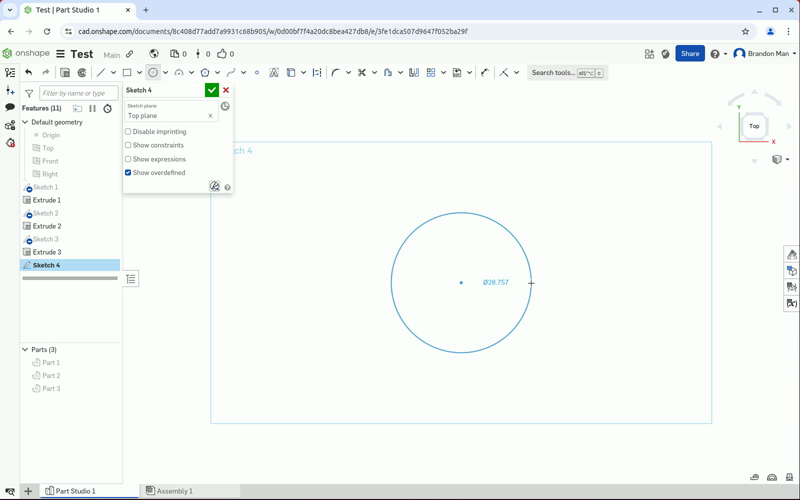
click(531, 282)
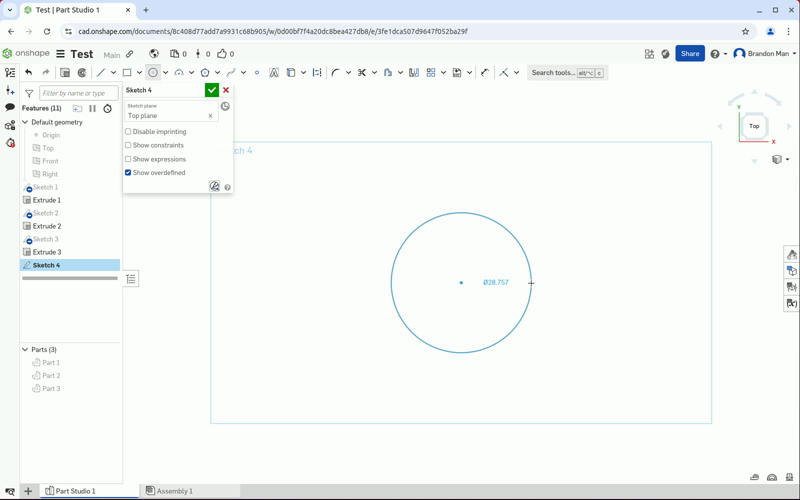
key(esc)
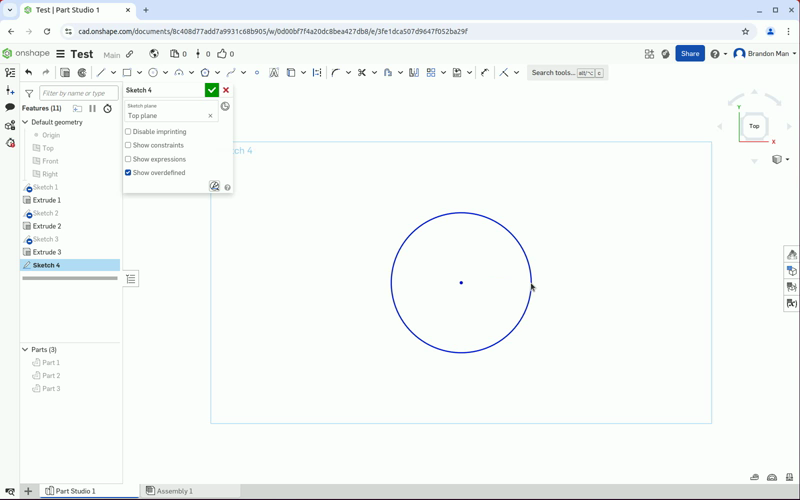
key(c)
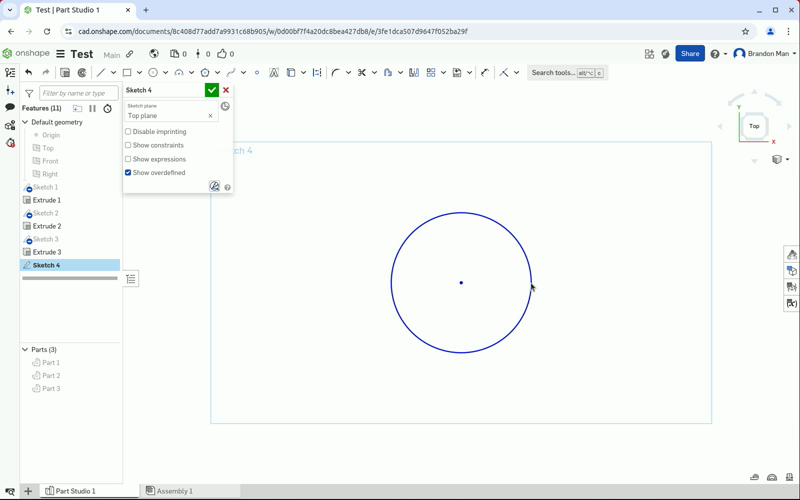
key_down(shift)
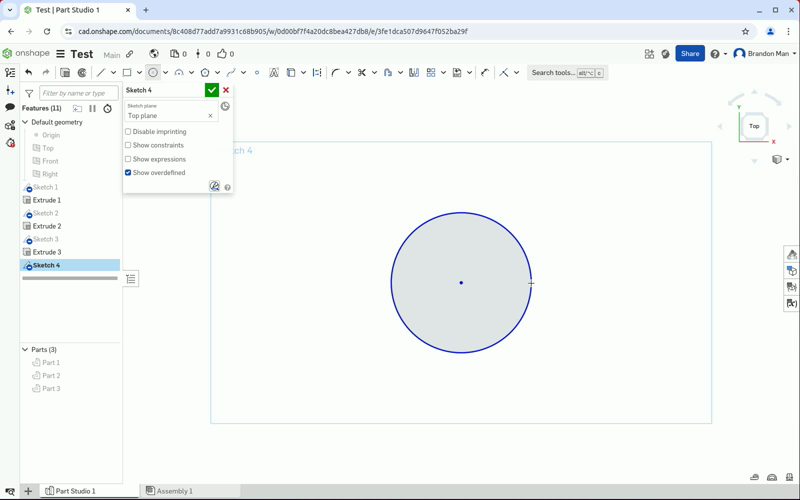
mouse_move(461, 282)
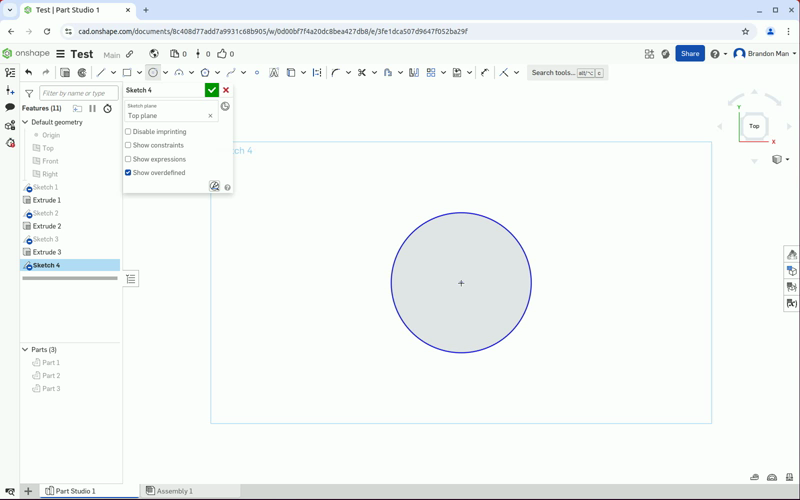
click(461, 282)
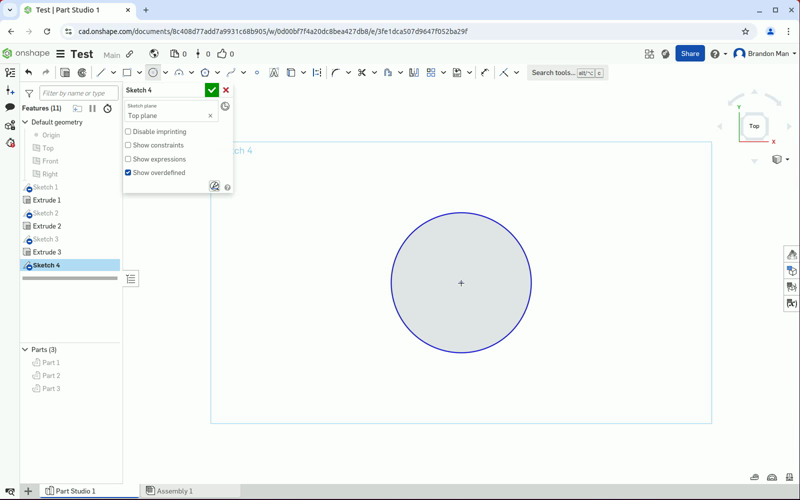
key_up(shift)
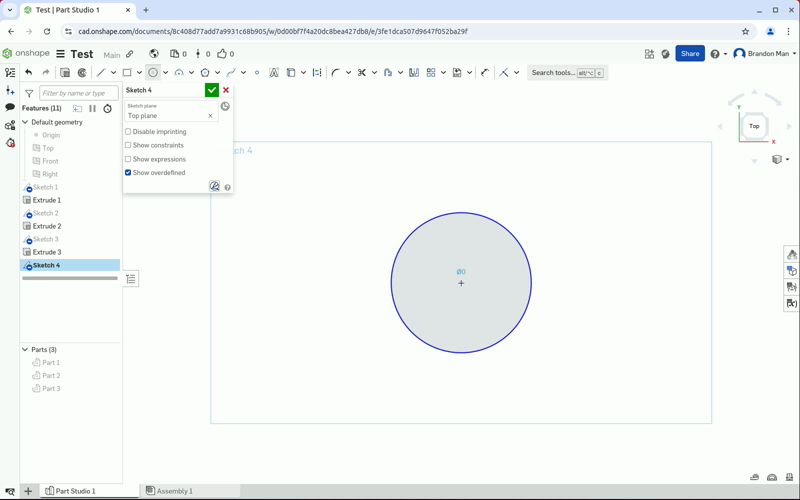
mouse_move(523, 282)
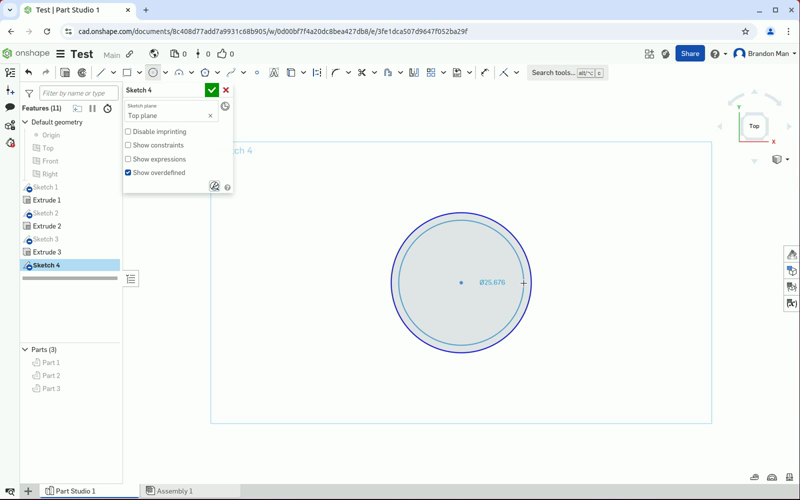
click(523, 282)
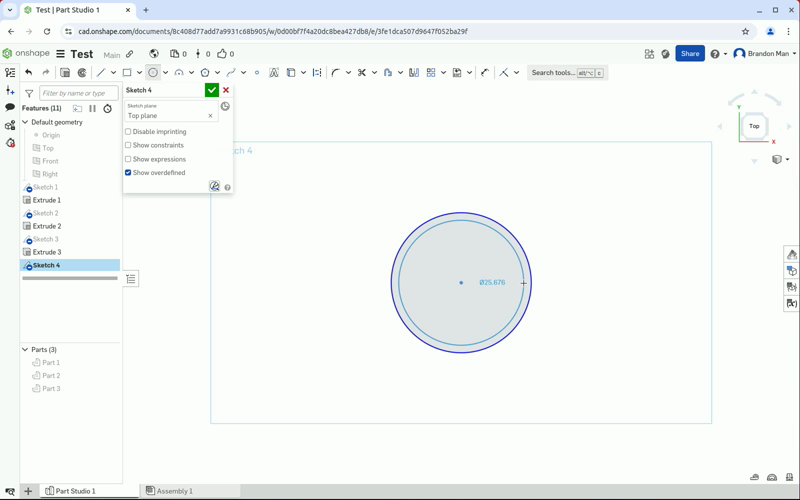
key(esc)
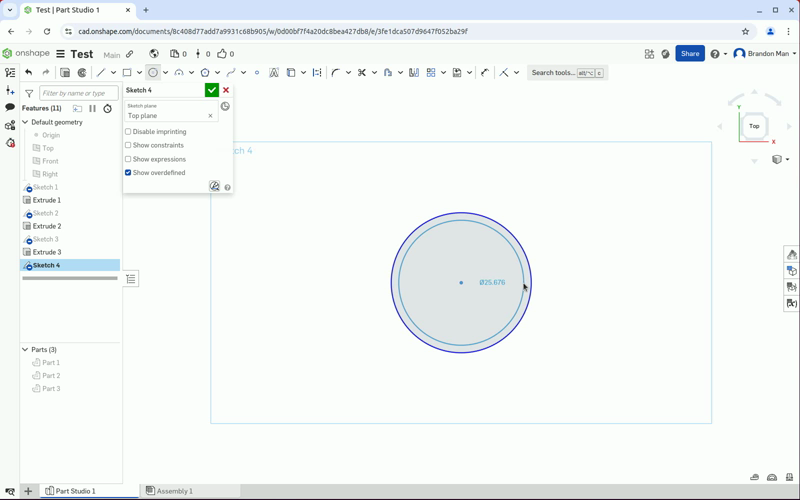
mouse_move(396, 302)
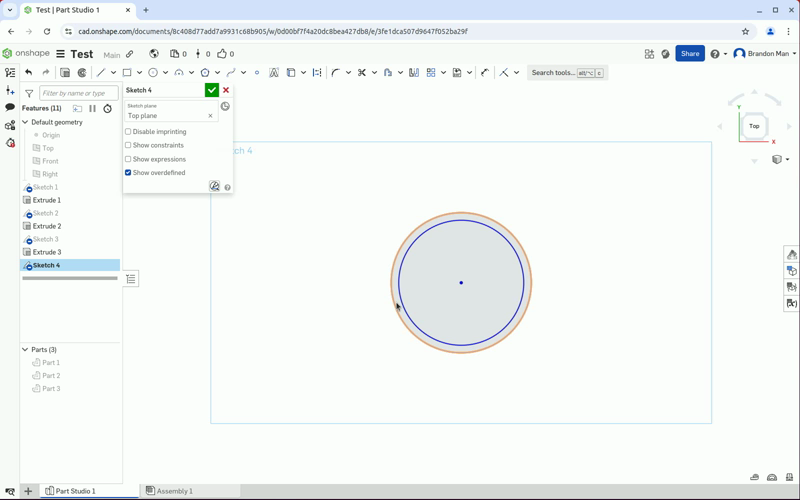
click(396, 302)
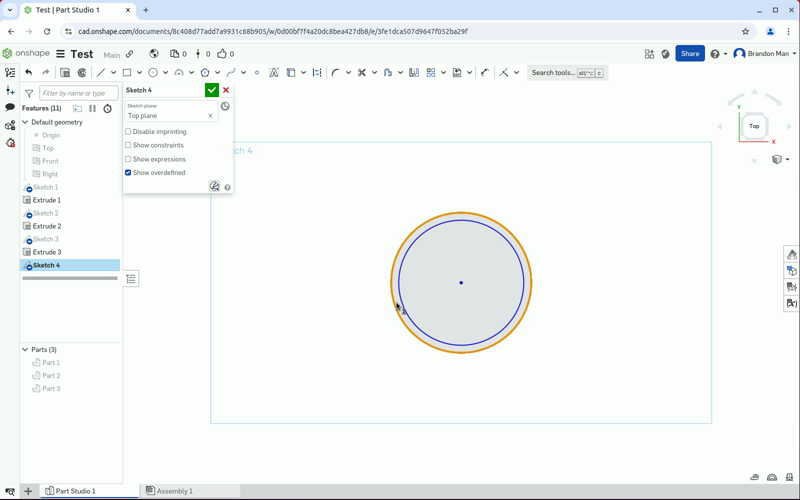
mouse_move(73, 352)
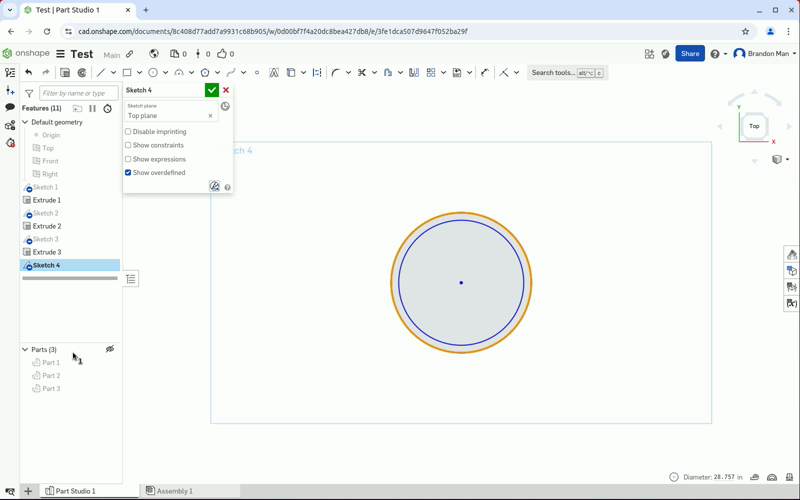
key(shift+y)
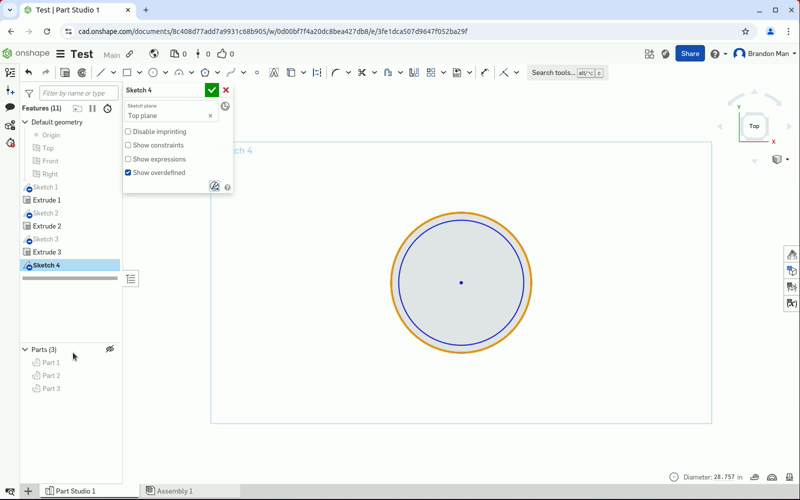
key(shift+e)
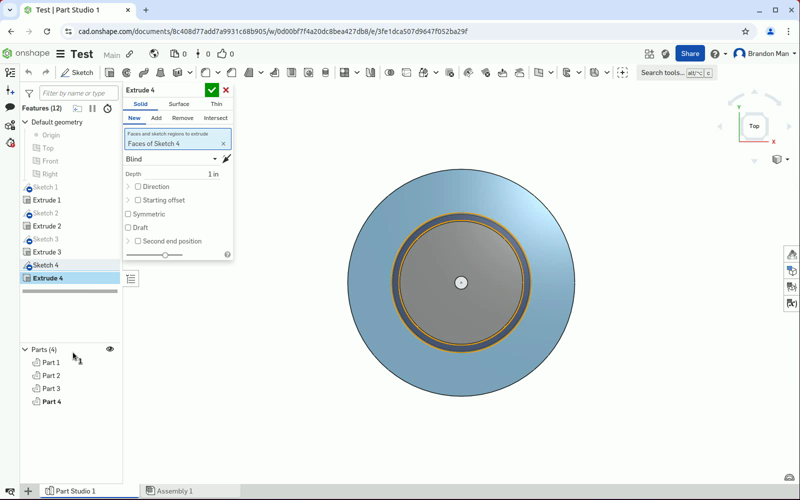
mouse_move(143, 106)
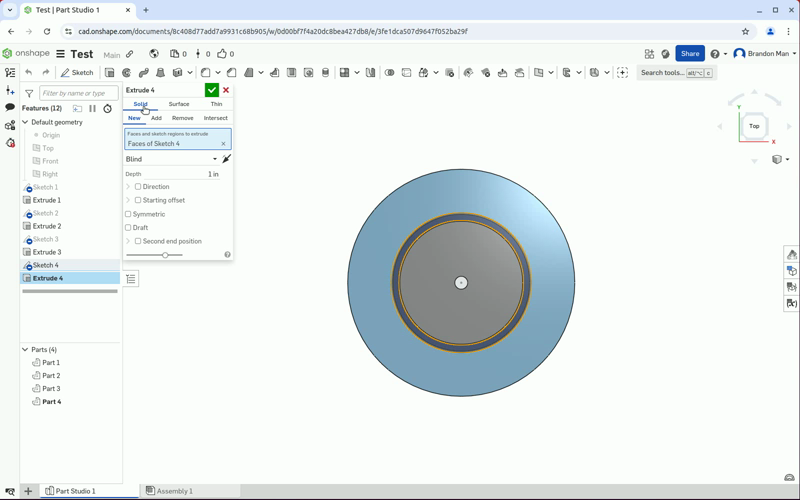
click(143, 106)
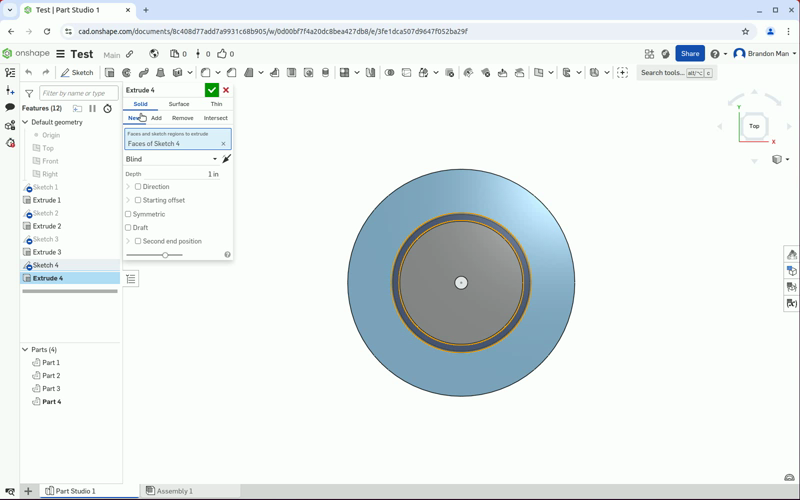
mouse_move(137, 120)
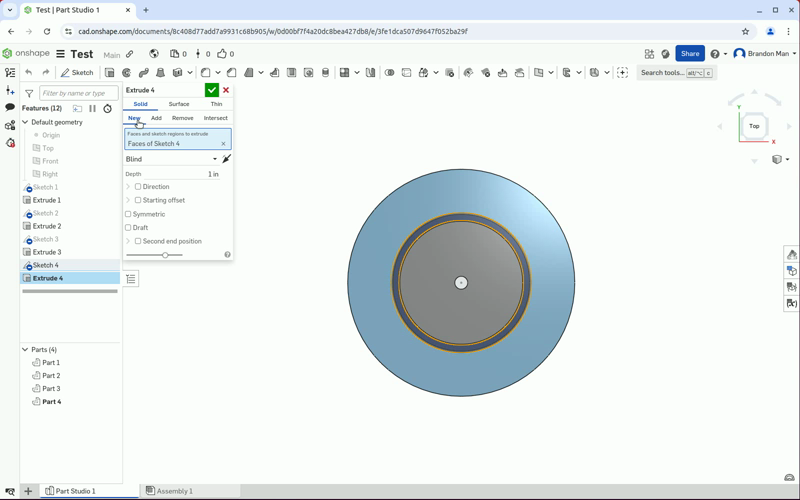
click(137, 120)
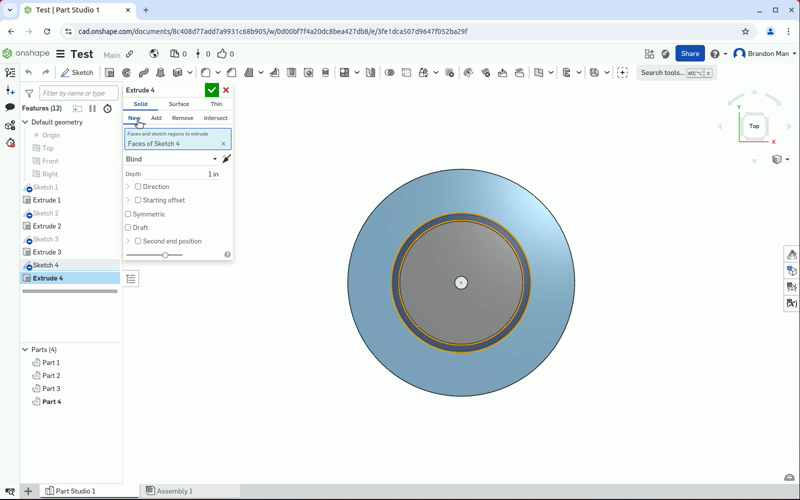
key(tab, 4)
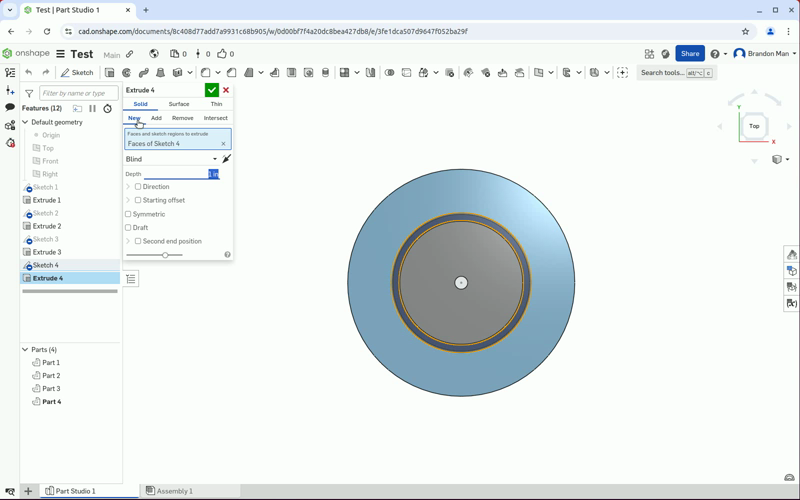
text(17.331)
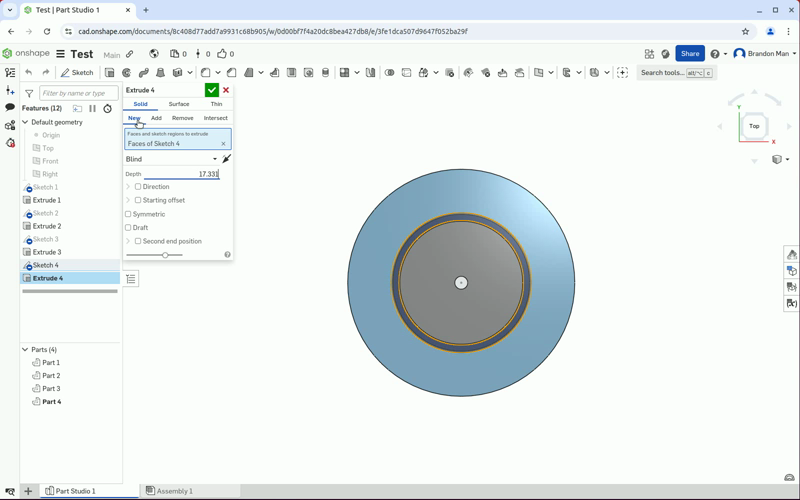
key(enter)
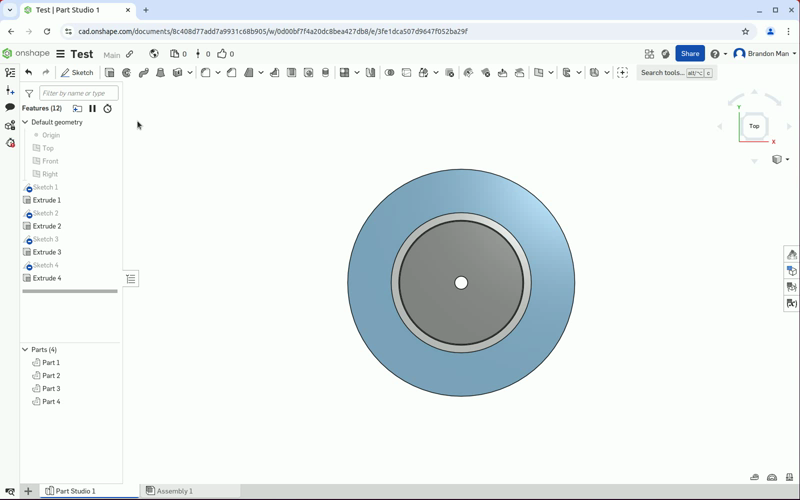
key(shift+h)
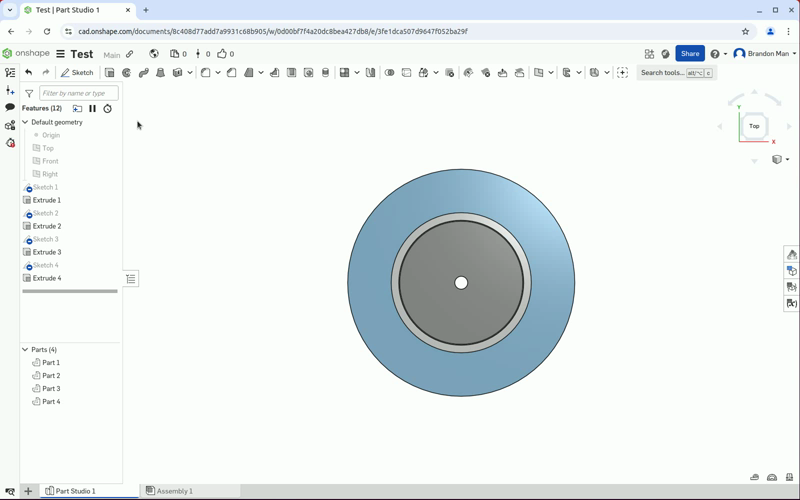
key(shift+h)
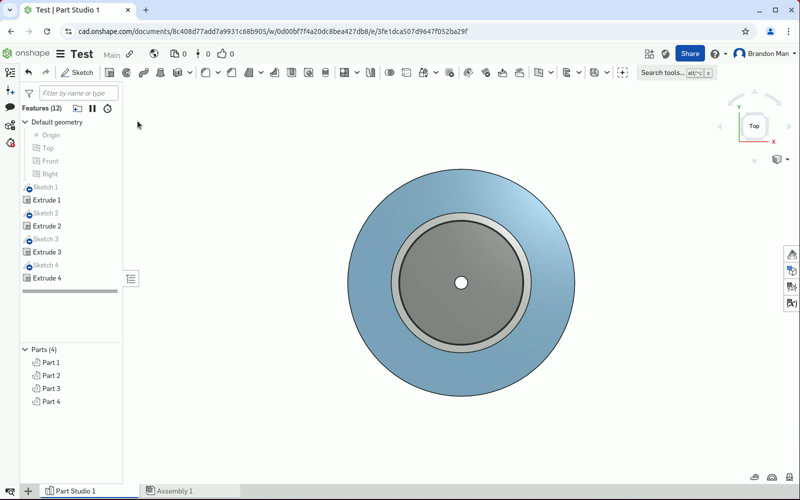
mouse_move(73, 189)
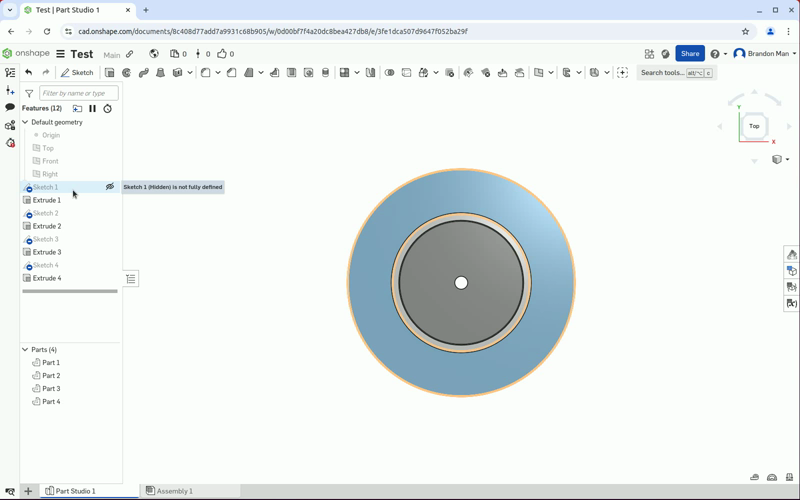
click(73, 189)
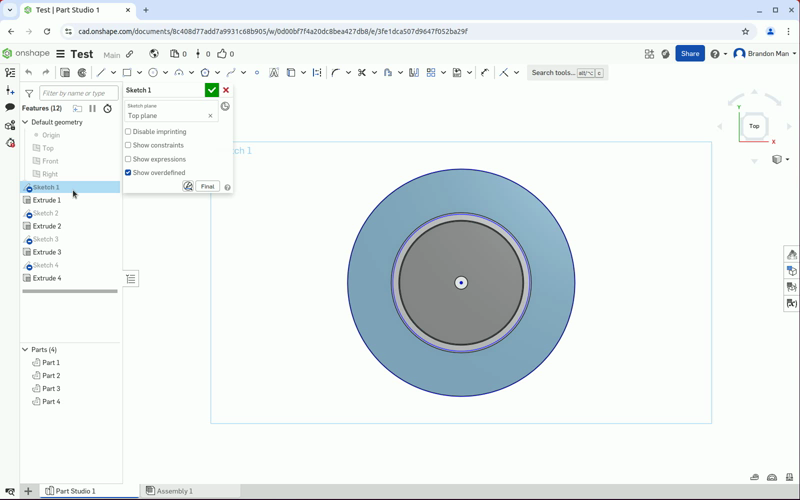
mouse_move(229, 92)
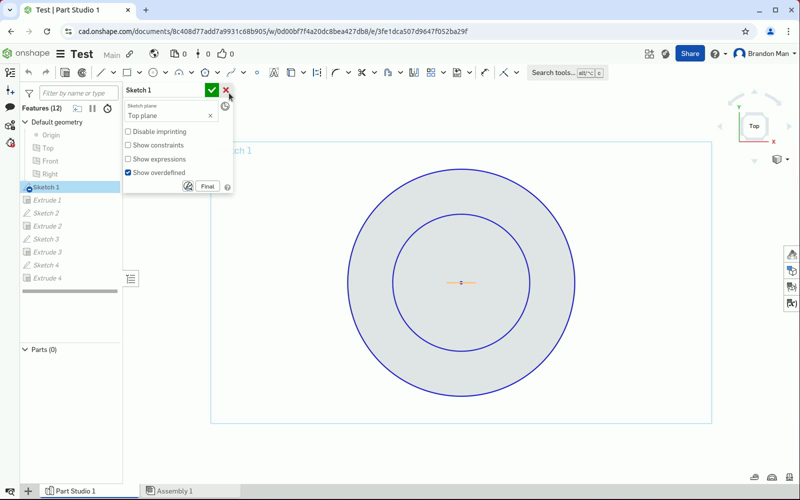
click(229, 92)
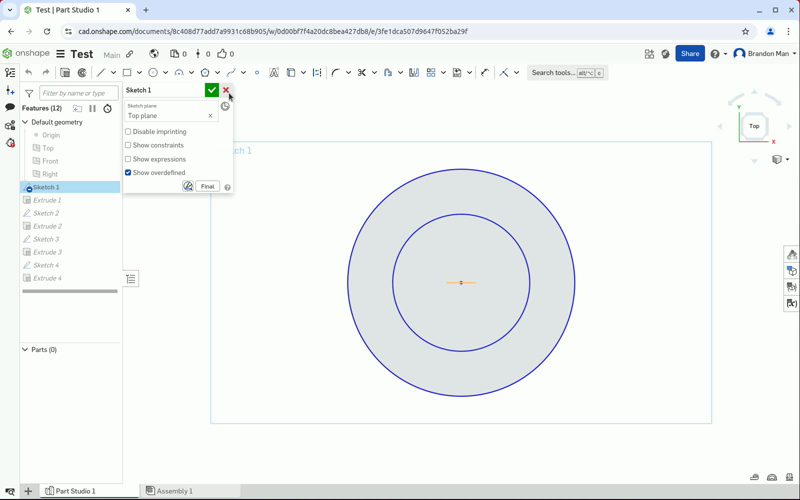
key(shift+s)
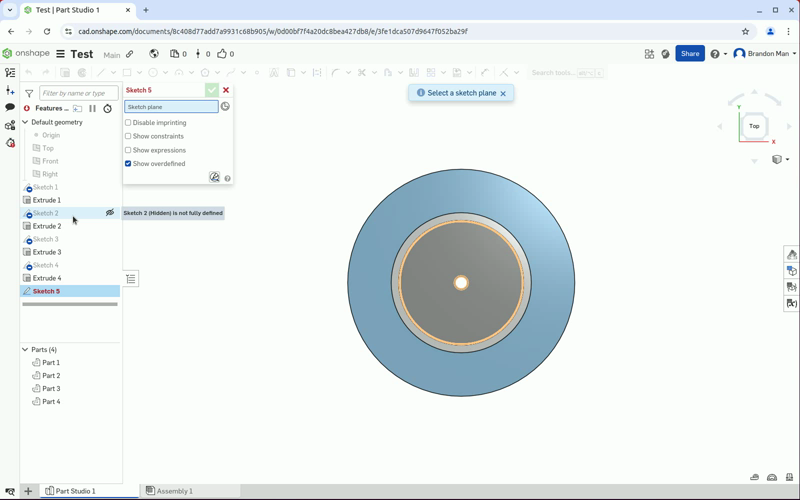
scroll(3)
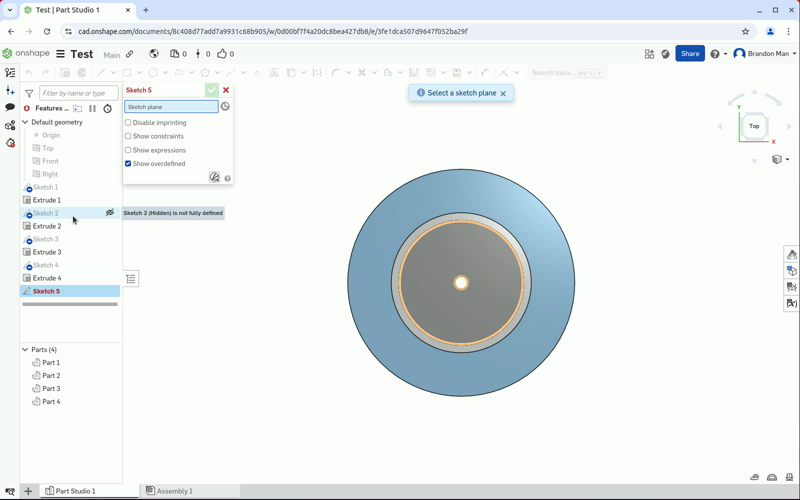
mouse_move(73, 150)
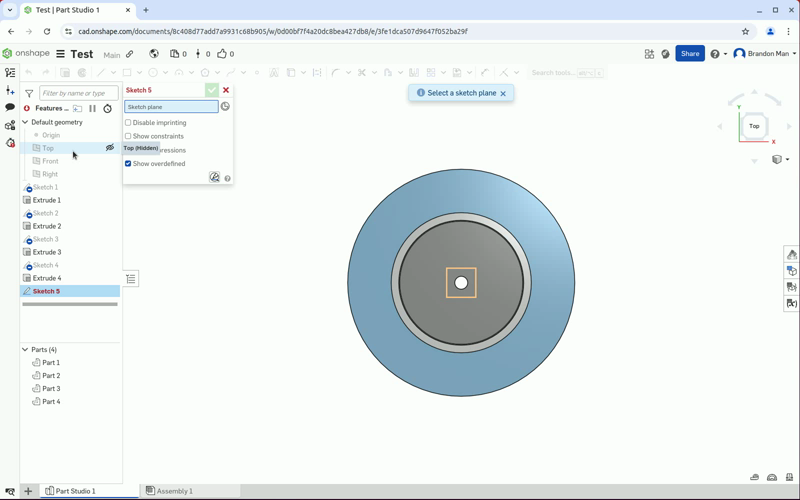
click(73, 150)
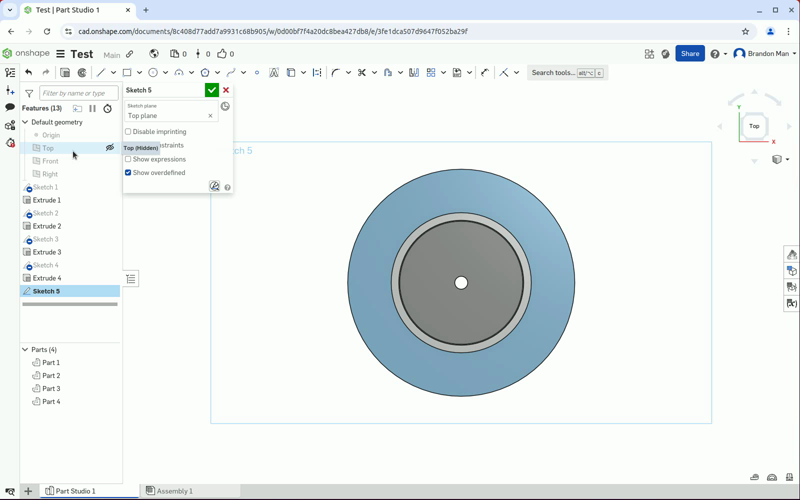
mouse_move(73, 352)
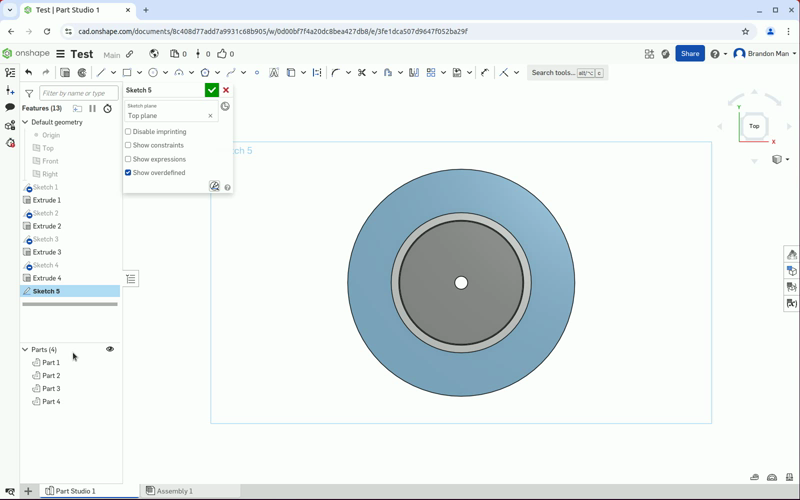
key(y)
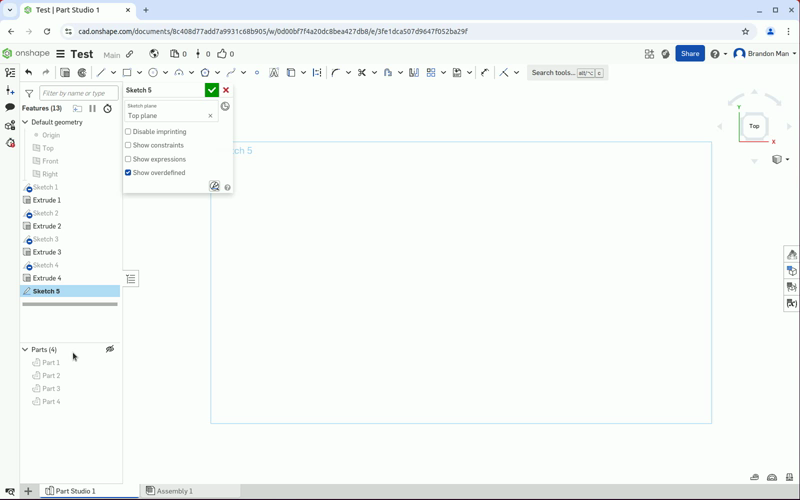
key(c)
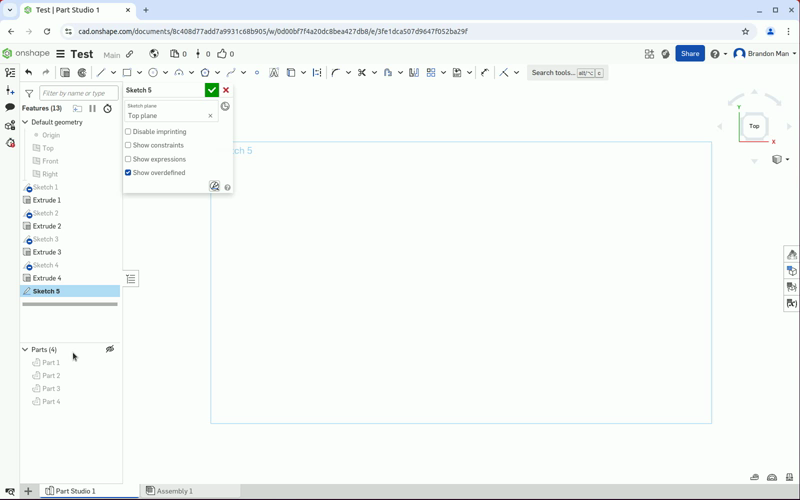
key_down(shift)
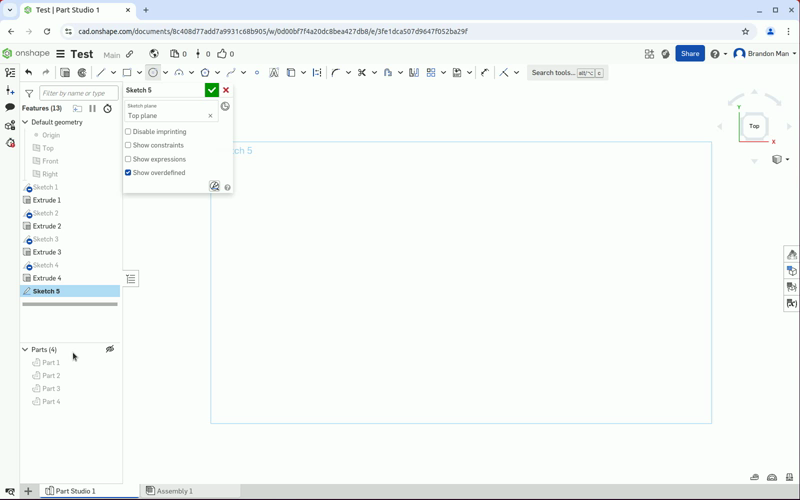
mouse_move(461, 282)
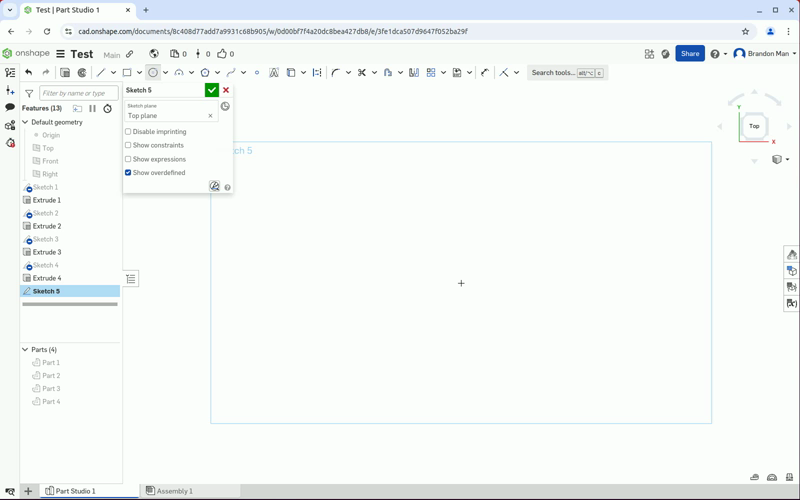
click(461, 282)
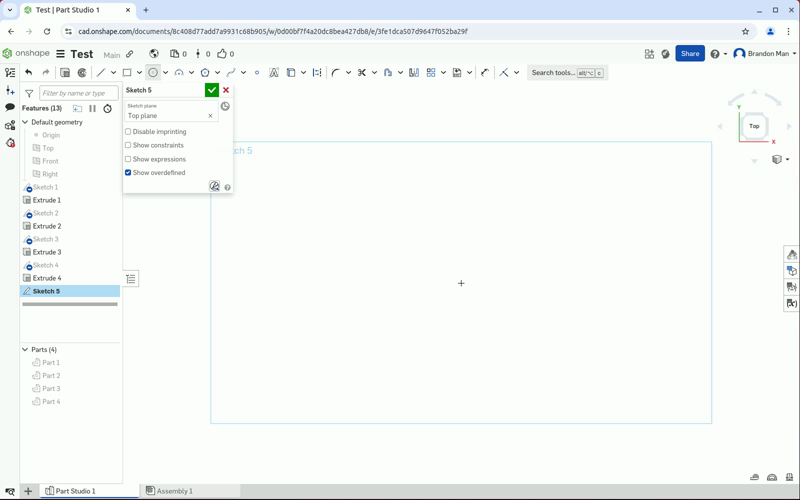
key_up(shift)
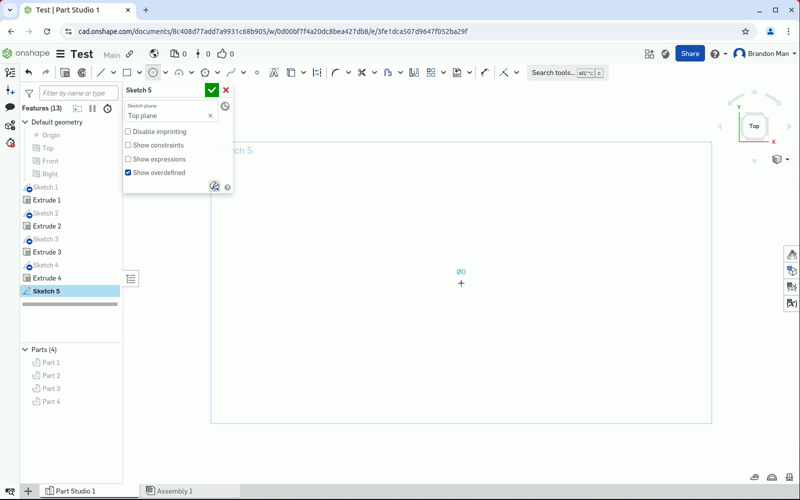
mouse_move(574, 282)
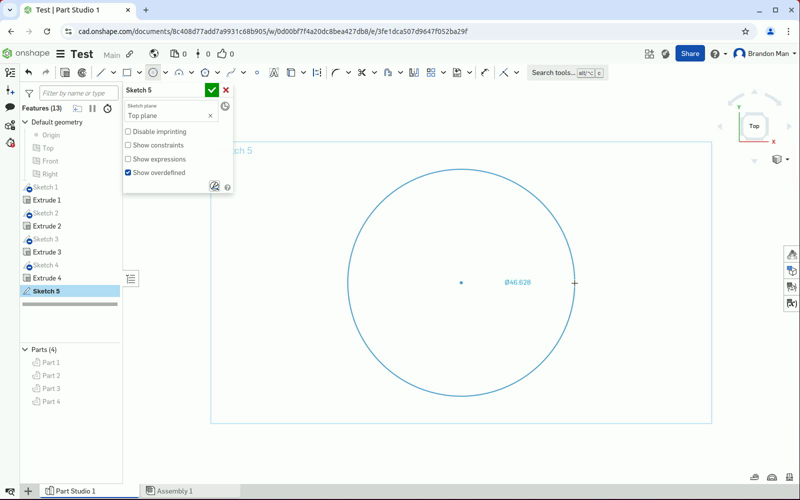
click(574, 282)
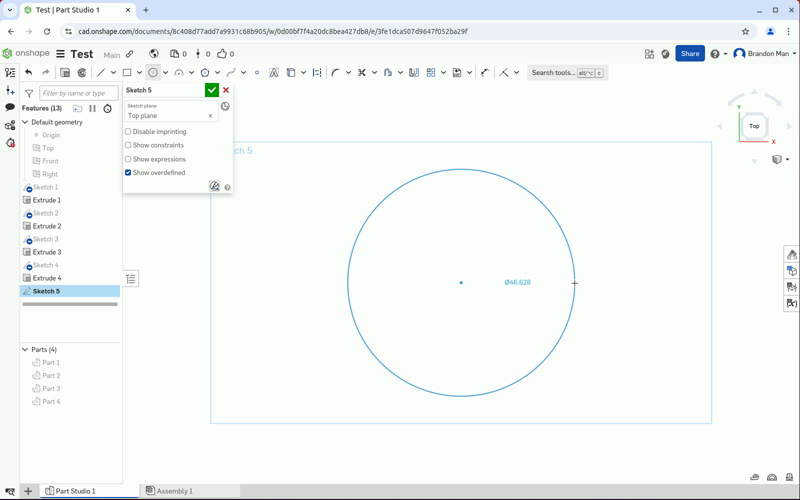
key(esc)
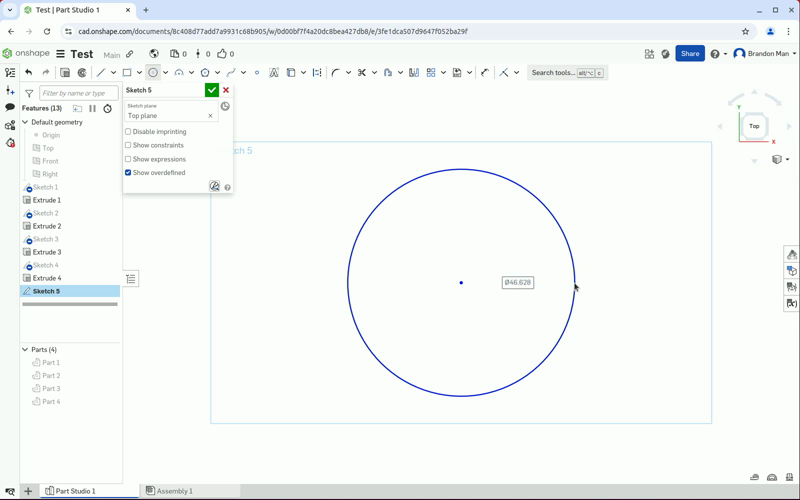
key(c)
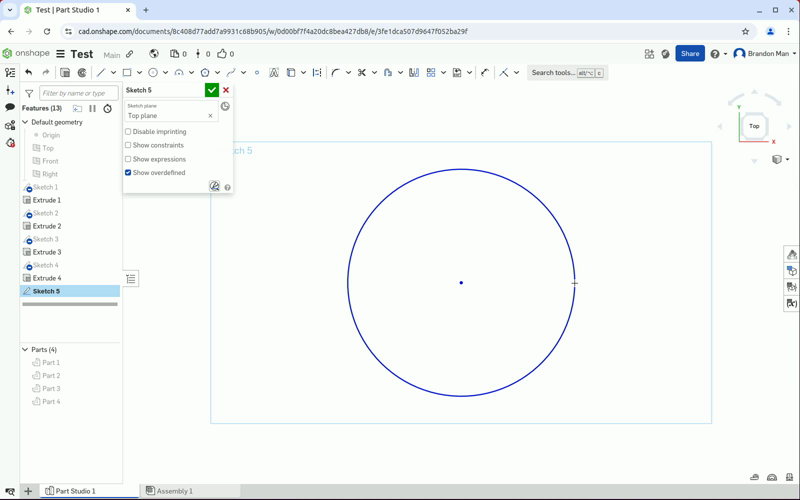
key_down(shift)
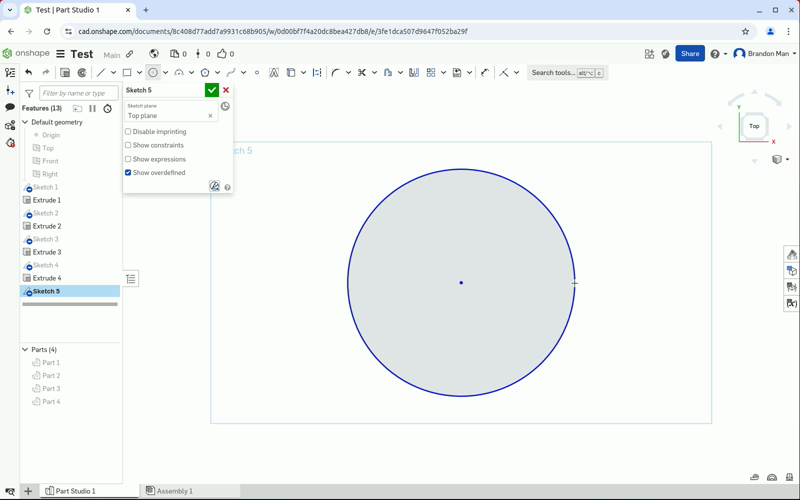
mouse_move(461, 282)
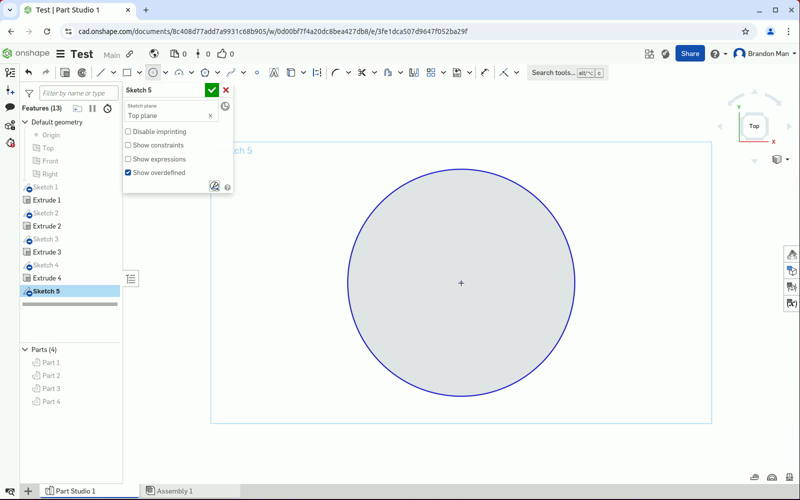
click(461, 282)
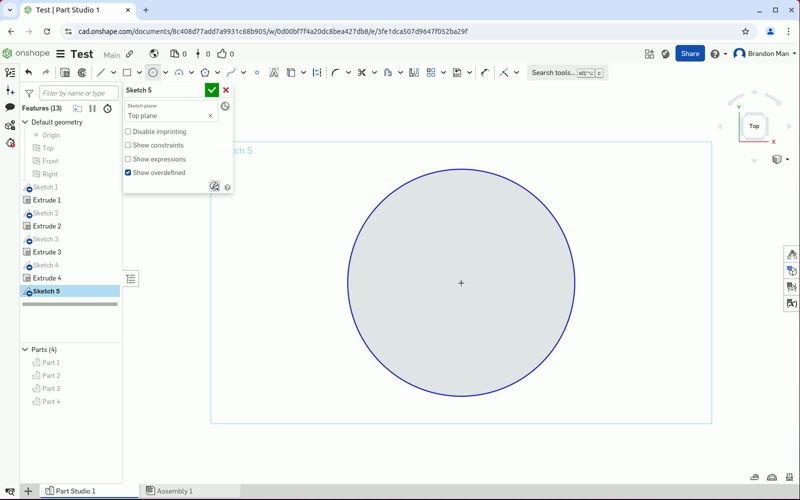
key_up(shift)
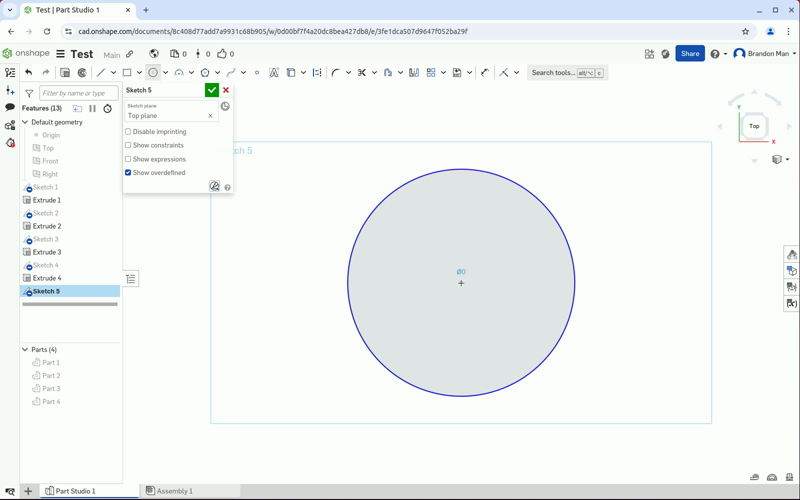
mouse_move(529, 282)
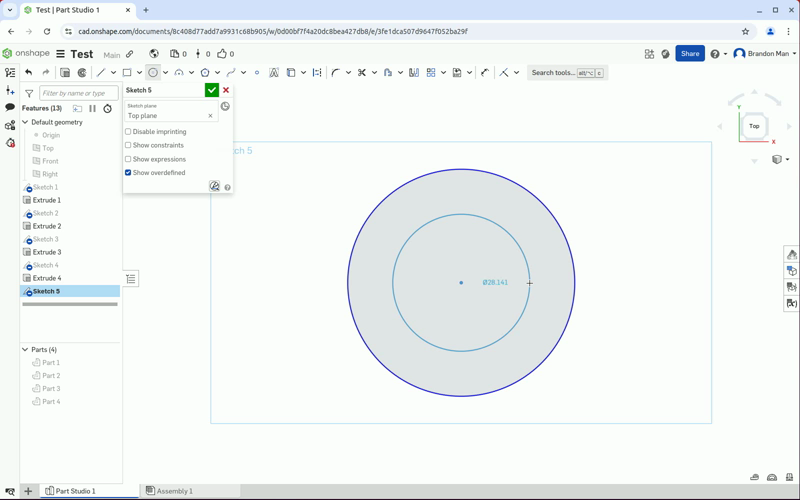
click(529, 282)
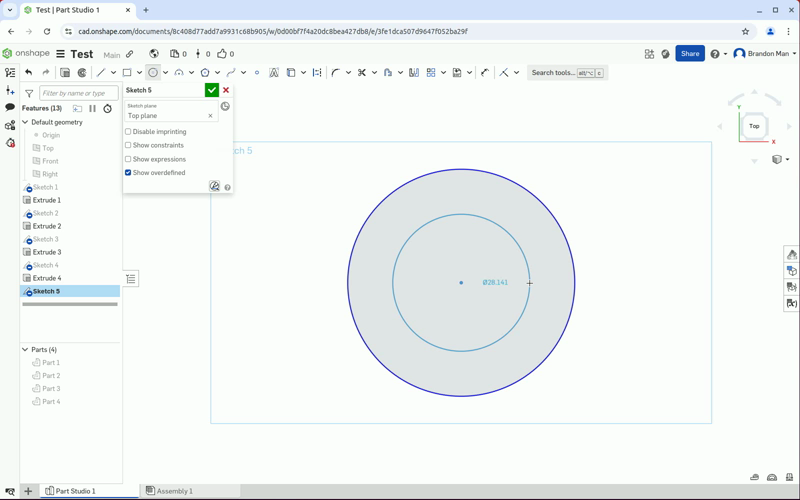
key(esc)
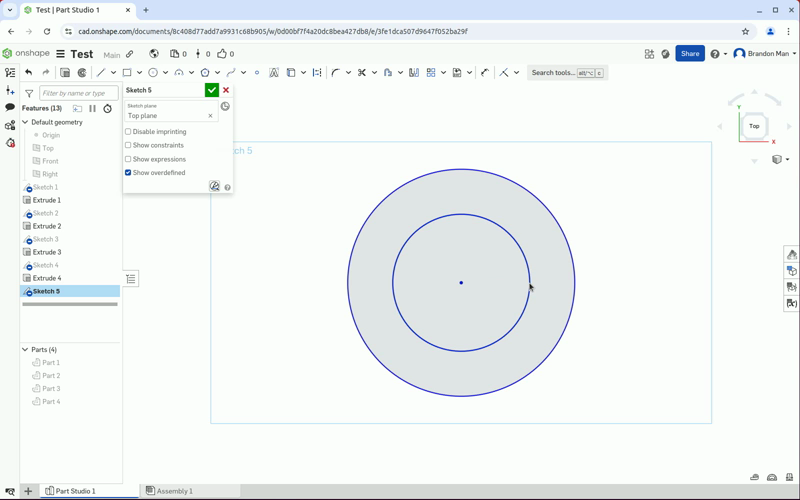
mouse_move(382, 230)
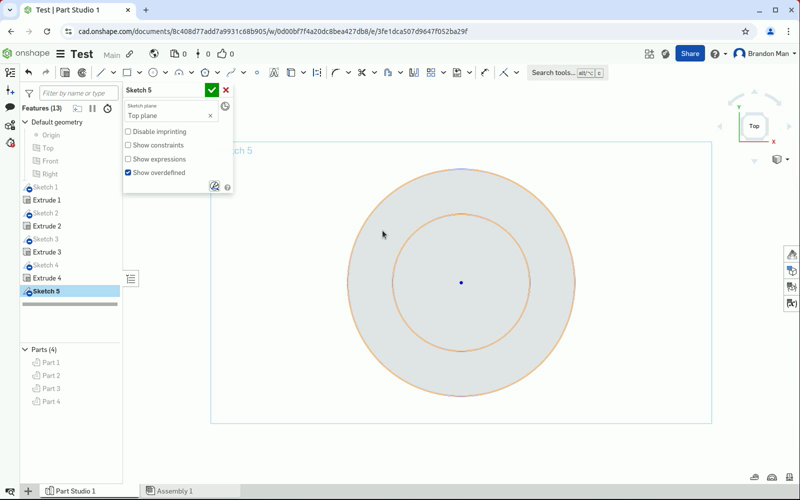
click(382, 230)
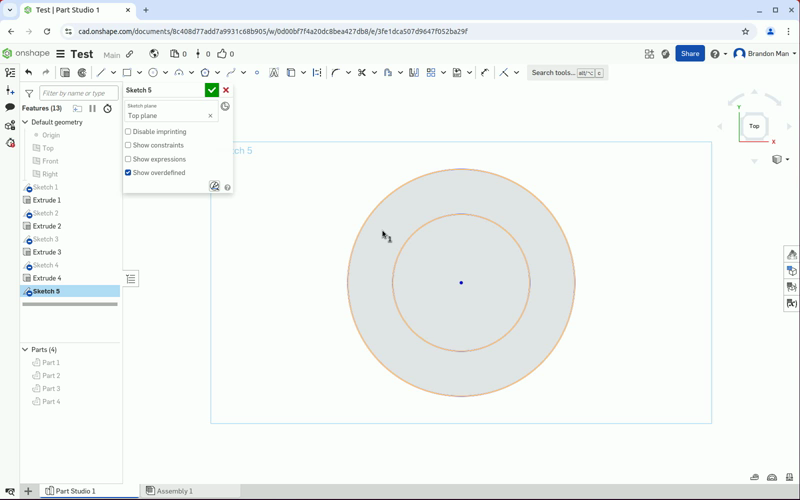
mouse_move(73, 352)
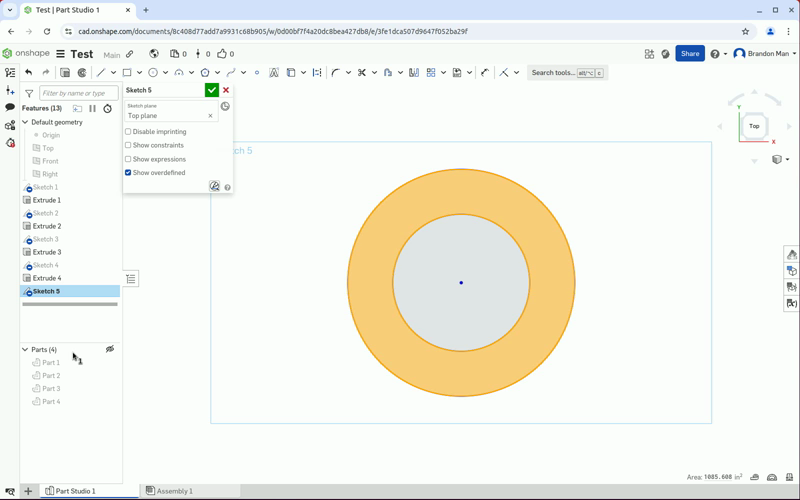
key(shift+y)
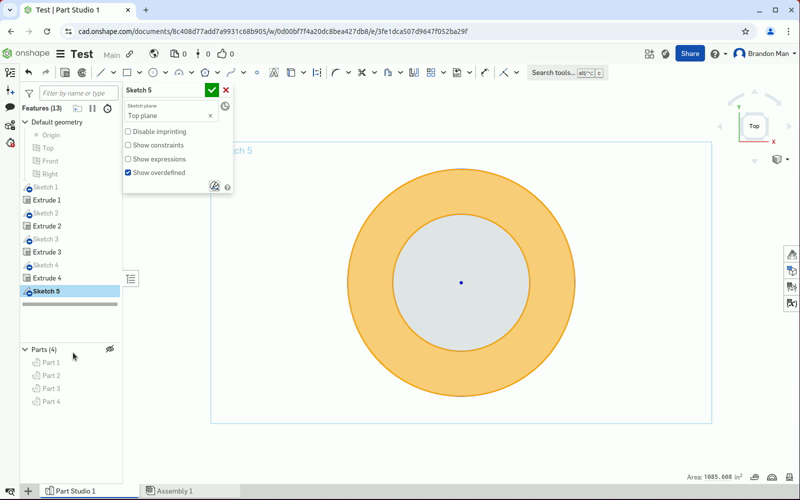
key(shift+e)
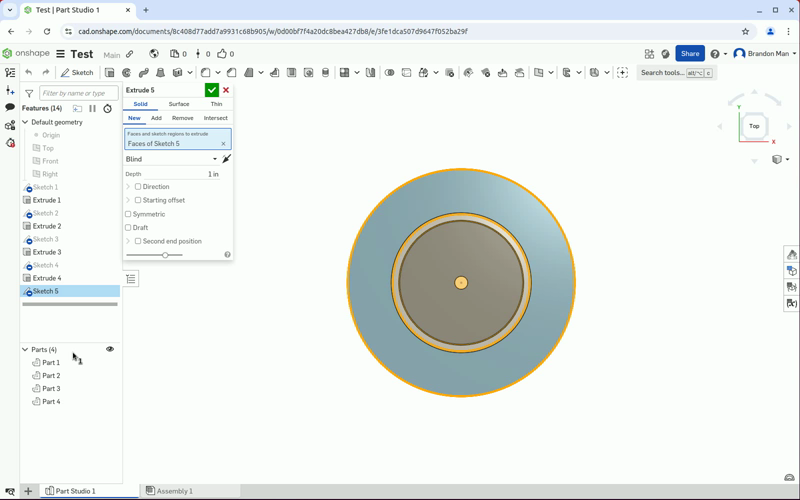
mouse_move(143, 106)
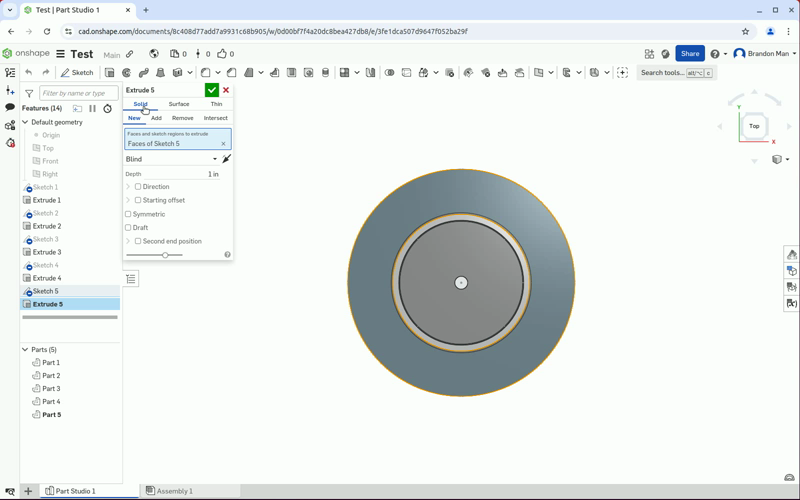
click(143, 106)
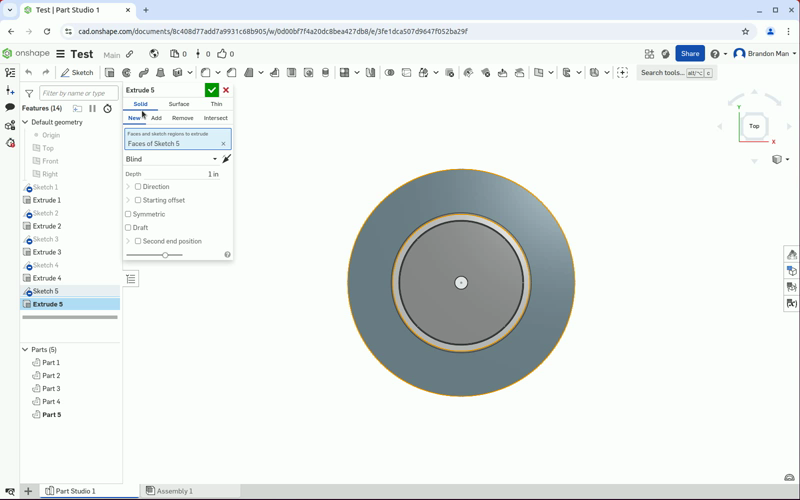
mouse_move(137, 120)
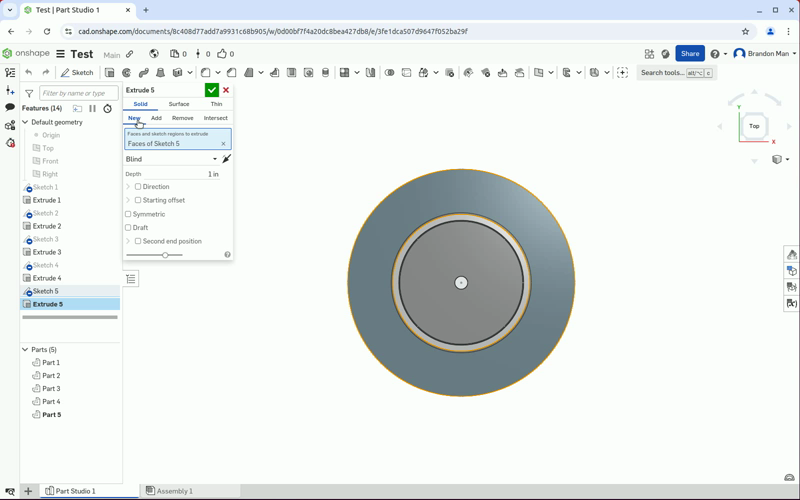
click(137, 120)
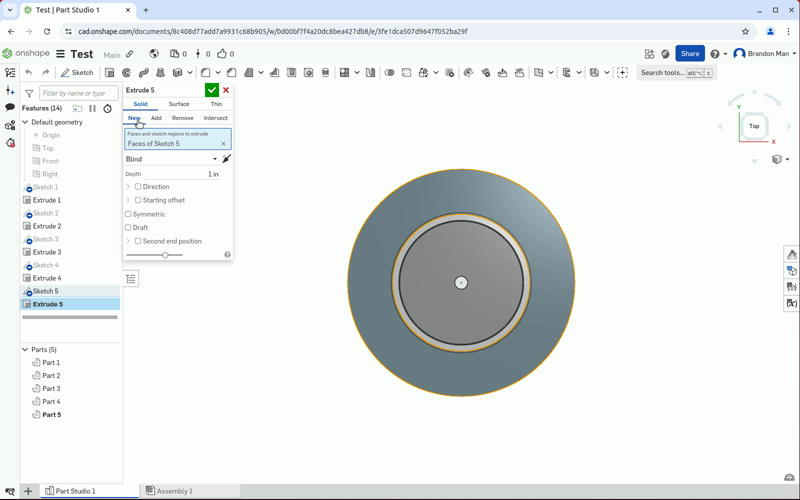
key(tab, 4)
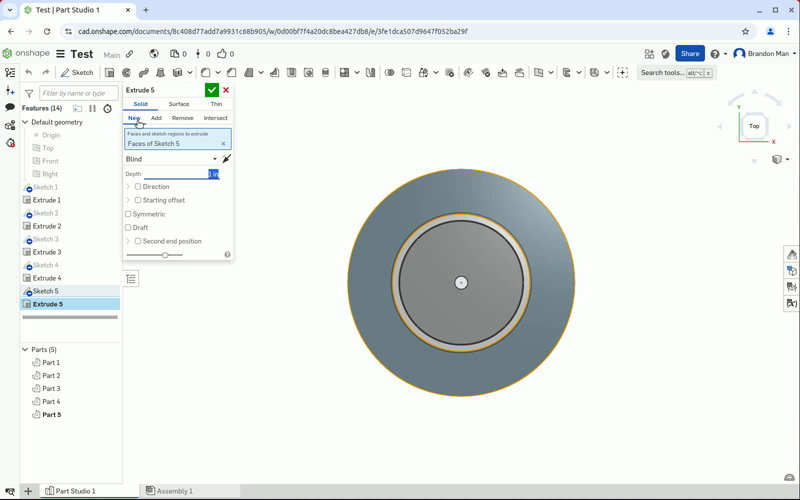
text(1.685)
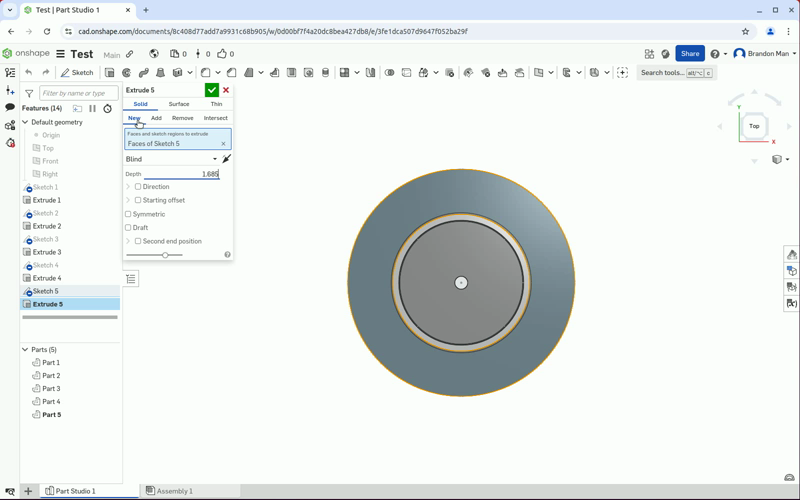
key(enter)
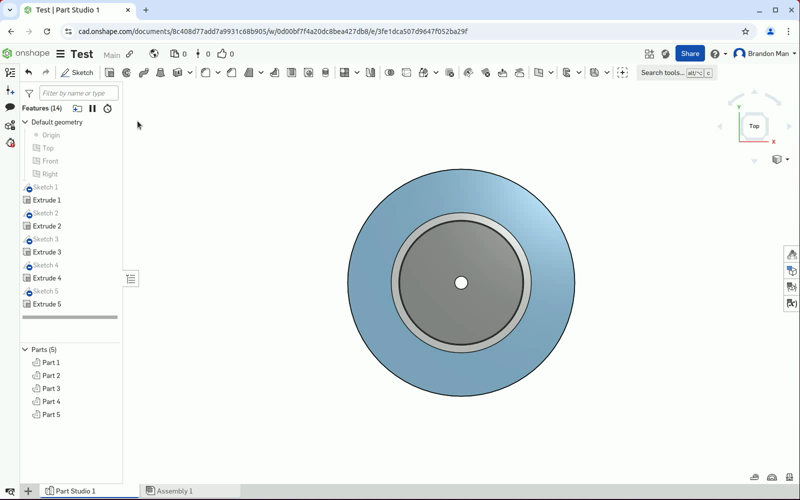
key(shift+h)
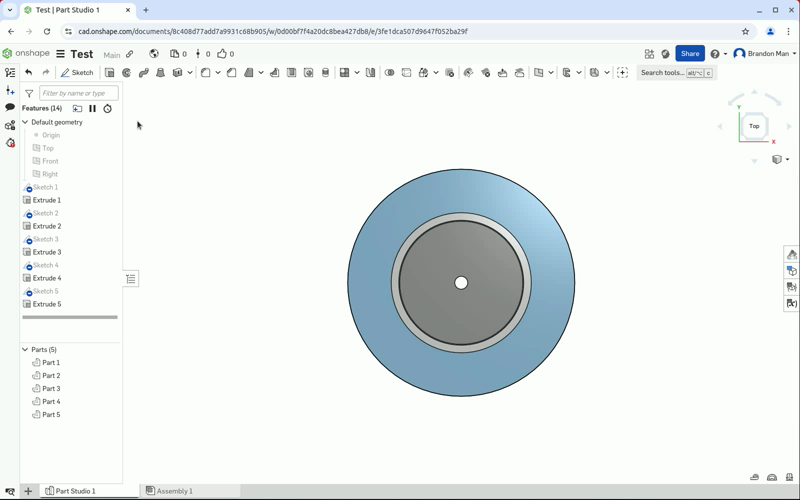
key(shift+h)
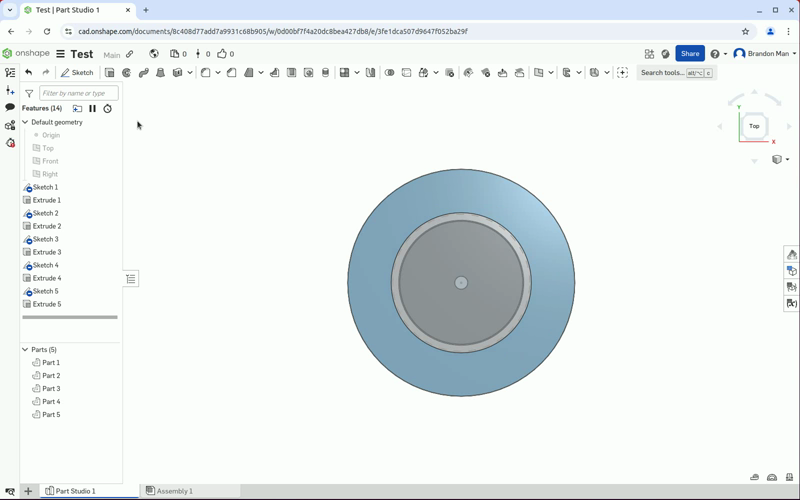
key(shift+7)
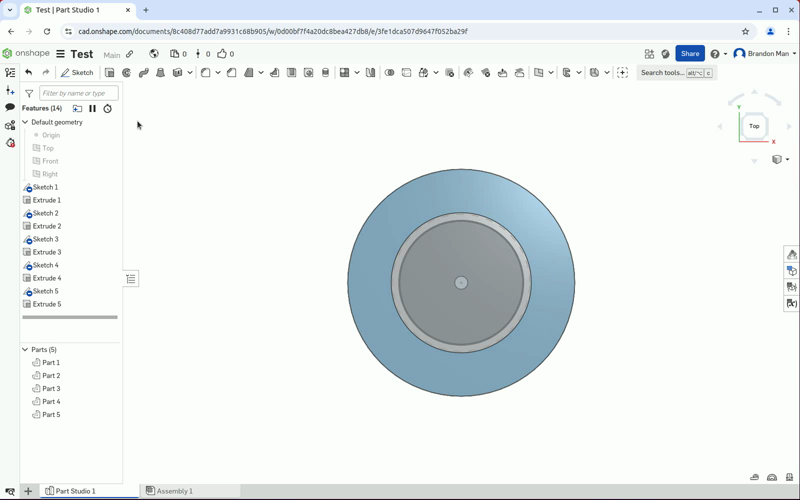
key(up, 3)
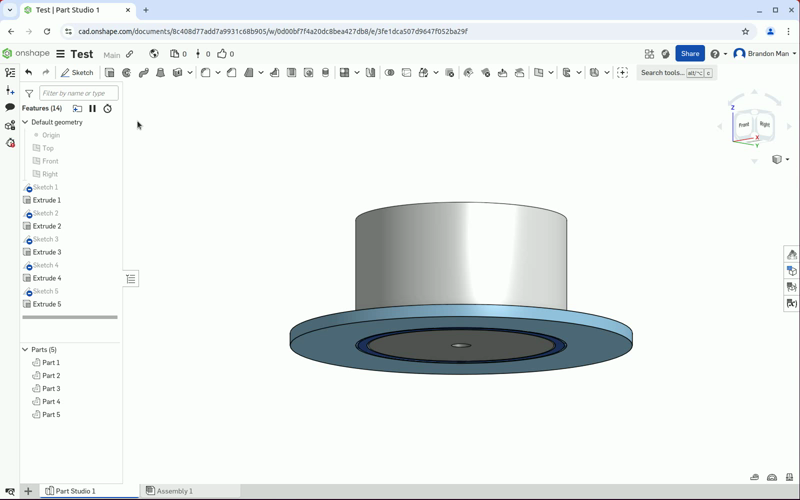
key(left, 3)
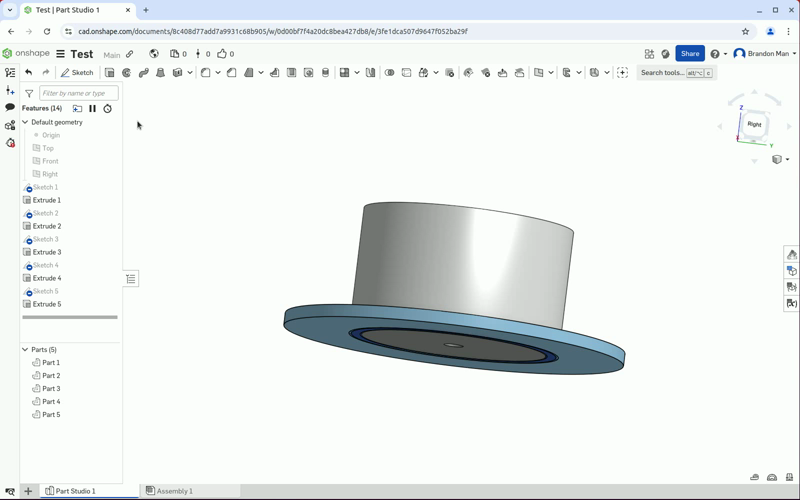
key(right, 3)
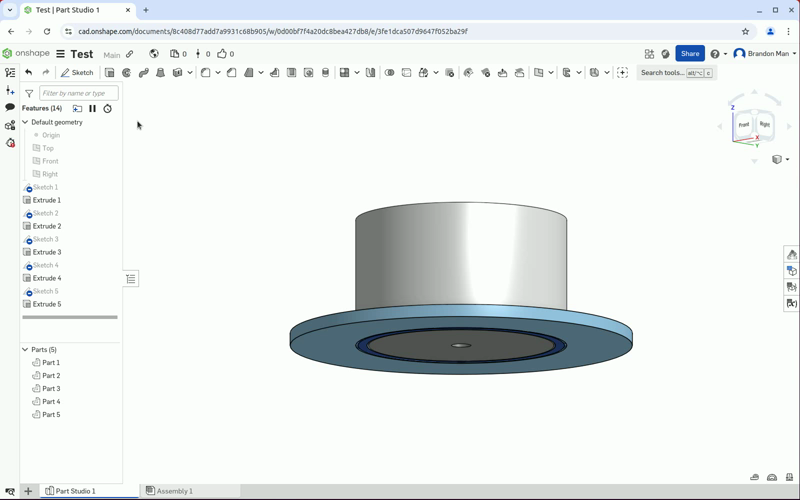
key(down, 3)
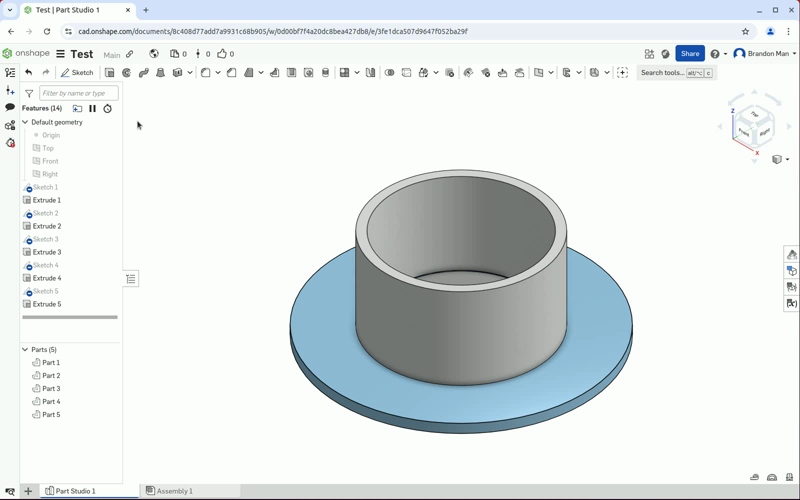
mouse_move(73, 189)
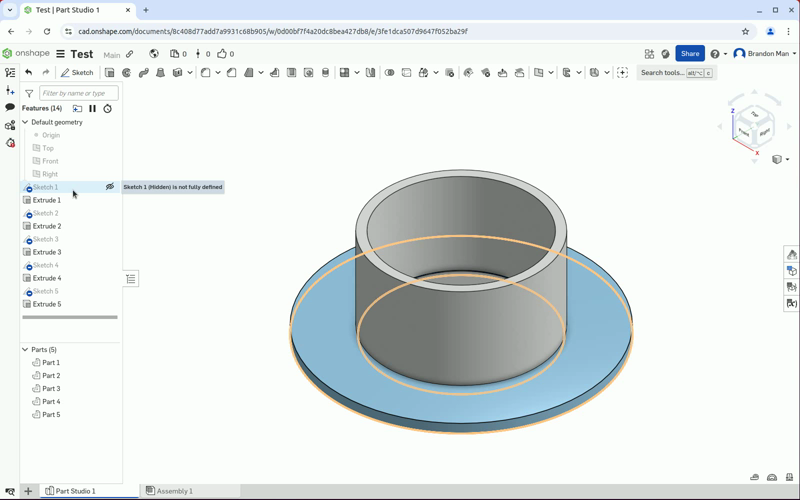
click(73, 189)